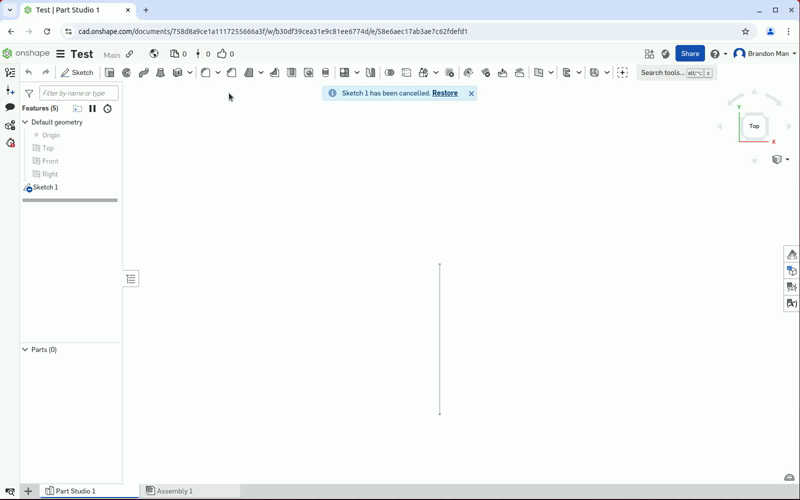
key(shift+h)
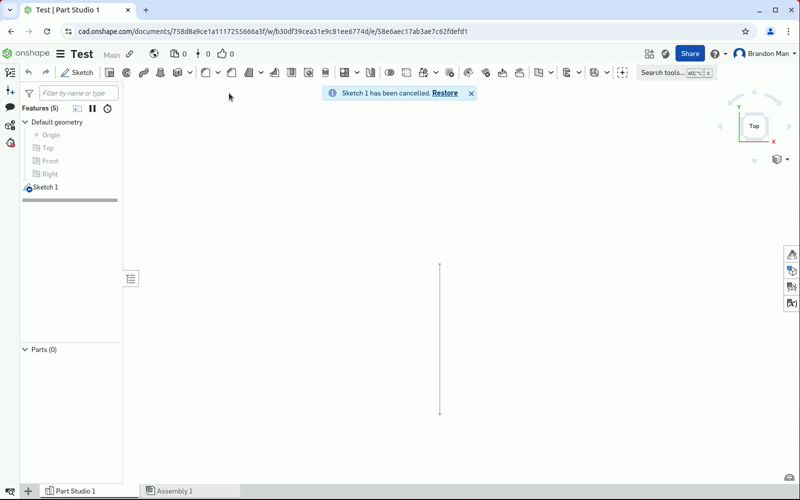
key(shift+s)
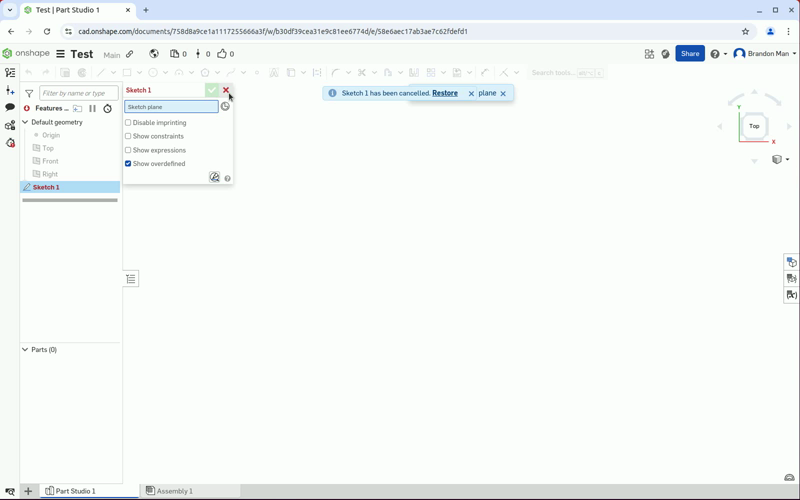
mouse_move(73, 150)
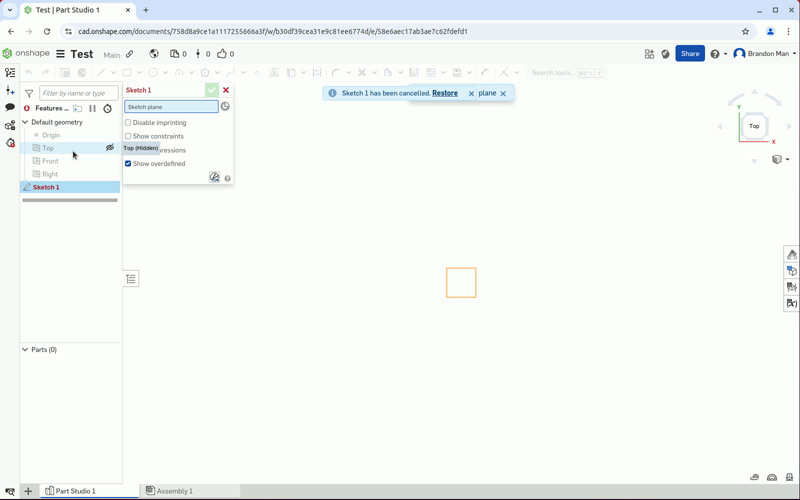
click(73, 150)
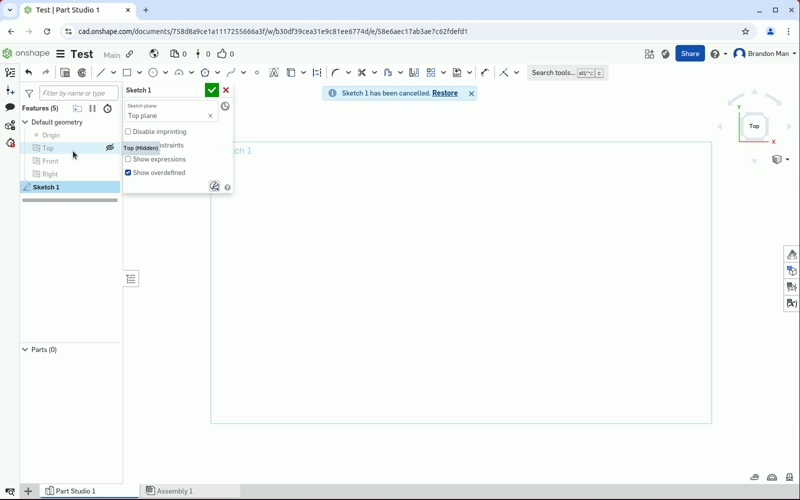
mouse_move(73, 352)
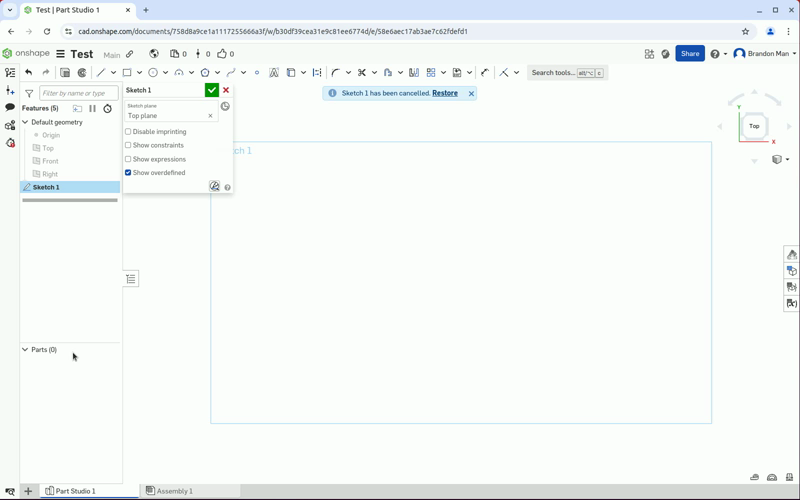
key(y)
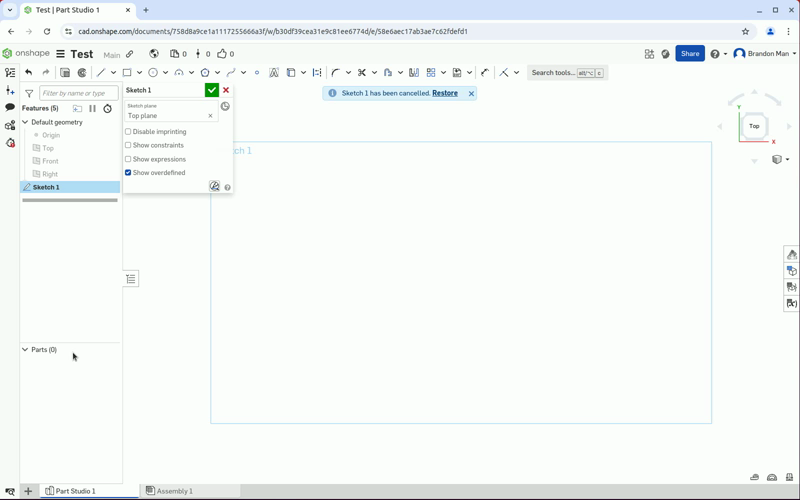
key(l)
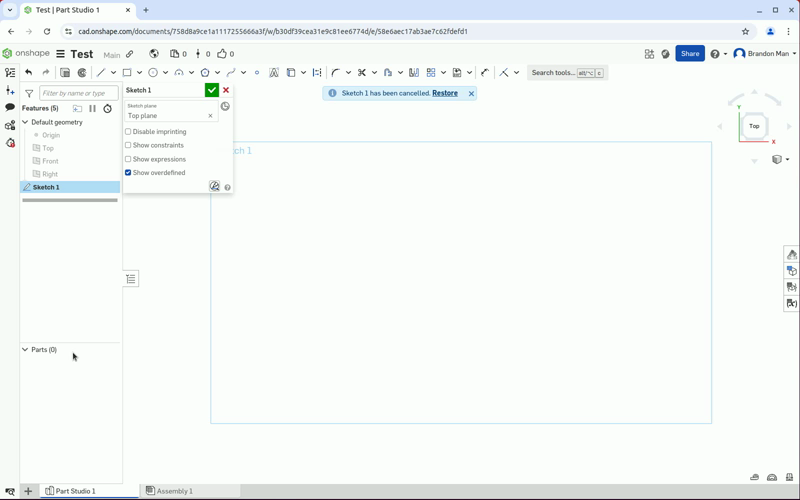
key_down(shift)
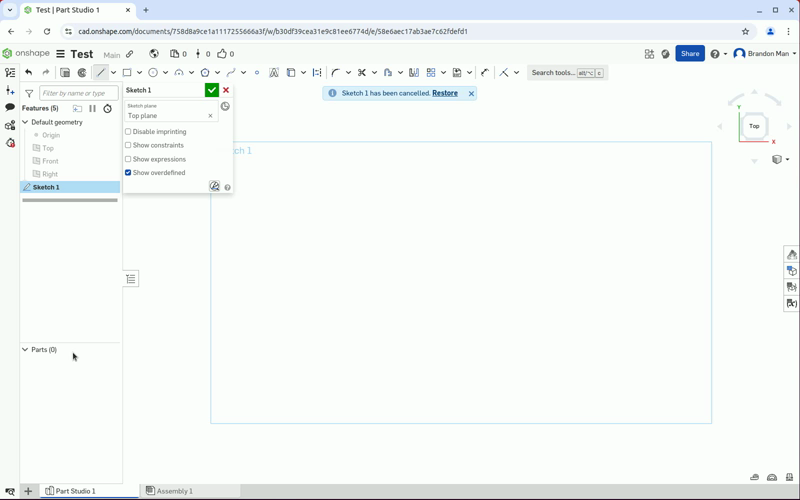
mouse_move(451, 287)
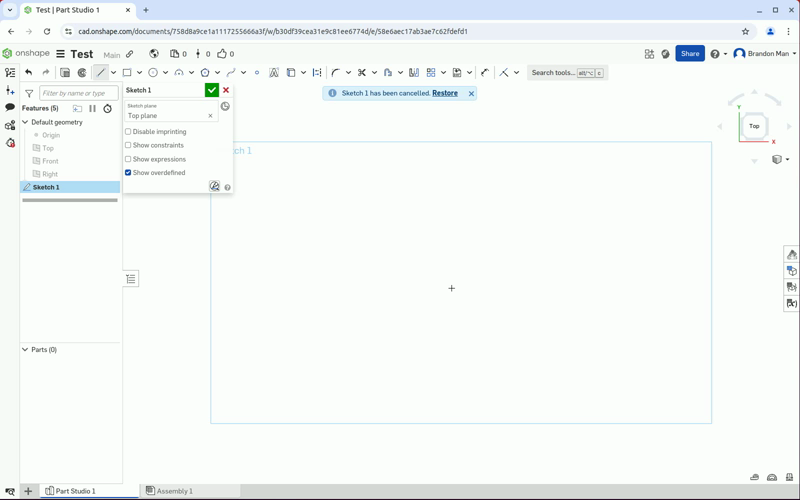
click(451, 287)
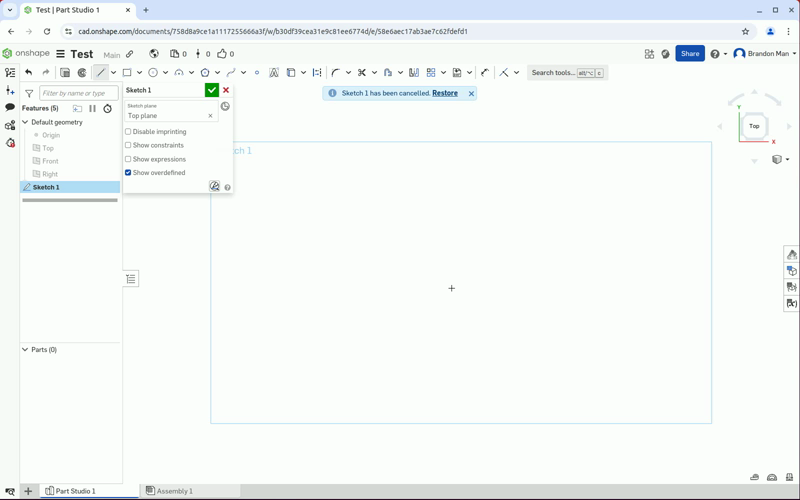
key_up(shift)
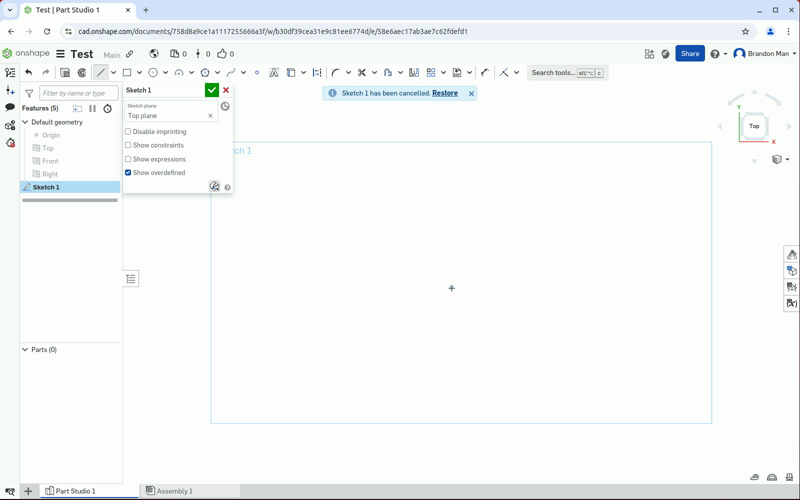
key_down(shift)
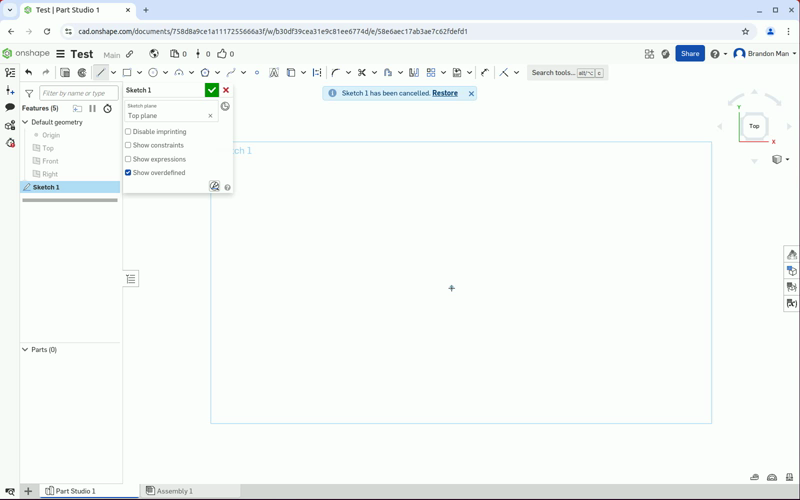
mouse_move(481, 287)
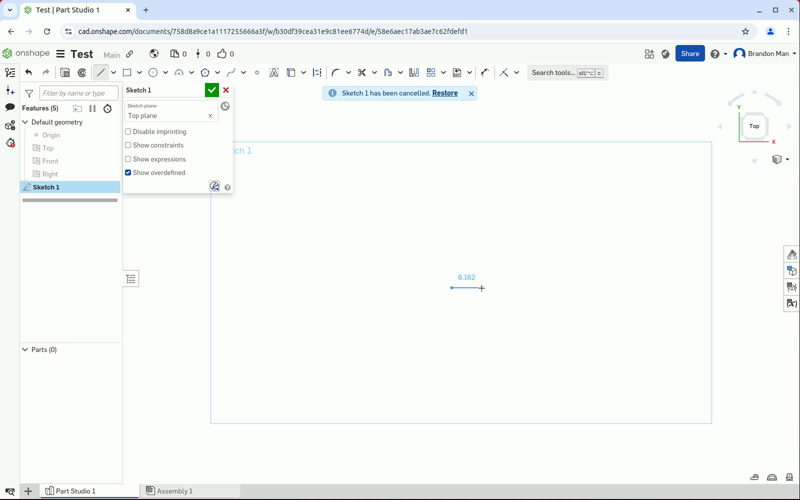
mouse_move(471, 287)
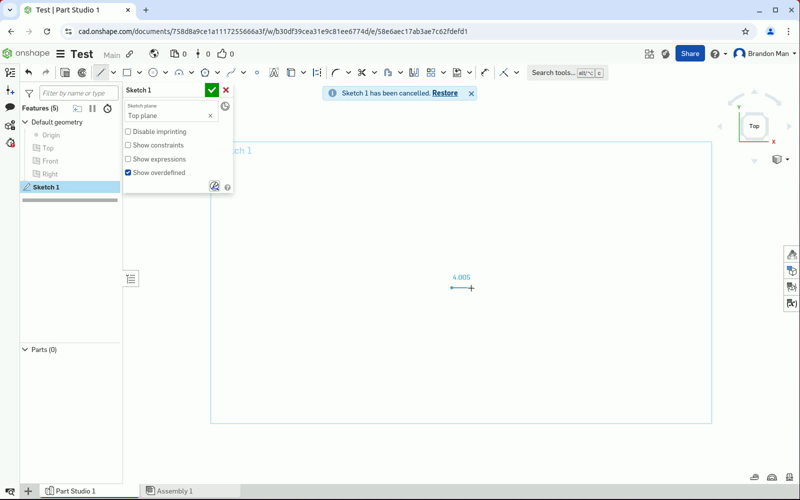
click(471, 287)
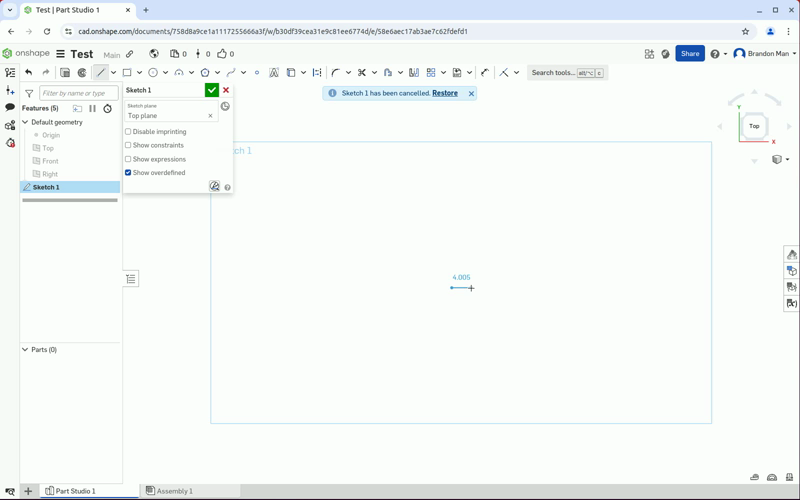
key_up(shift)
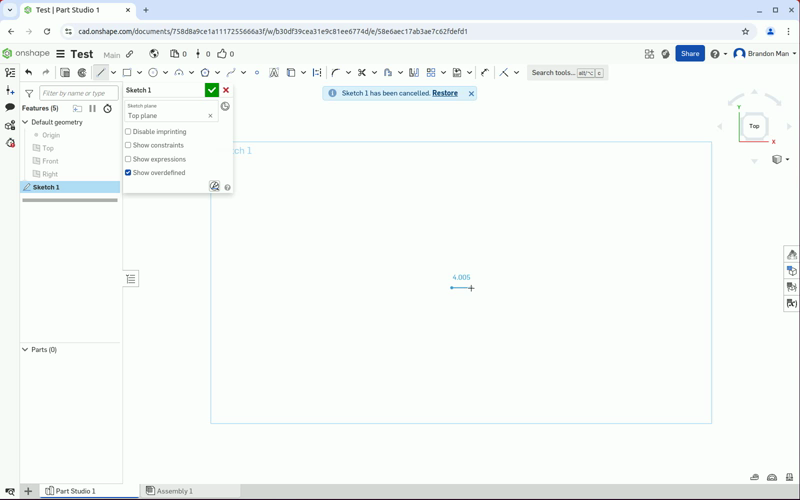
key_down(shift)
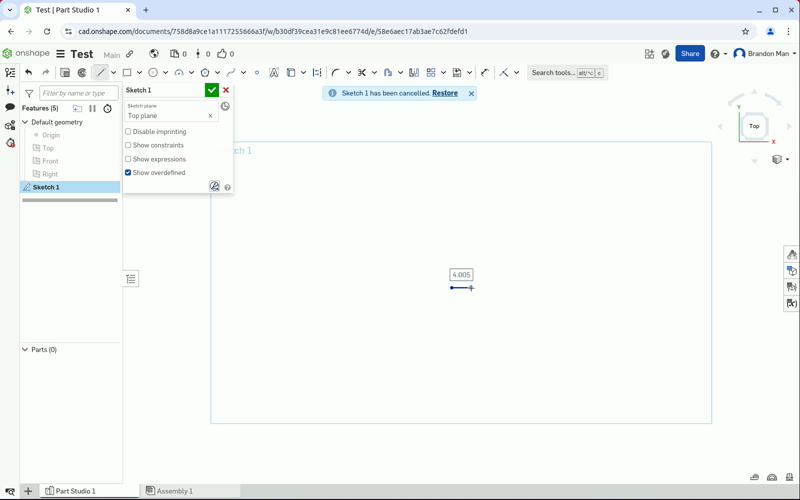
mouse_move(501, 287)
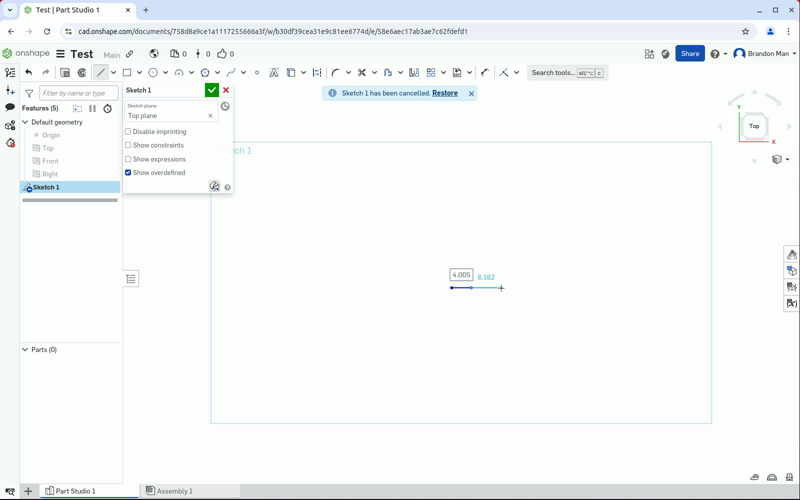
mouse_move(471, 278)
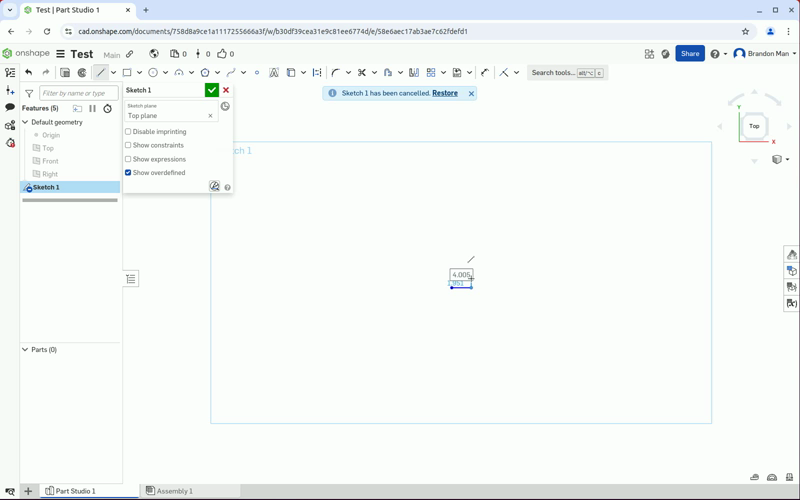
click(471, 278)
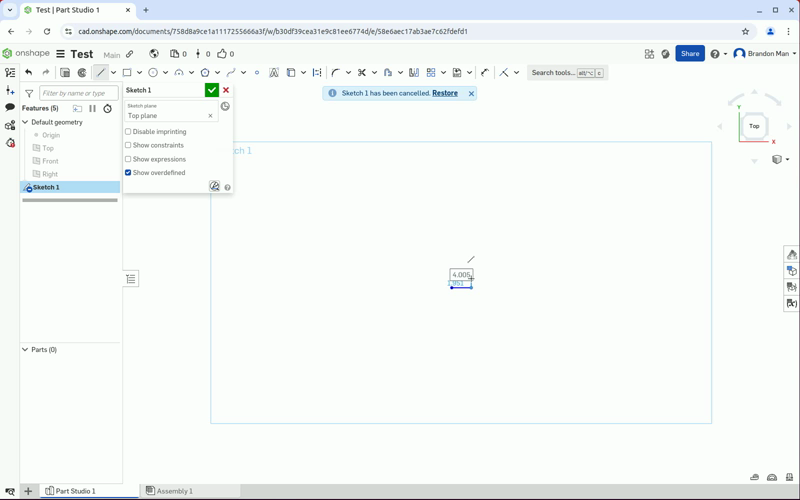
key_up(shift)
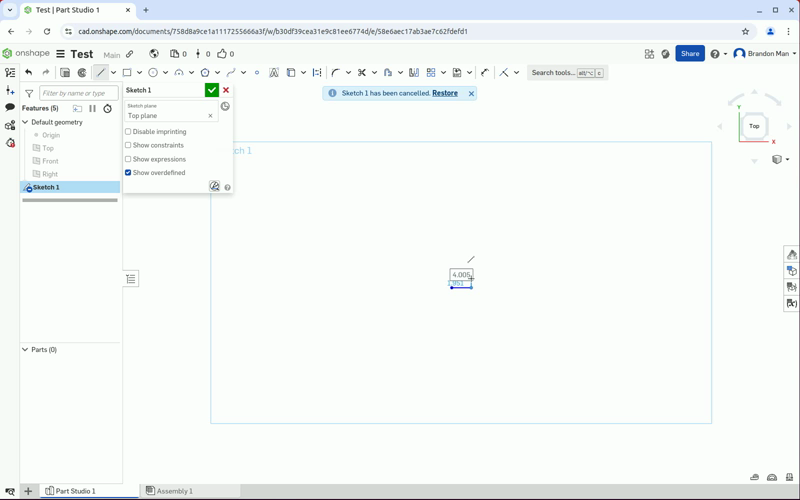
key_down(shift)
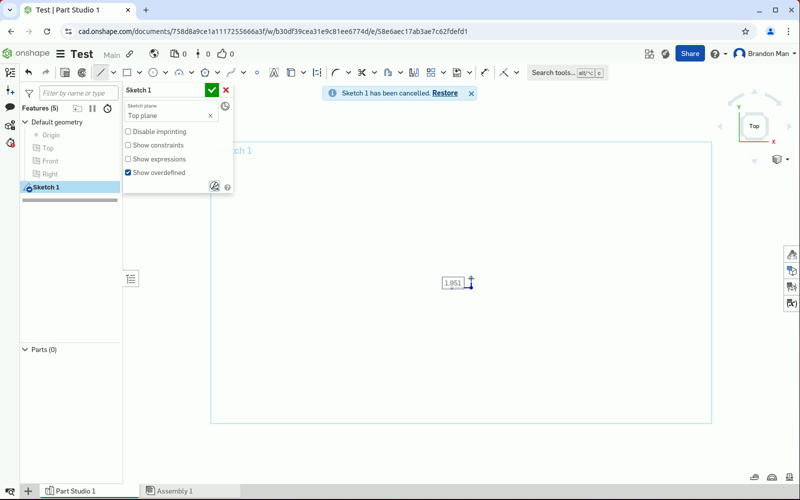
mouse_move(501, 278)
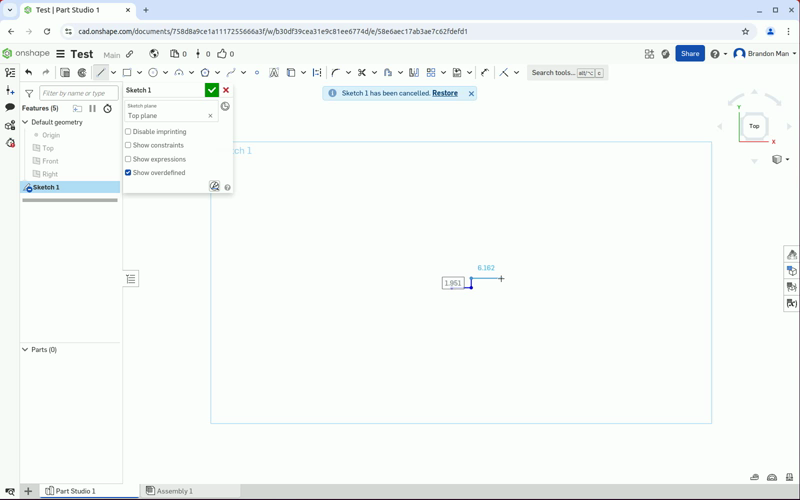
mouse_move(451, 278)
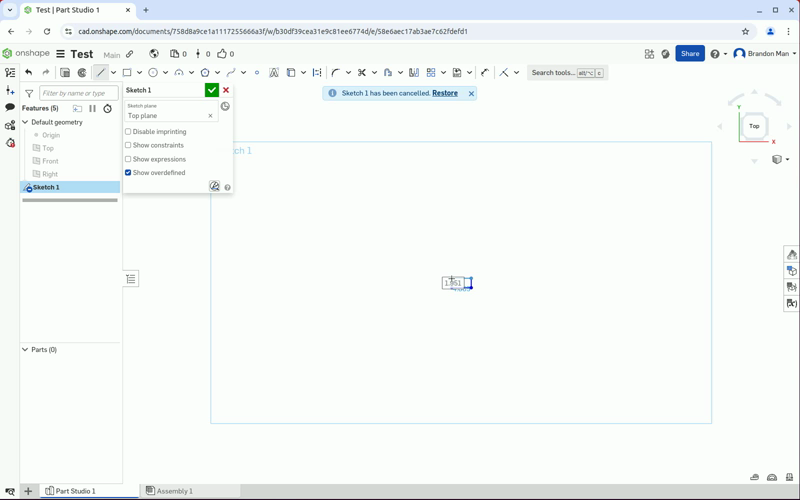
click(451, 278)
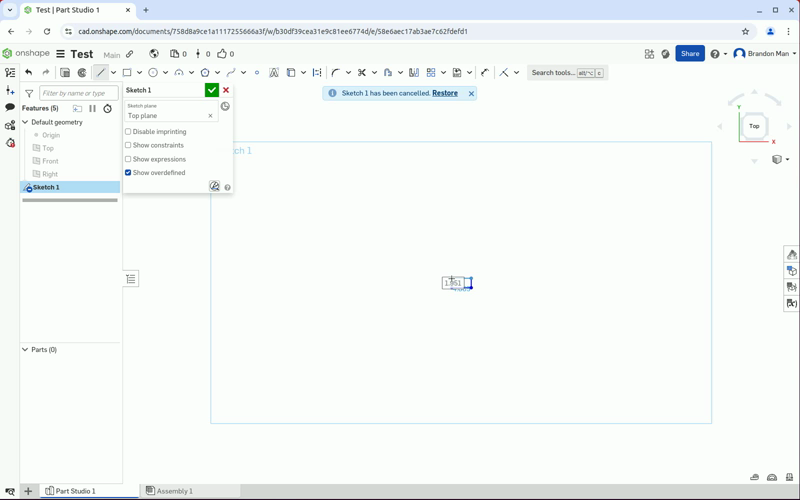
key_up(shift)
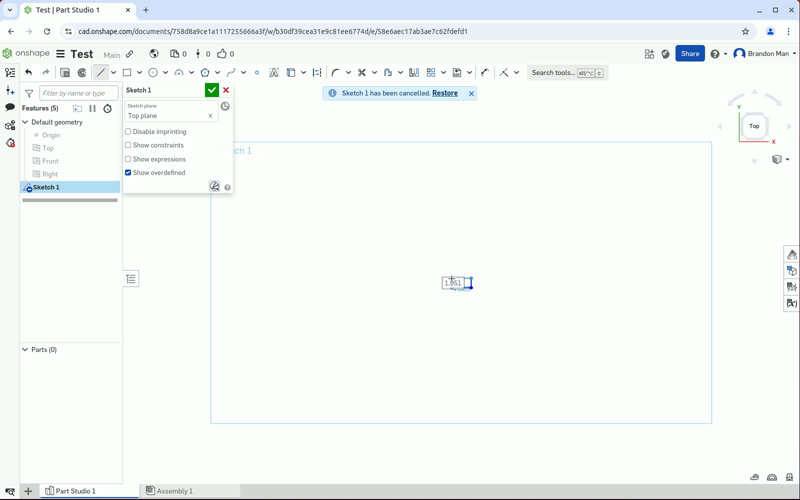
mouse_move(481, 278)
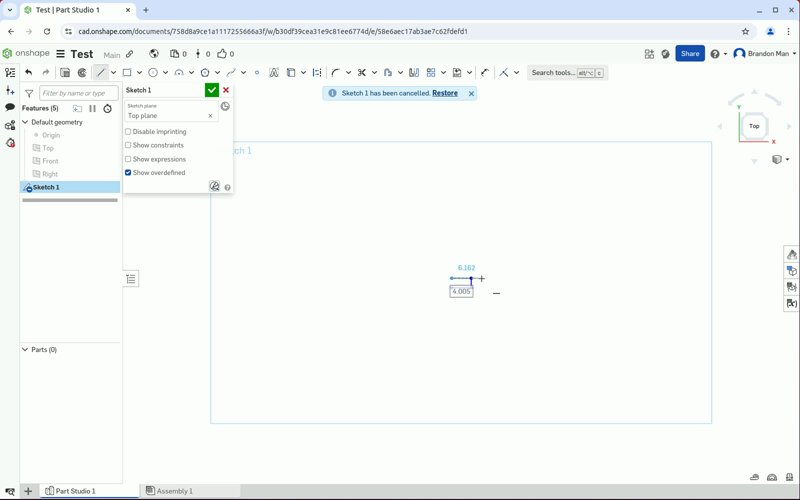
key_down(shift)
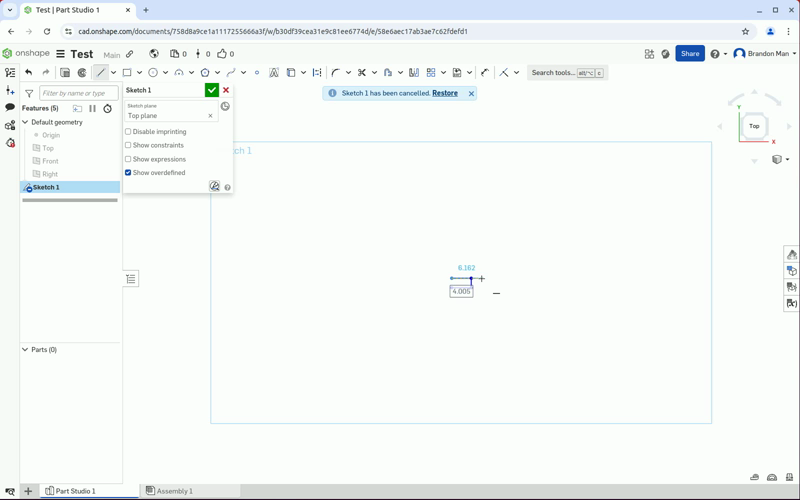
mouse_move(451, 287)
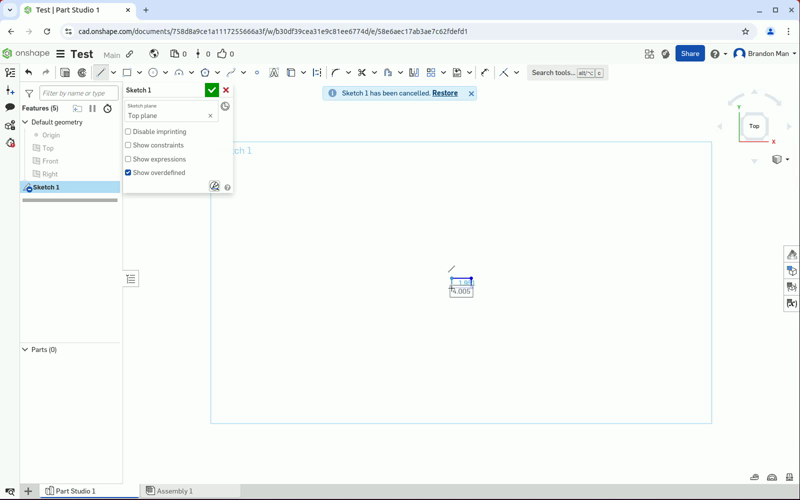
key_up(shift)
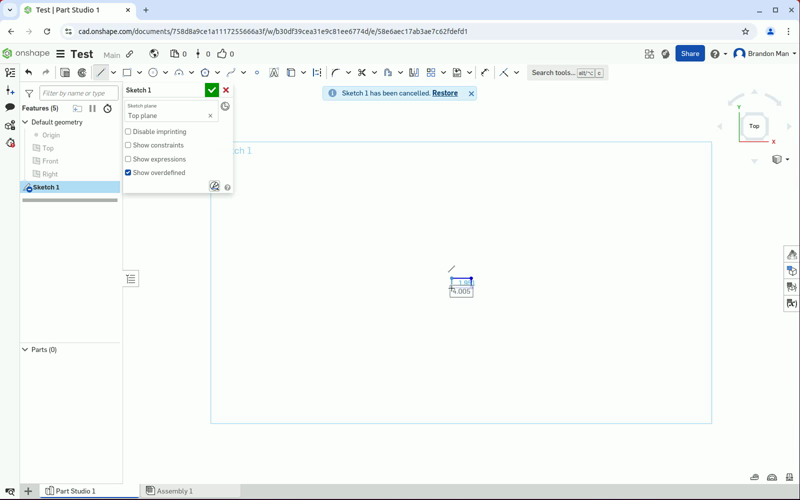
click(451, 287)
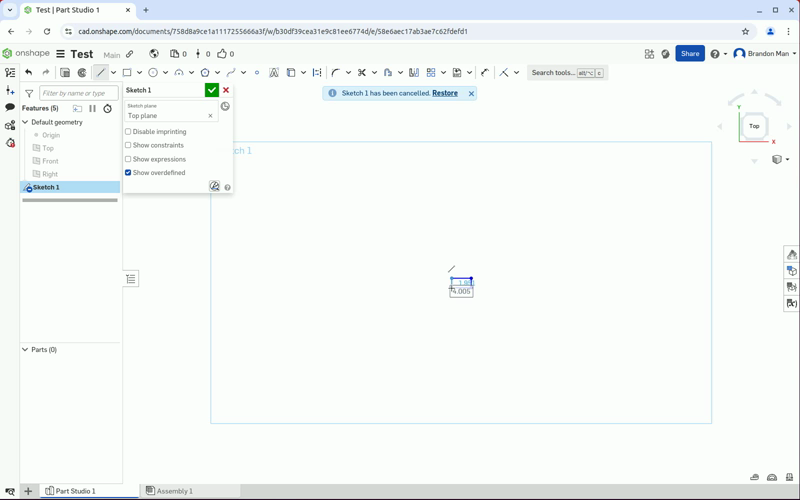
key(esc)
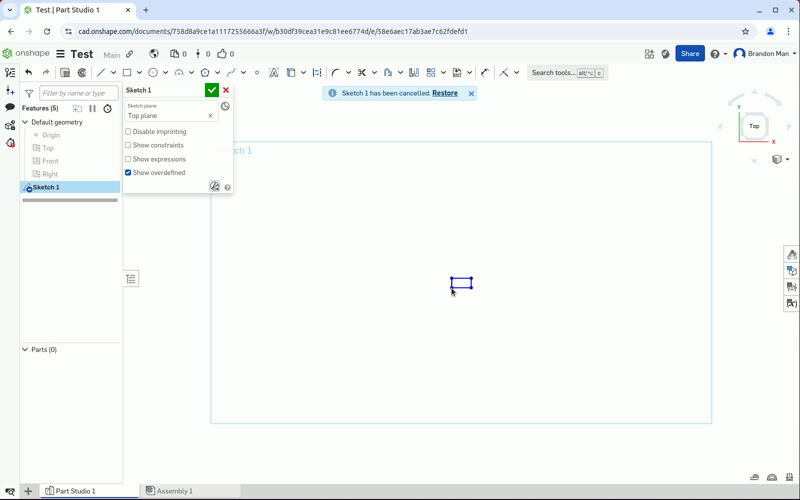
mouse_move(455, 285)
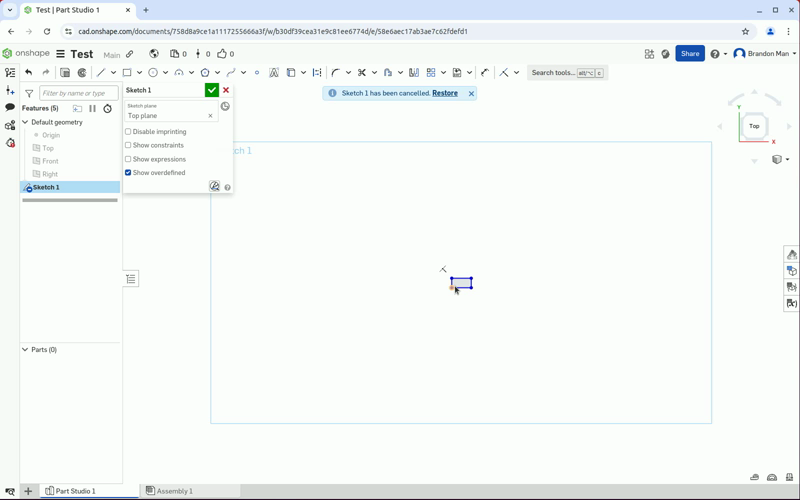
scroll(6)
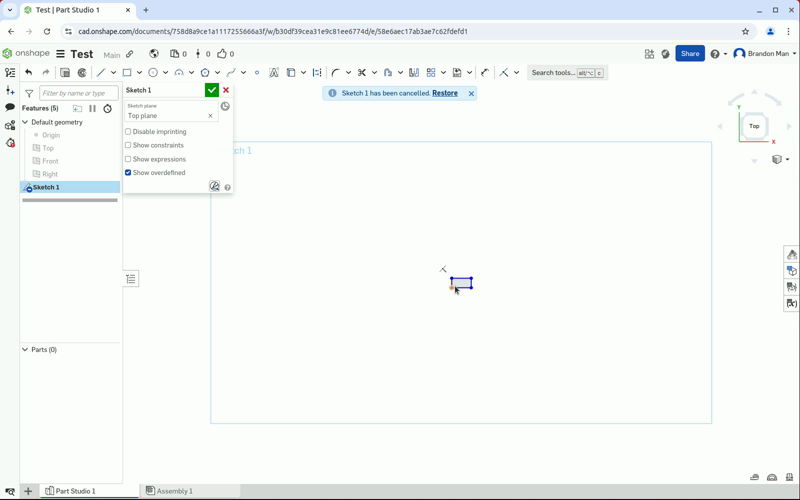
scroll(6)
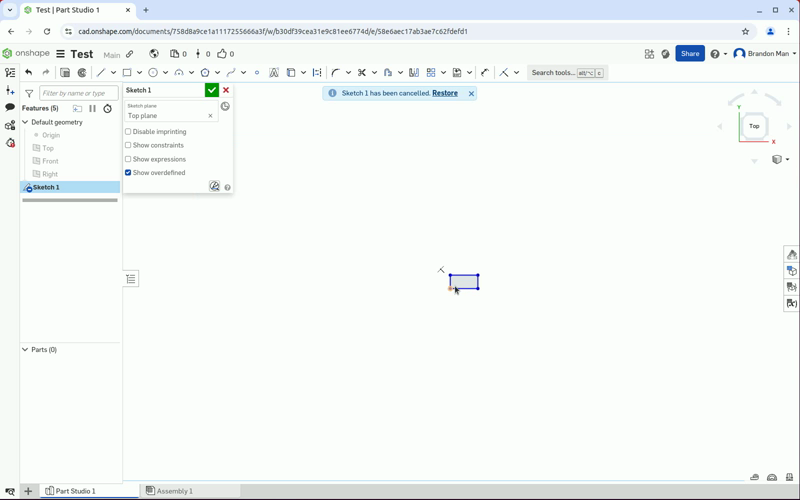
scroll(6)
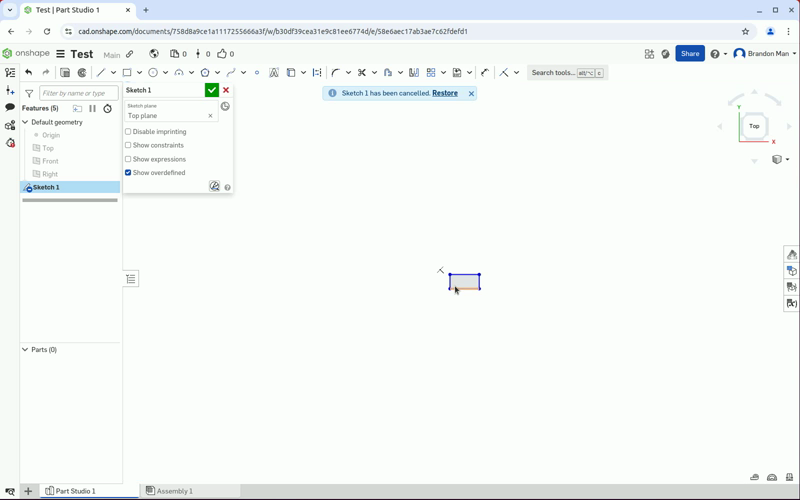
scroll(6)
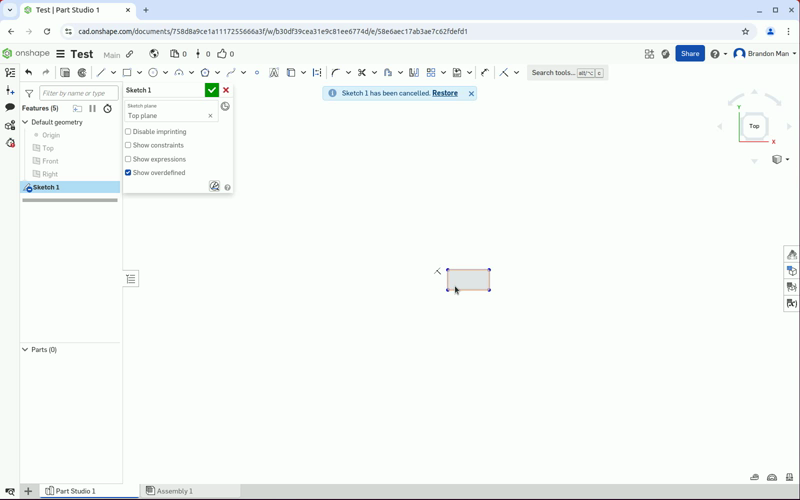
scroll(6)
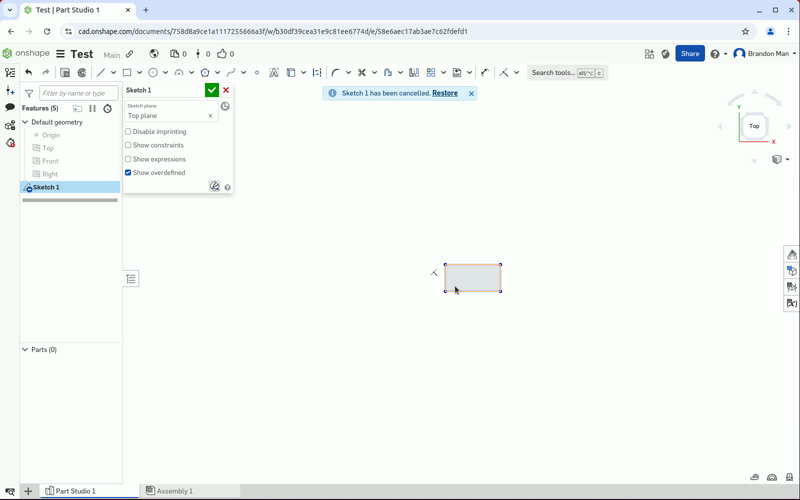
scroll(6)
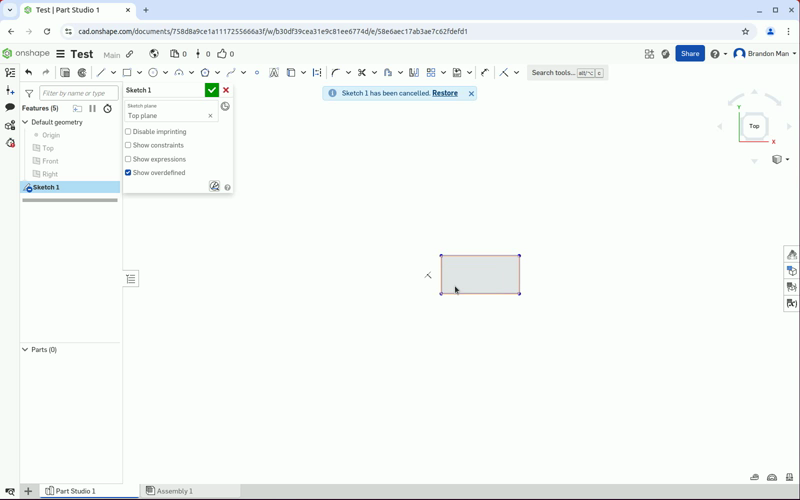
scroll(6)
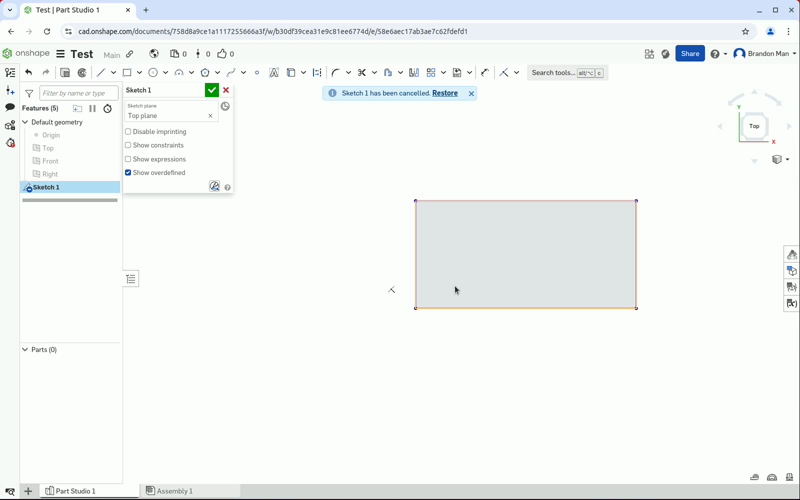
click(455, 285)
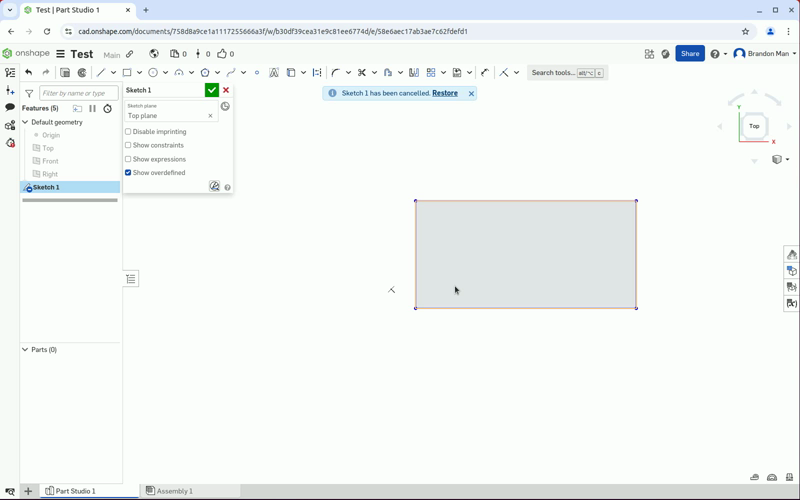
scroll(-6)
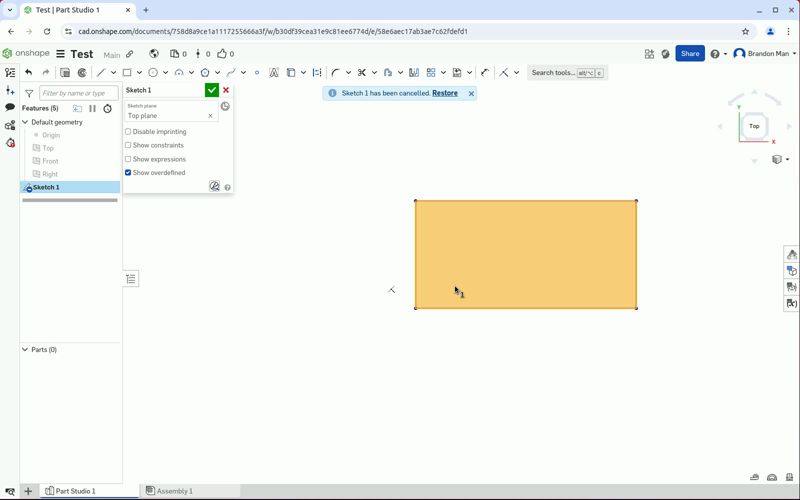
scroll(-6)
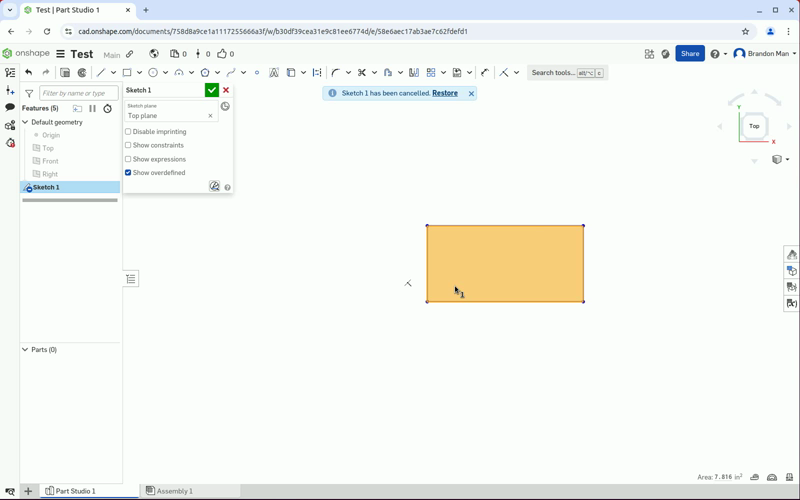
scroll(-6)
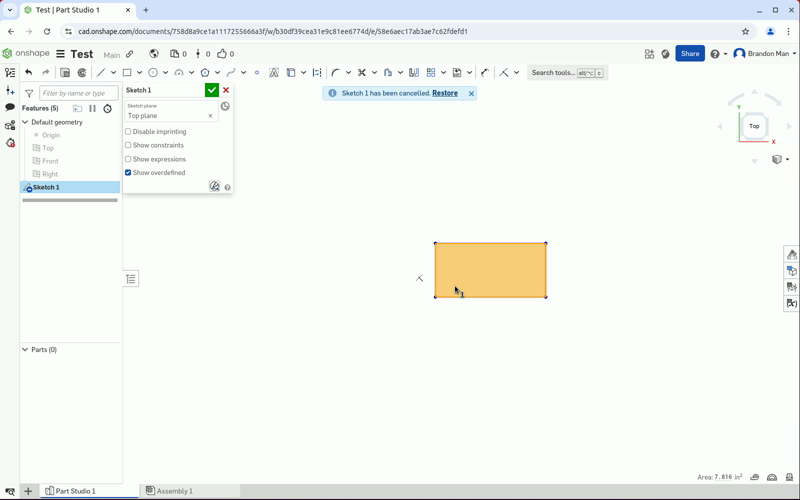
scroll(-6)
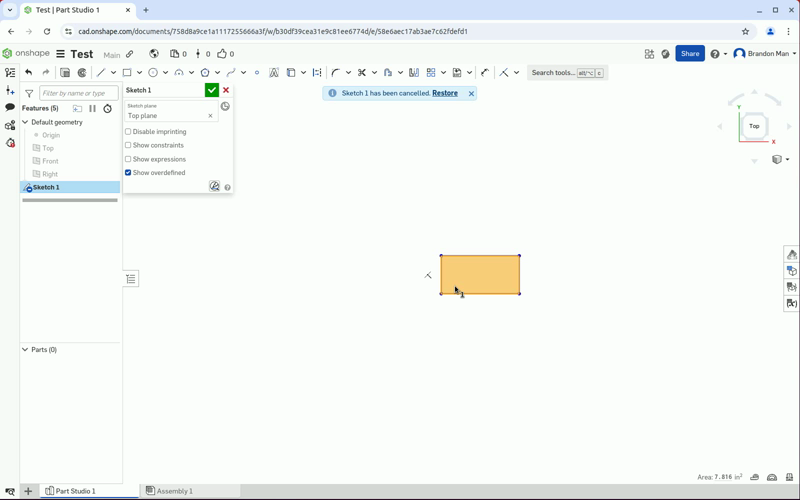
scroll(-6)
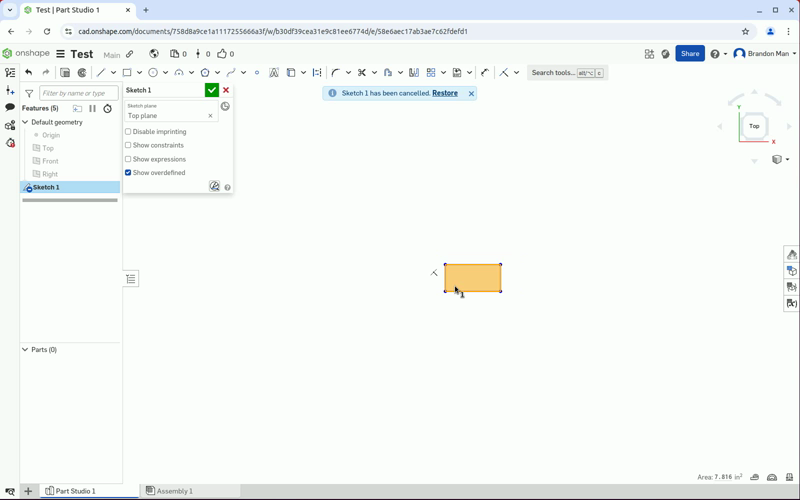
scroll(-6)
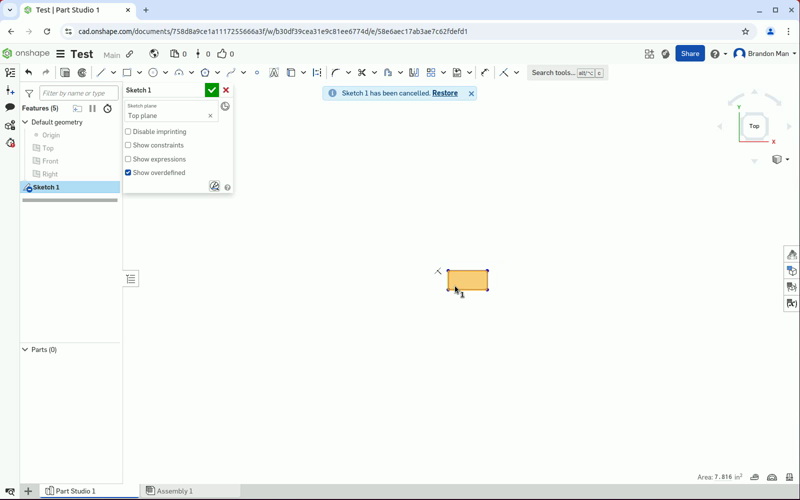
scroll(-6)
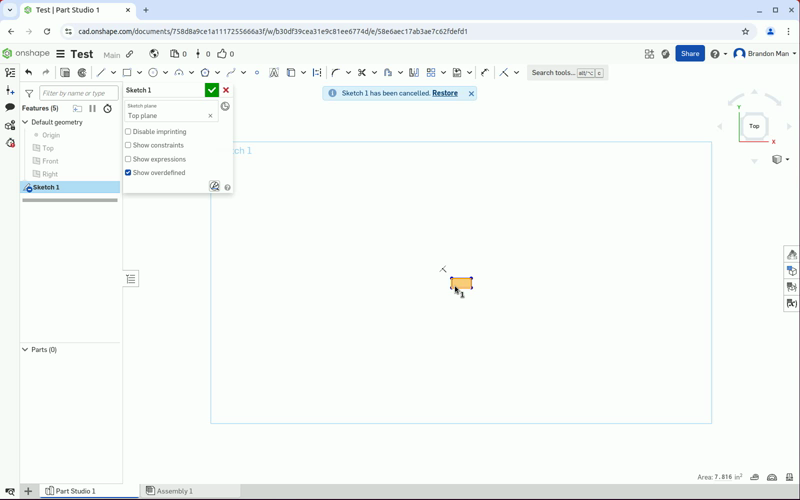
mouse_move(73, 352)
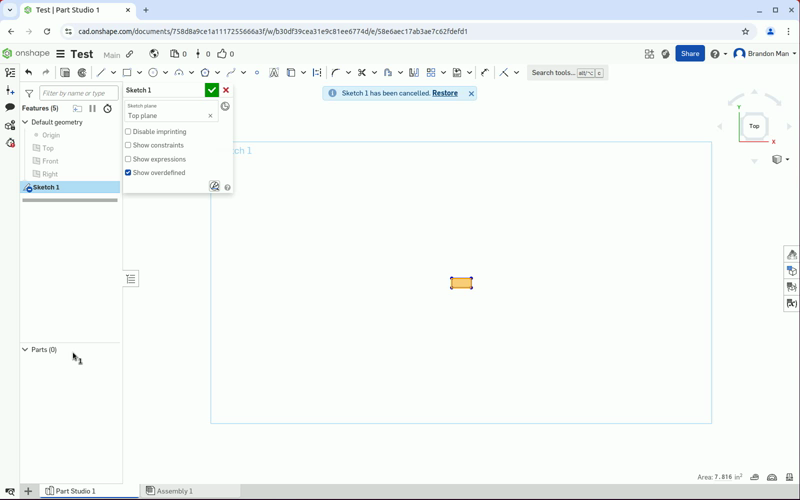
key(shift+y)
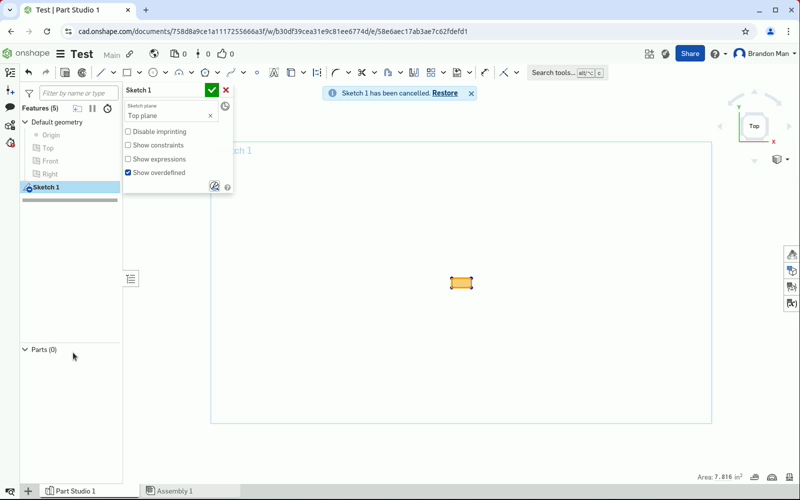
key(shift+e)
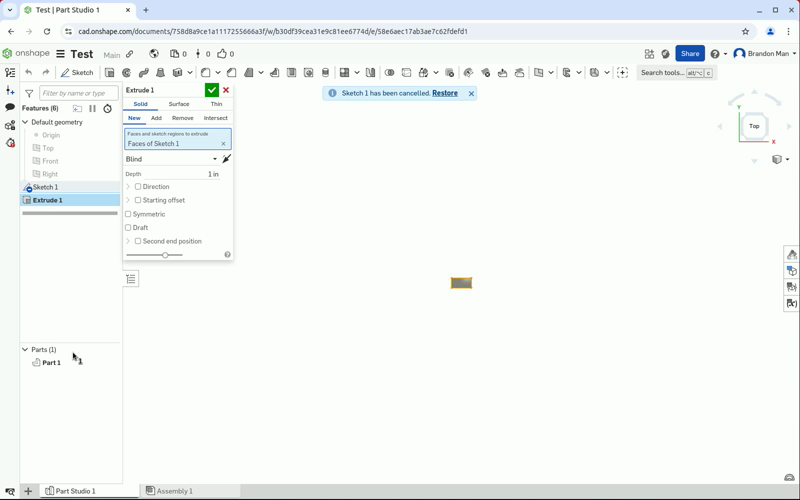
mouse_move(143, 106)
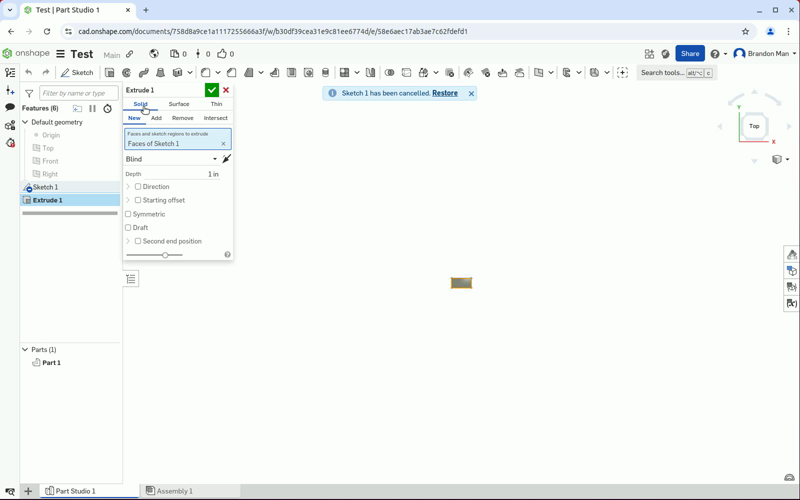
click(143, 106)
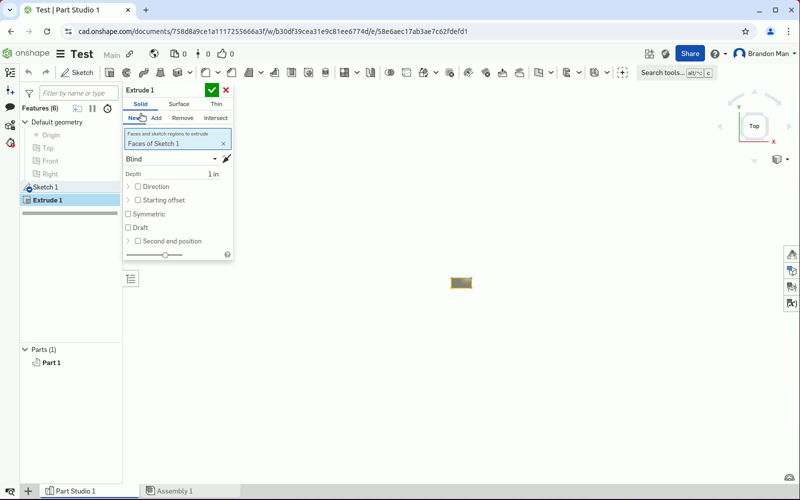
mouse_move(137, 120)
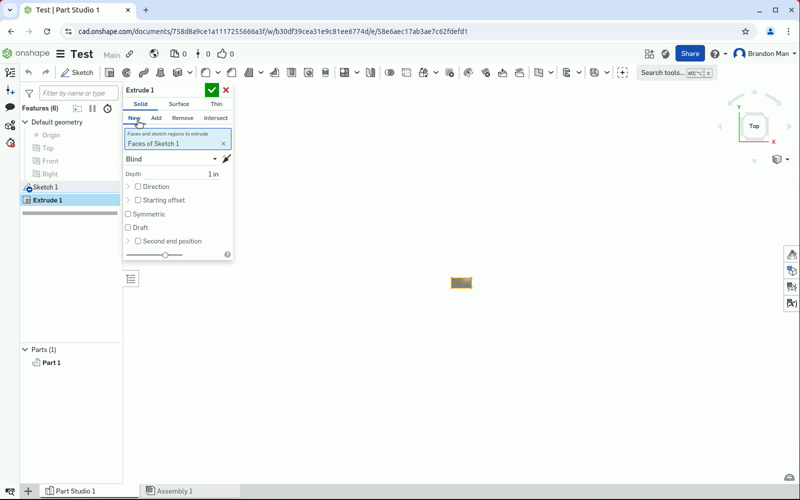
click(137, 120)
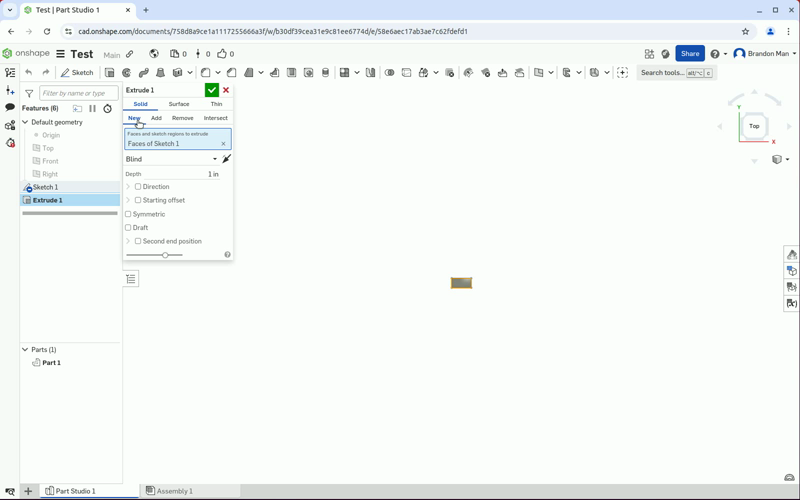
key(tab, 4)
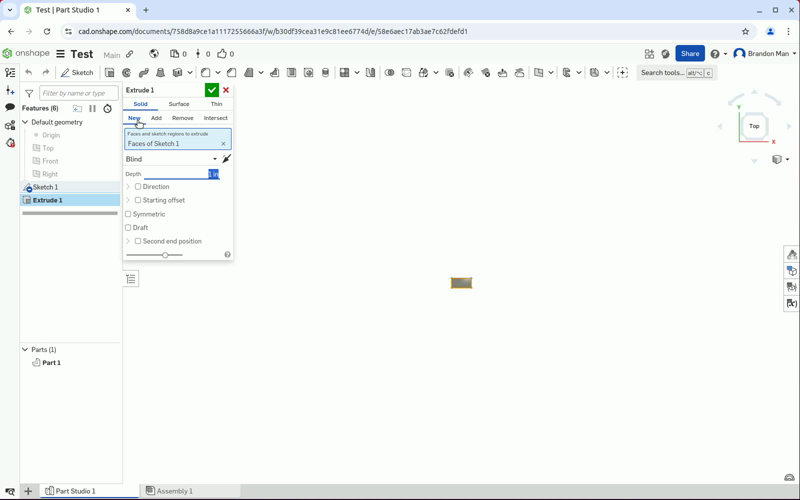
text(23.108)
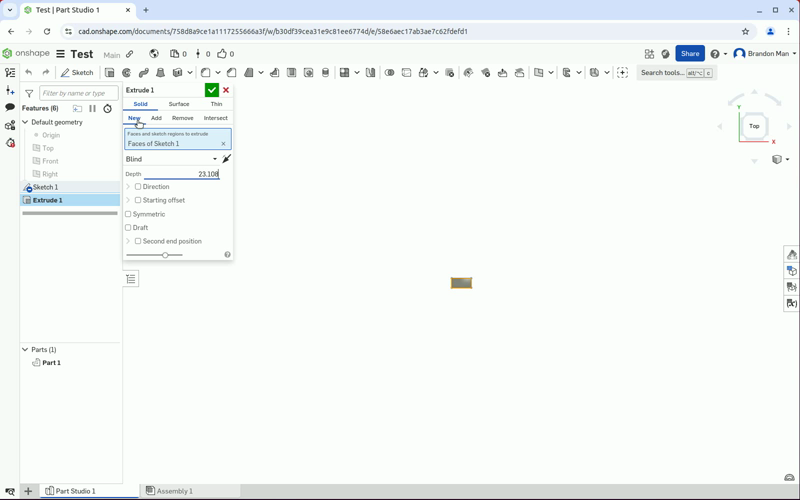
key(enter)
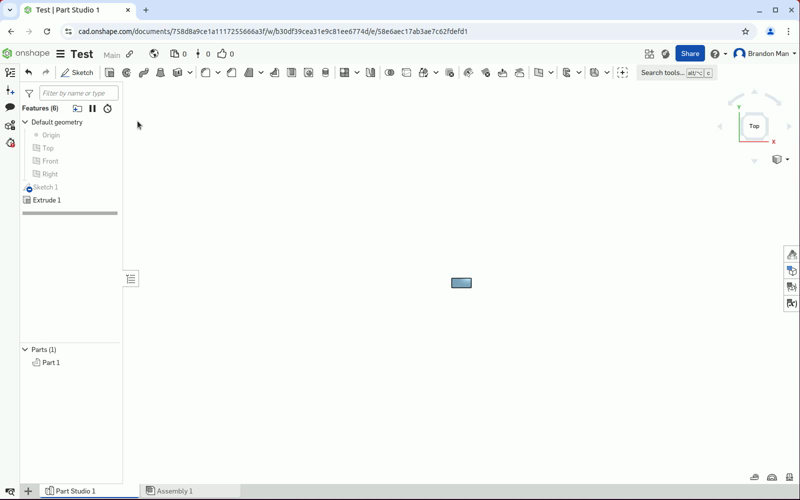
key(shift+h)
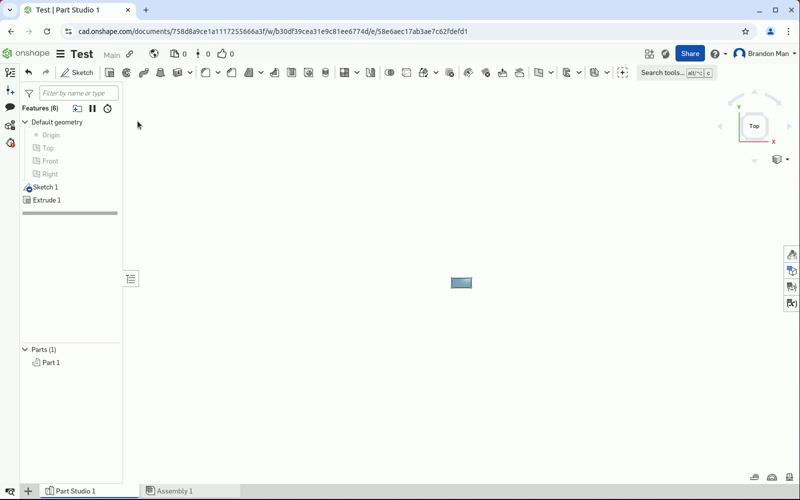
key(shift+h)
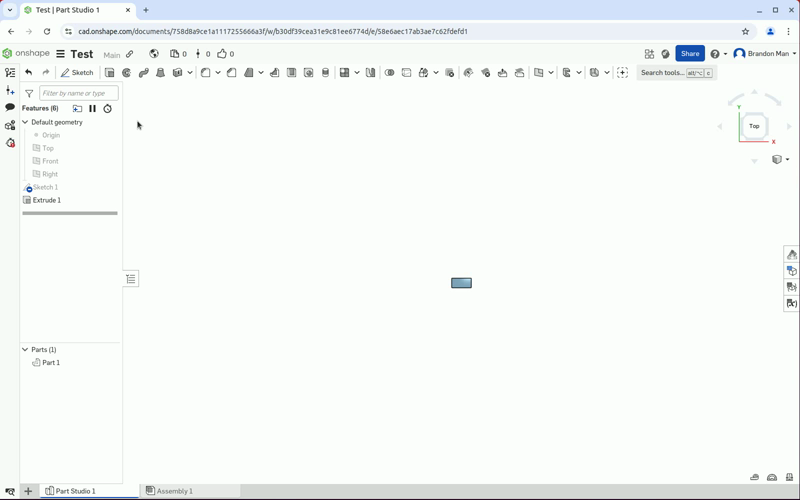
mouse_move(73, 189)
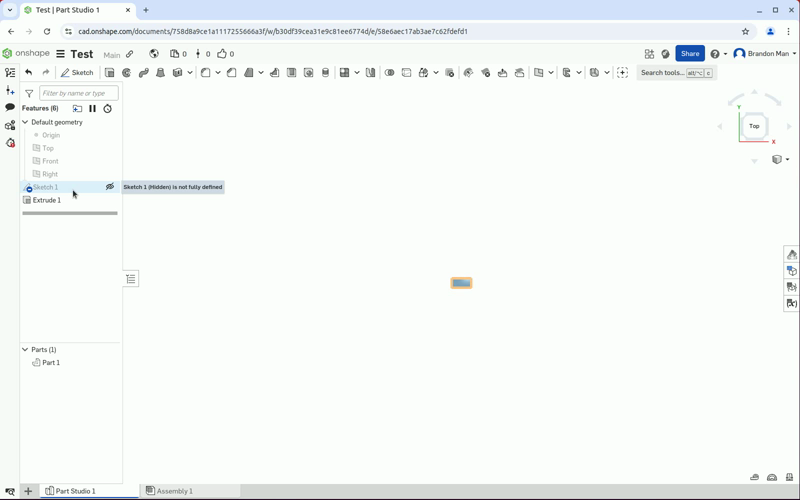
click(73, 189)
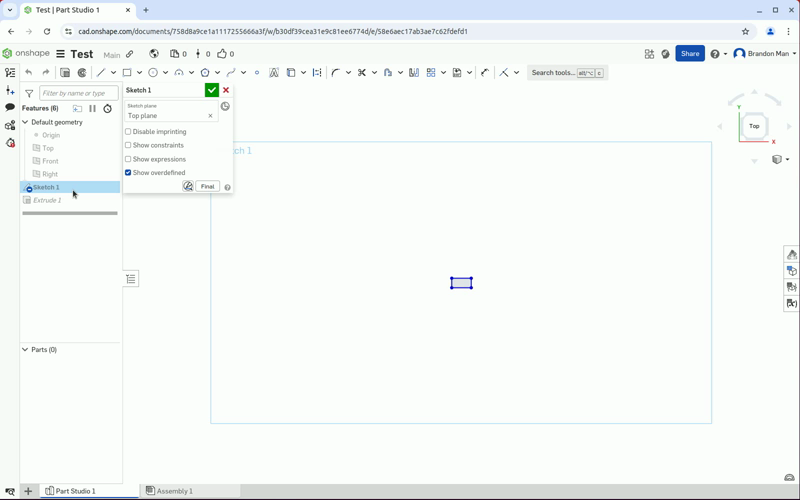
mouse_move(229, 92)
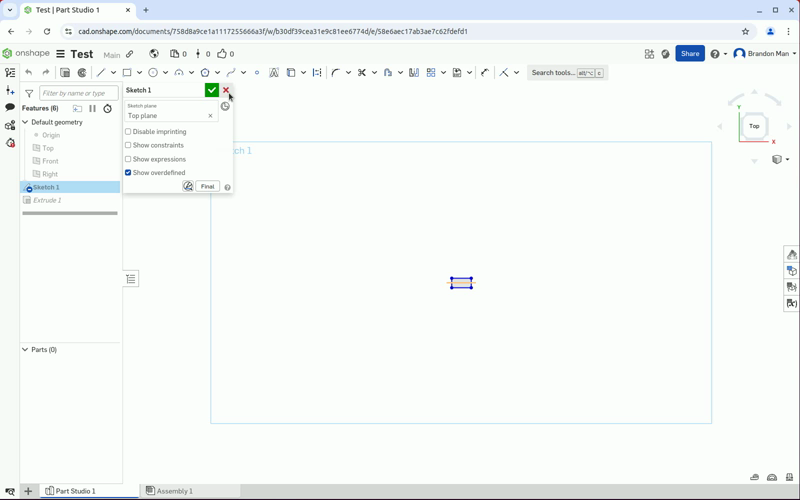
click(229, 92)
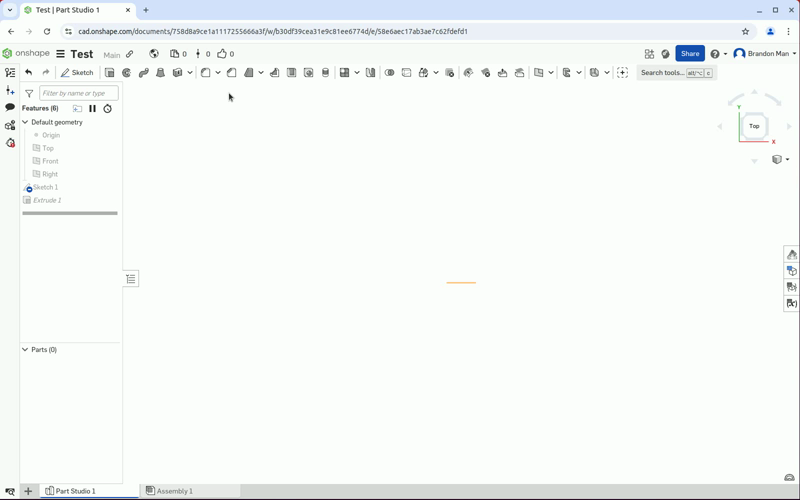
mouse_move(73, 352)
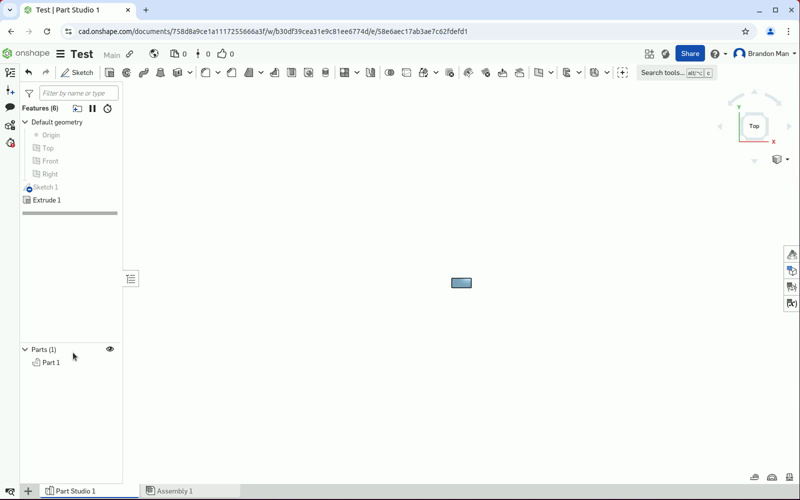
key(y)
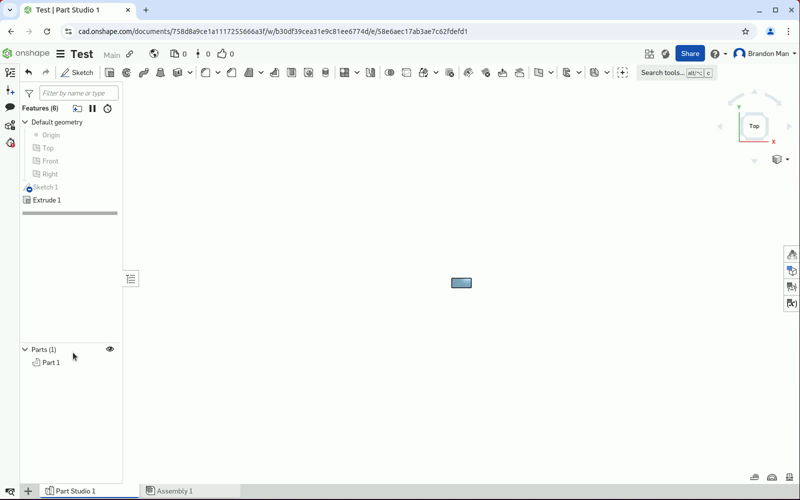
key(shift+p)
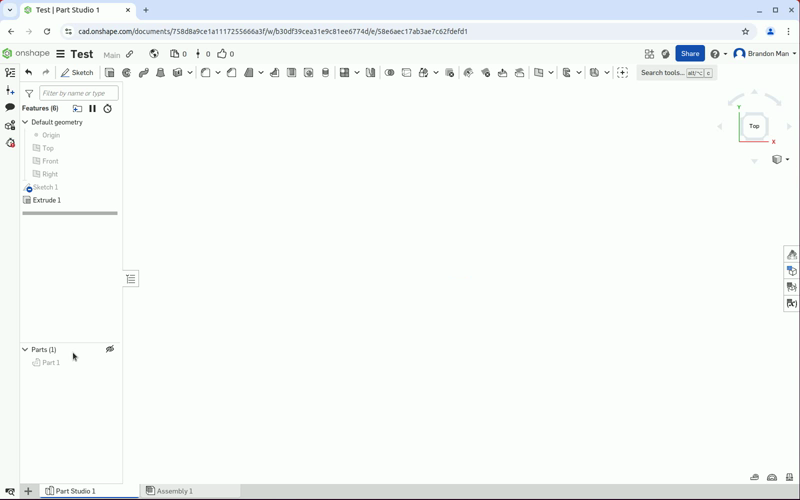
key(space)
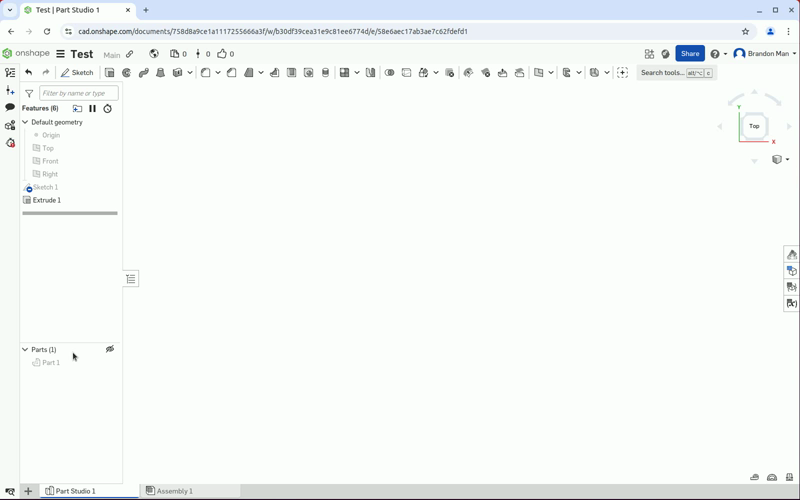
key_down(shift)
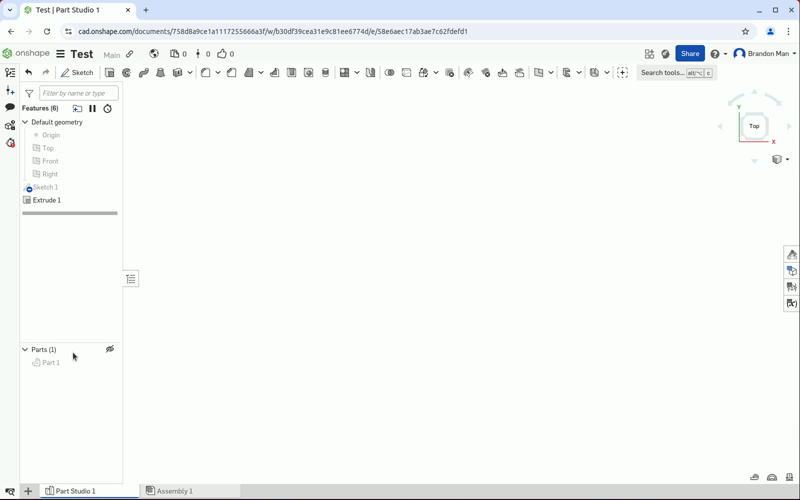
key(up)
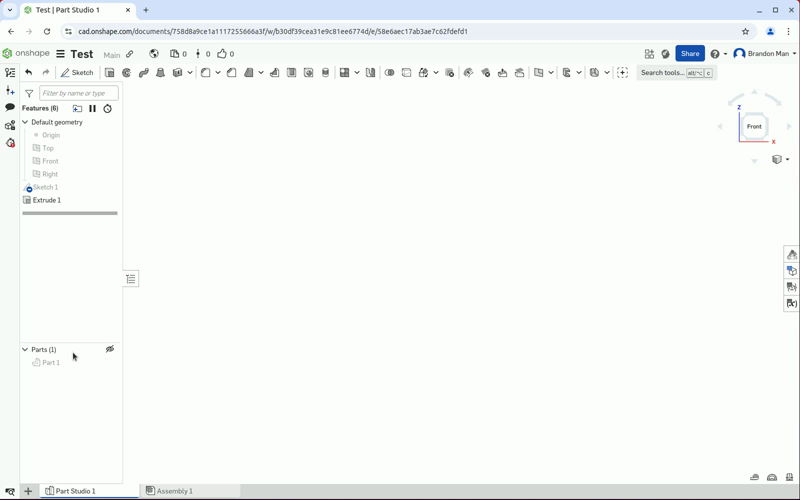
key_up(shift)
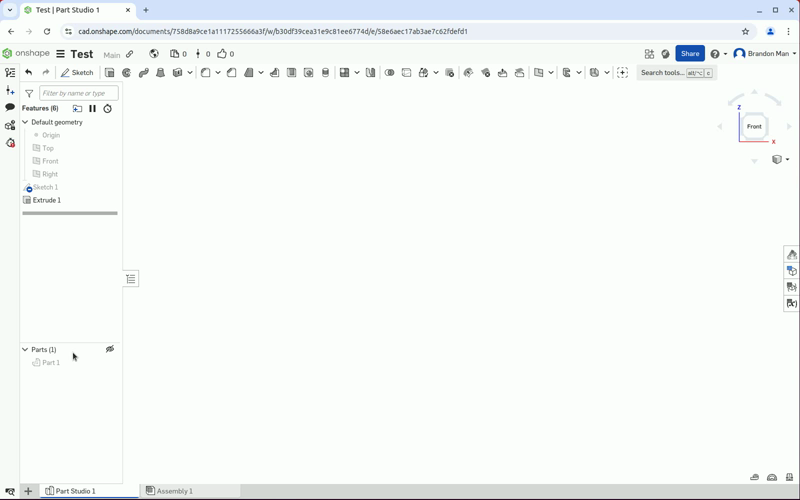
mouse_move(73, 352)
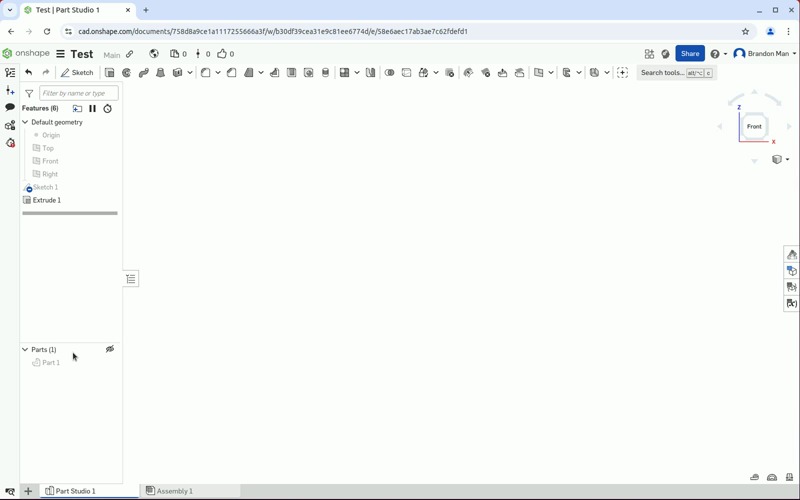
key(shift+y)
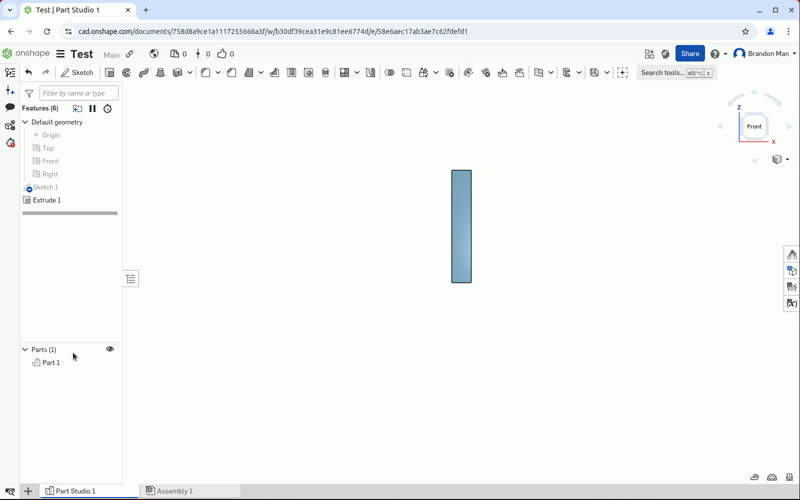
mouse_move(541, 75)
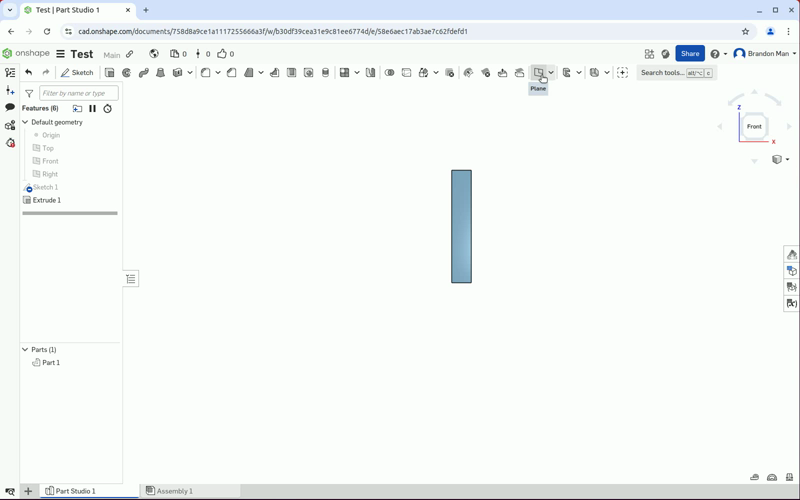
click(541, 75)
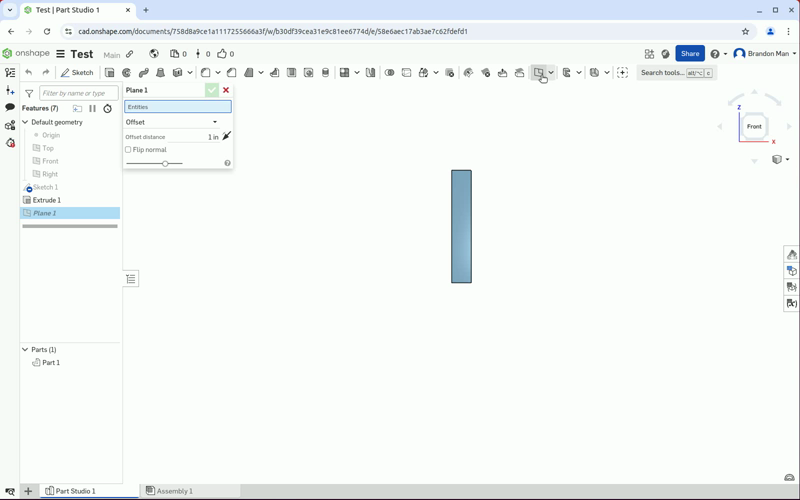
mouse_move(73, 163)
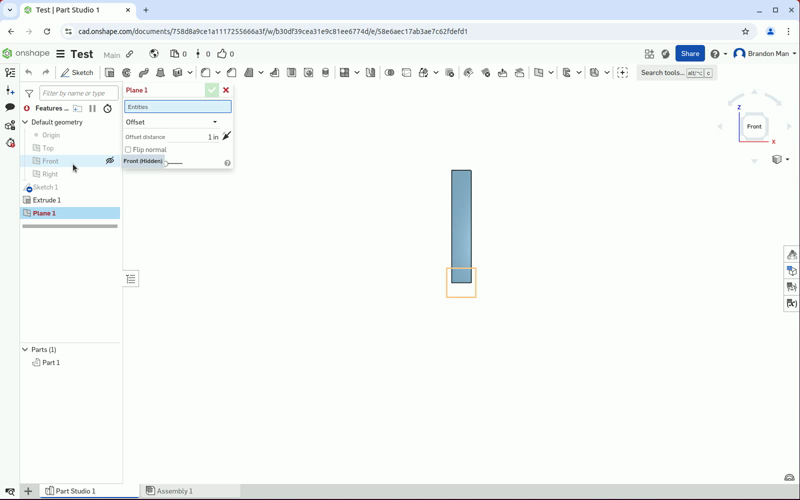
click(73, 163)
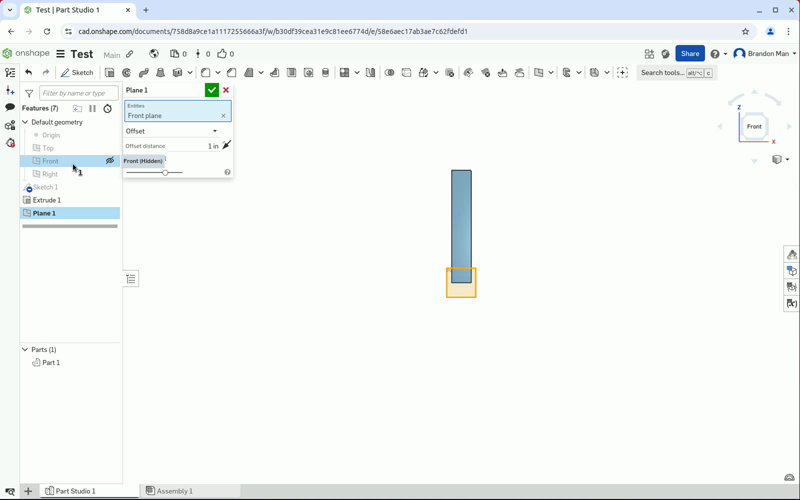
key(tab, 2)
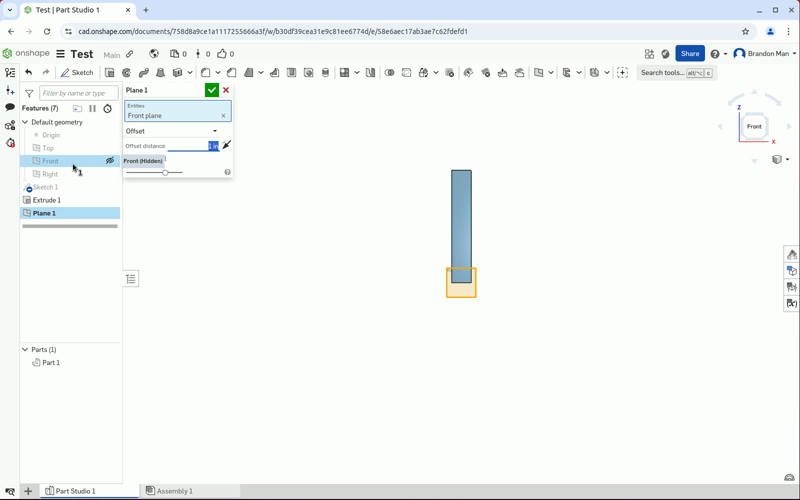
text(0.955)
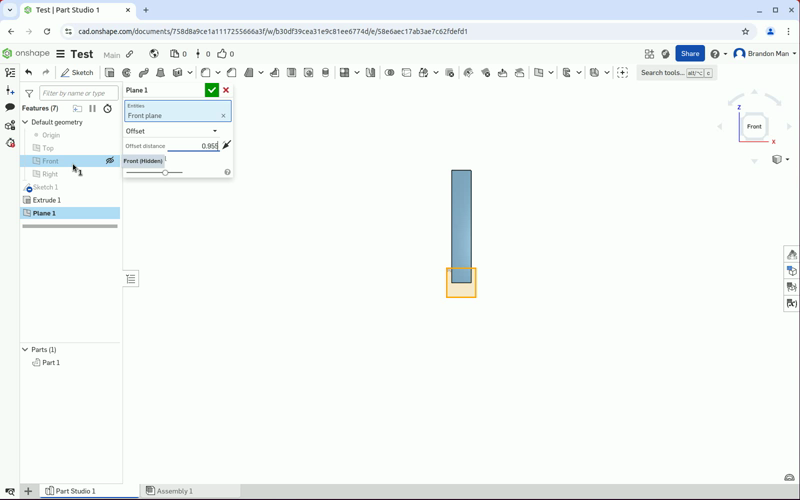
key(enter, 2)
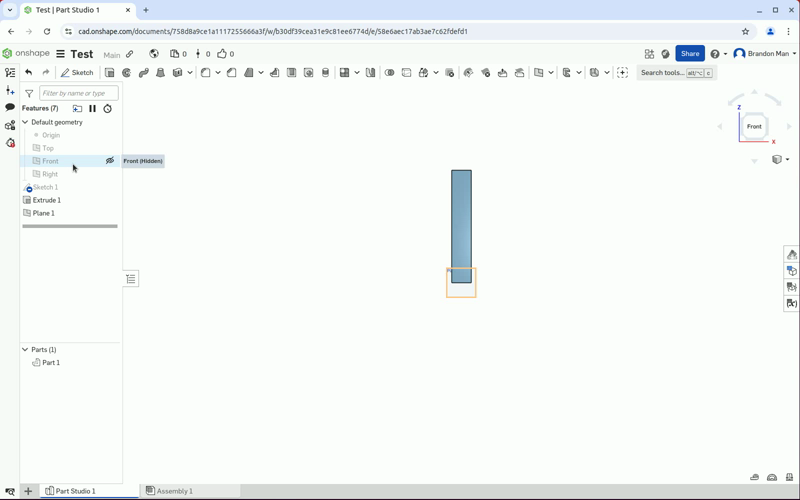
key(shift+s)
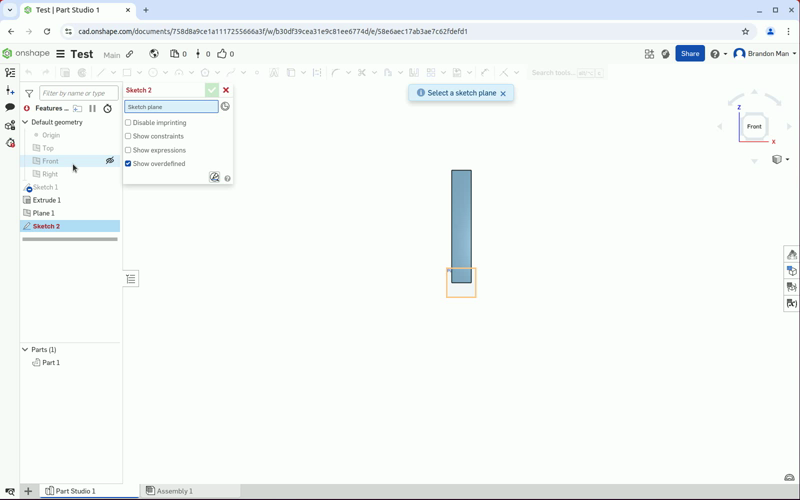
mouse_move(73, 215)
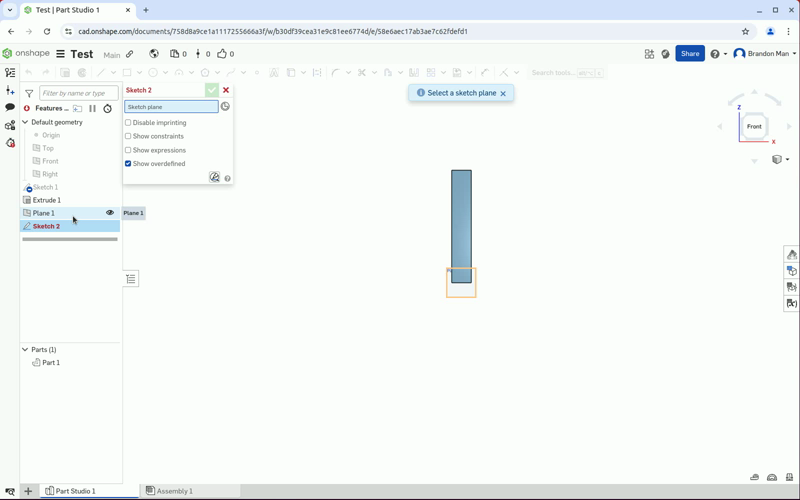
click(73, 215)
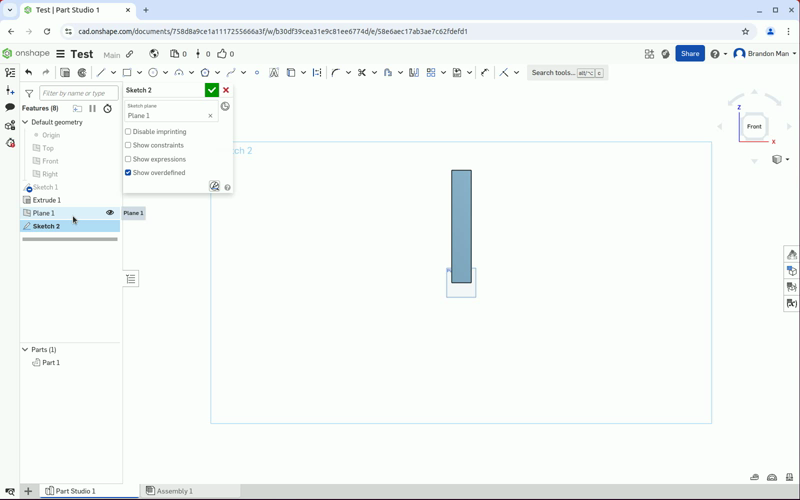
mouse_move(73, 352)
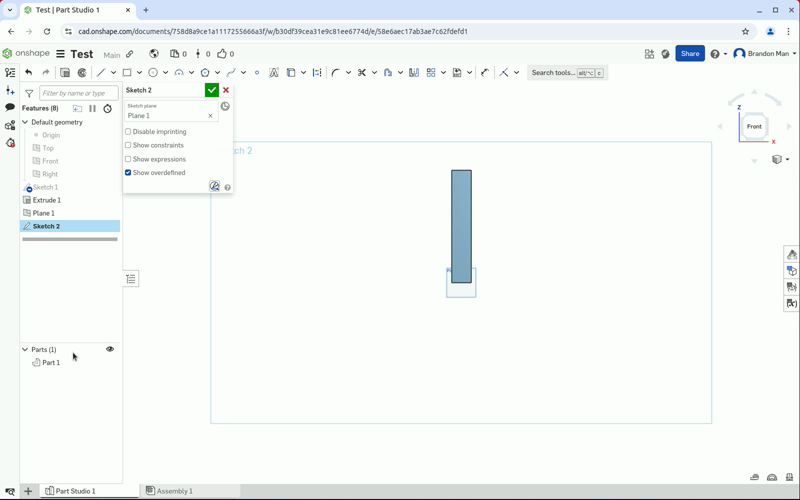
key(y)
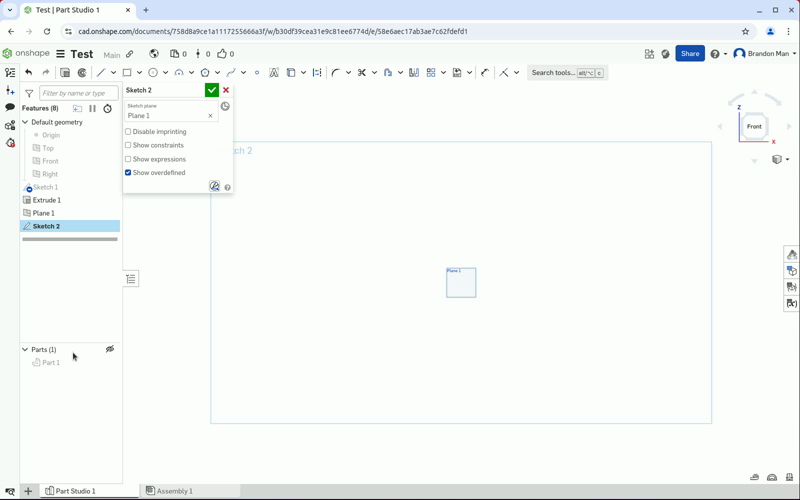
key(l)
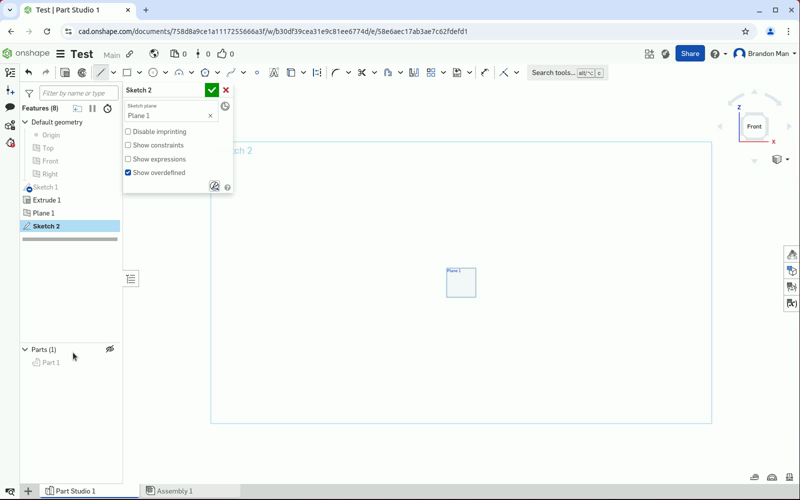
key_down(shift)
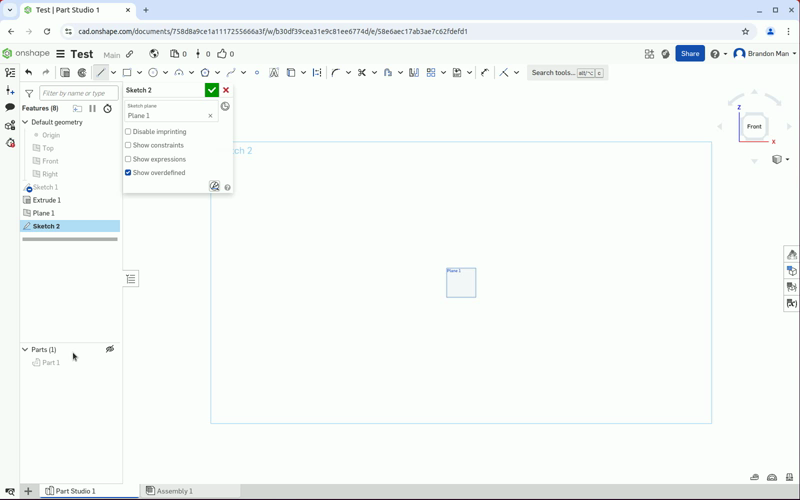
mouse_move(451, 192)
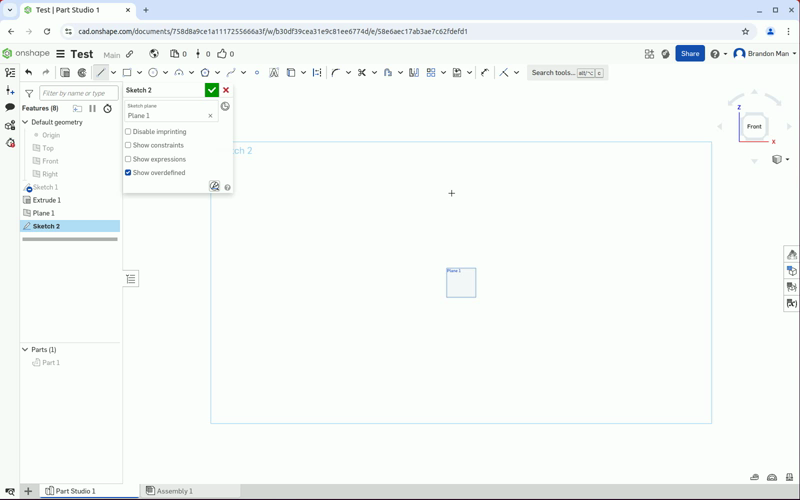
click(451, 192)
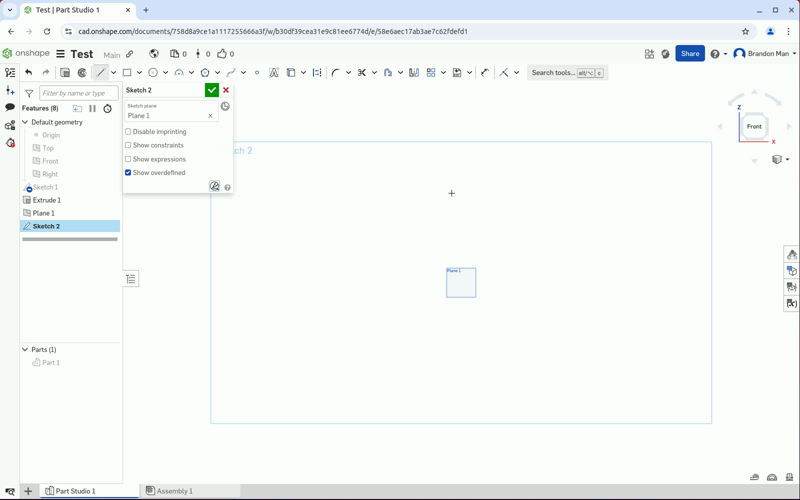
key_up(shift)
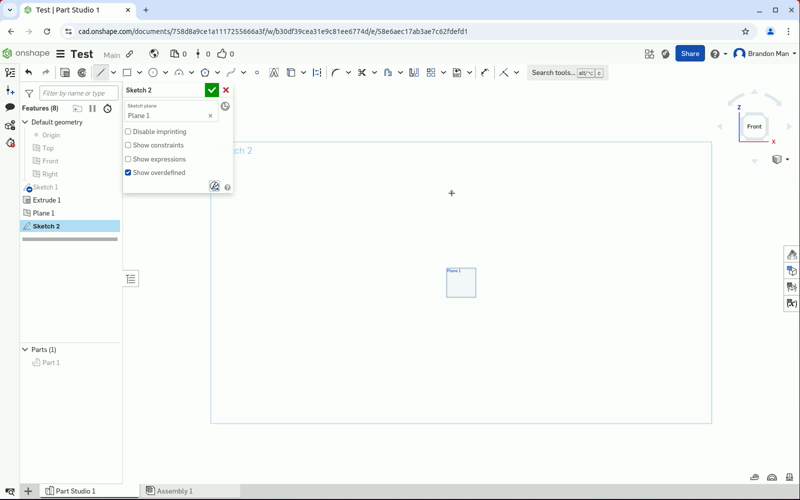
key_down(shift)
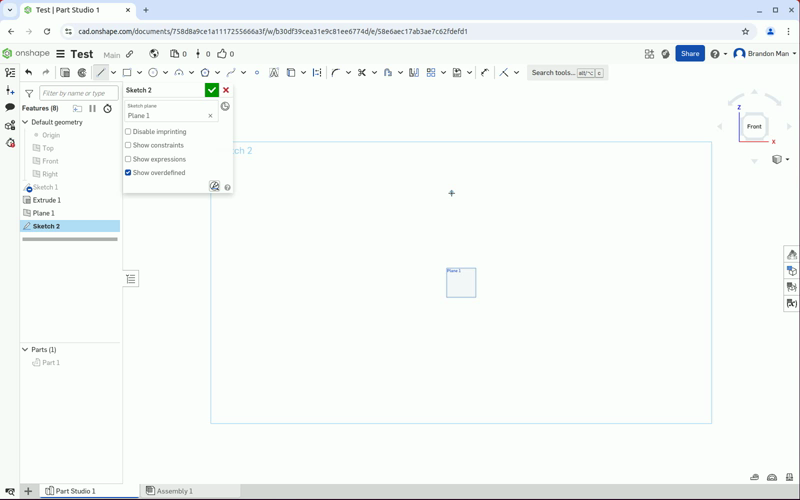
mouse_move(481, 192)
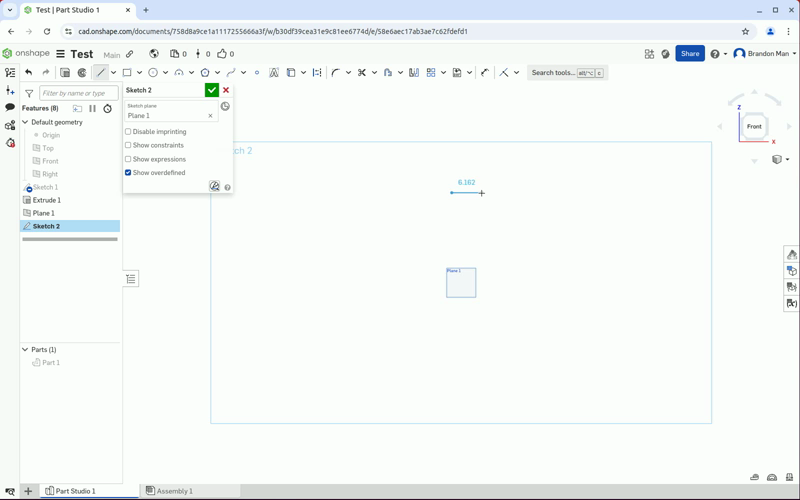
mouse_move(471, 192)
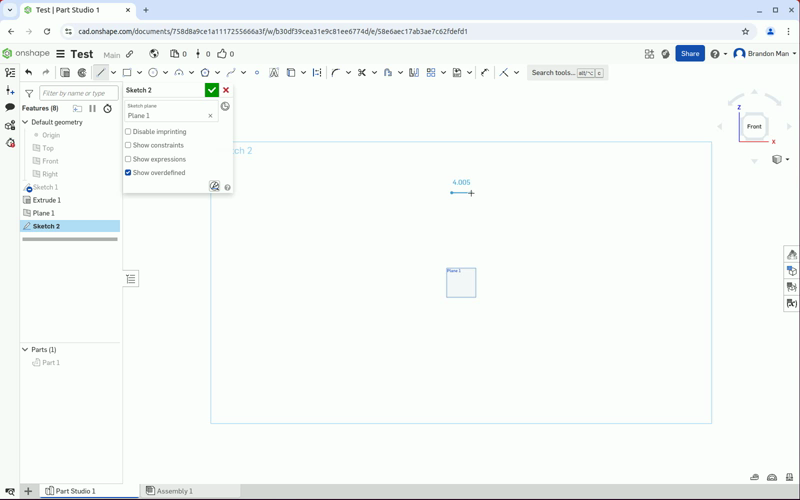
click(471, 192)
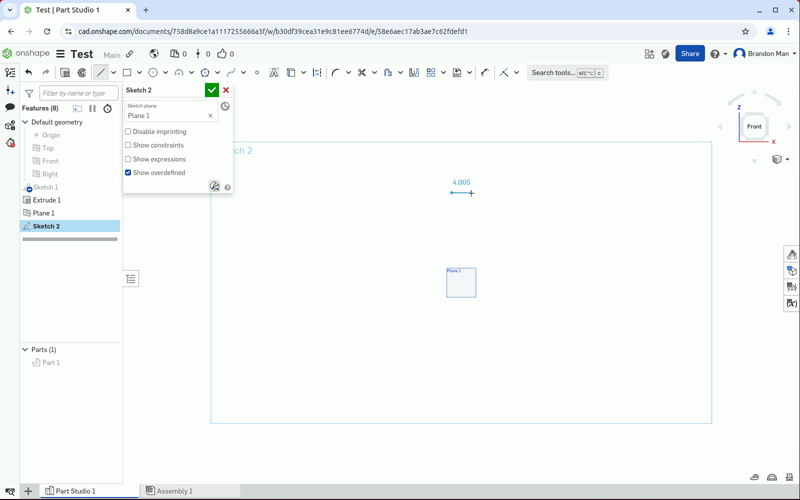
key_up(shift)
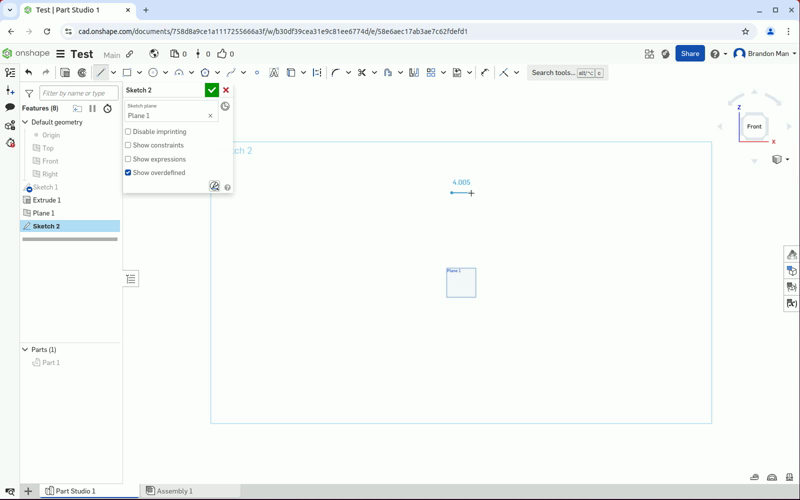
key_down(shift)
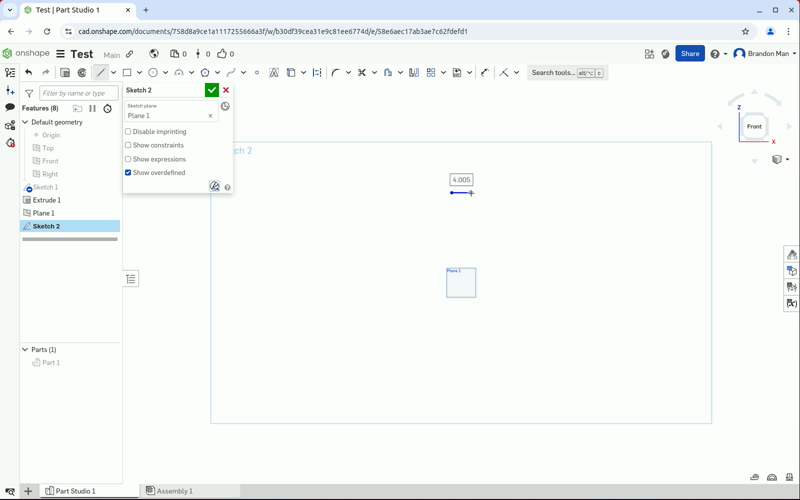
mouse_move(501, 192)
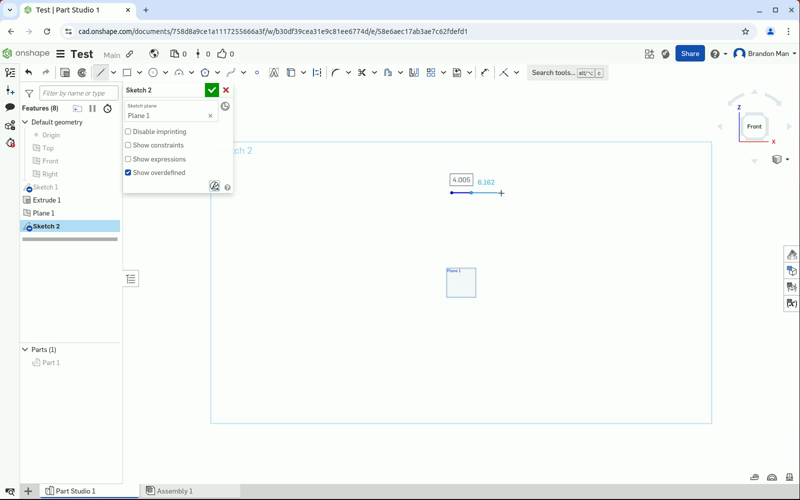
mouse_move(471, 172)
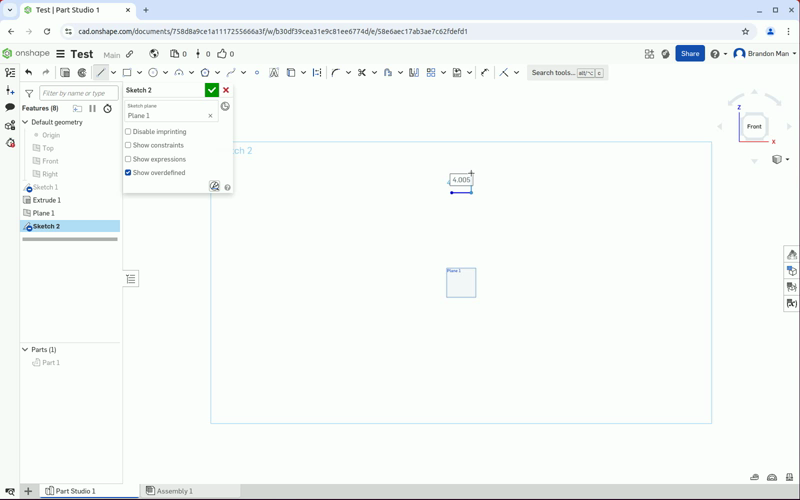
click(471, 172)
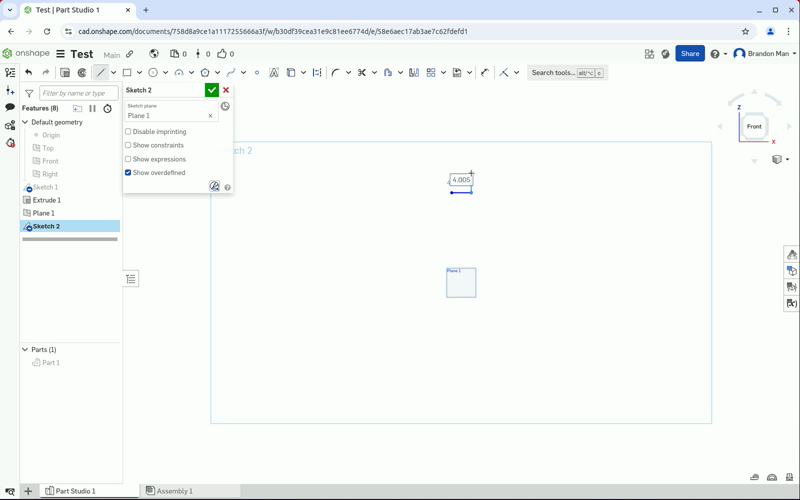
key_up(shift)
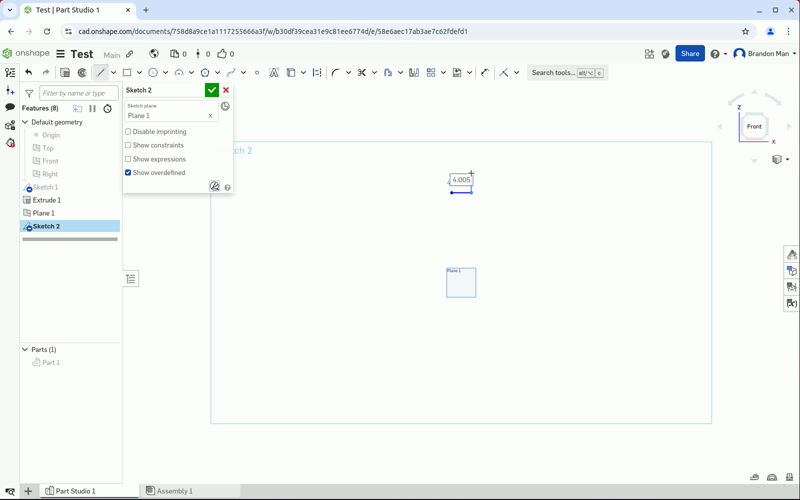
key_down(shift)
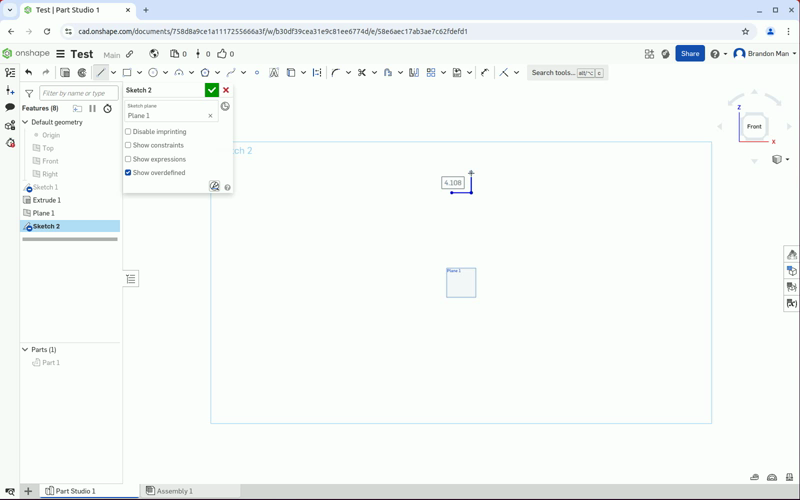
mouse_move(501, 172)
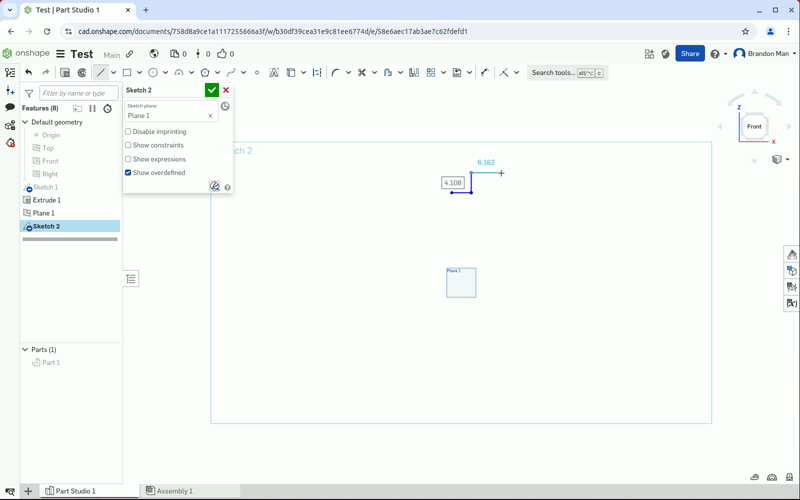
mouse_move(451, 172)
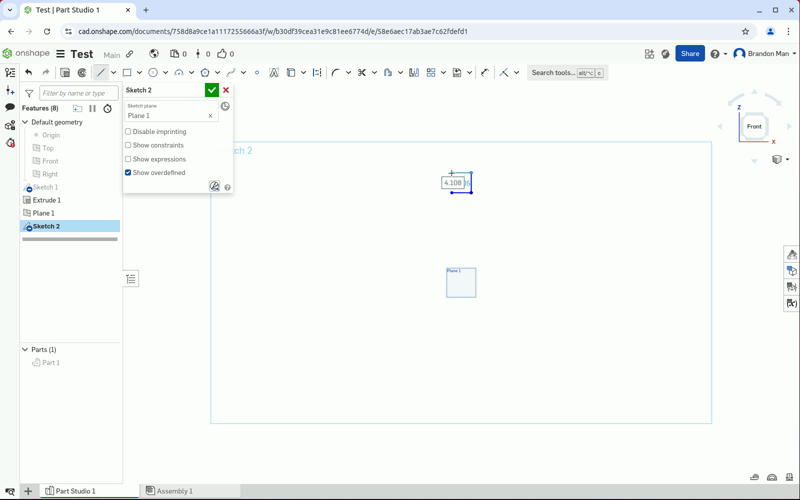
click(451, 172)
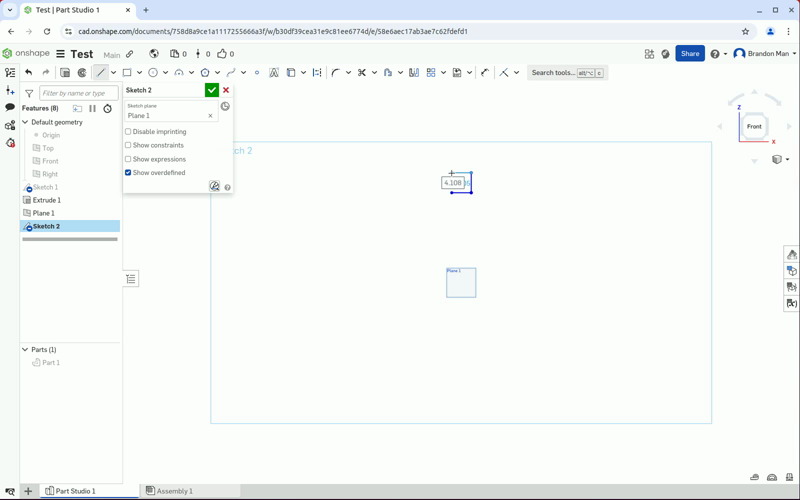
key_up(shift)
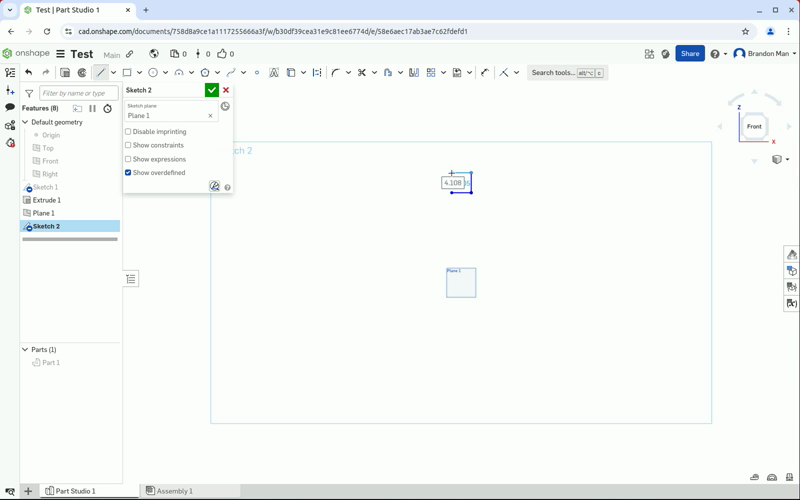
mouse_move(481, 172)
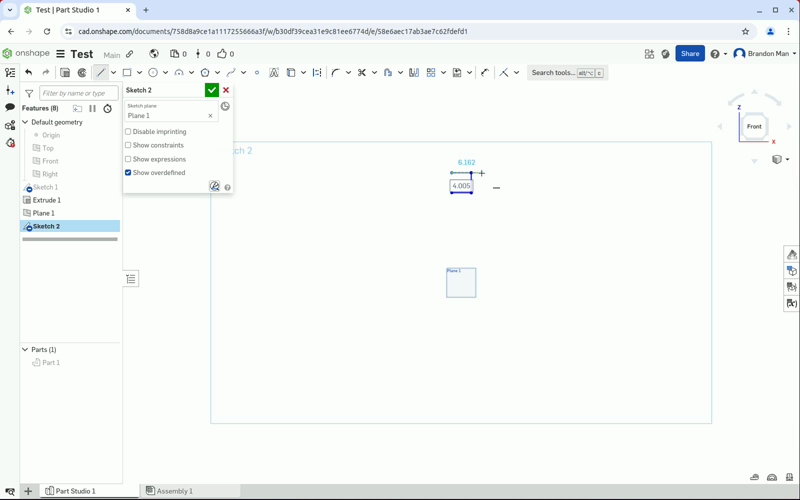
key_down(shift)
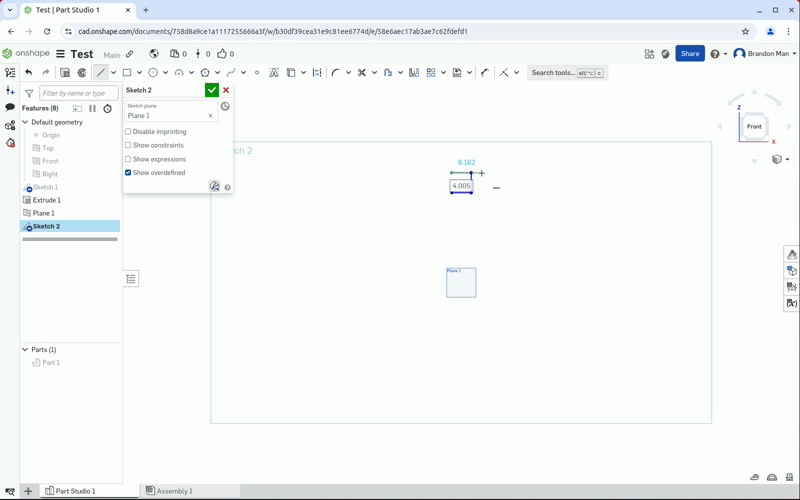
mouse_move(451, 192)
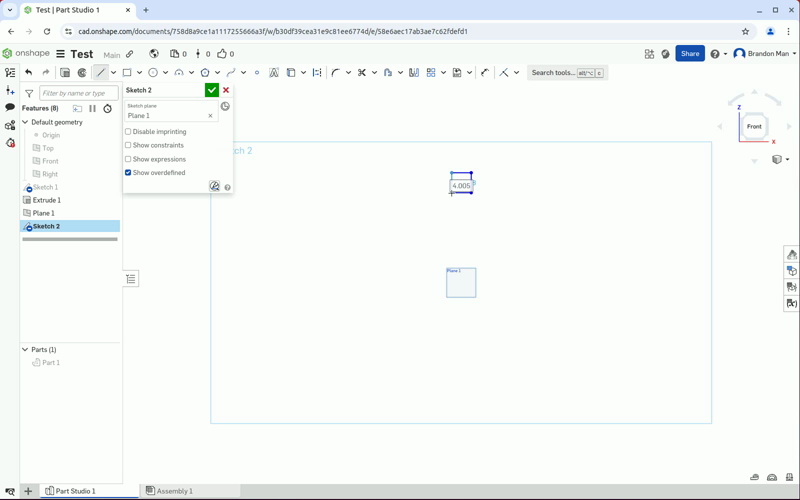
key_up(shift)
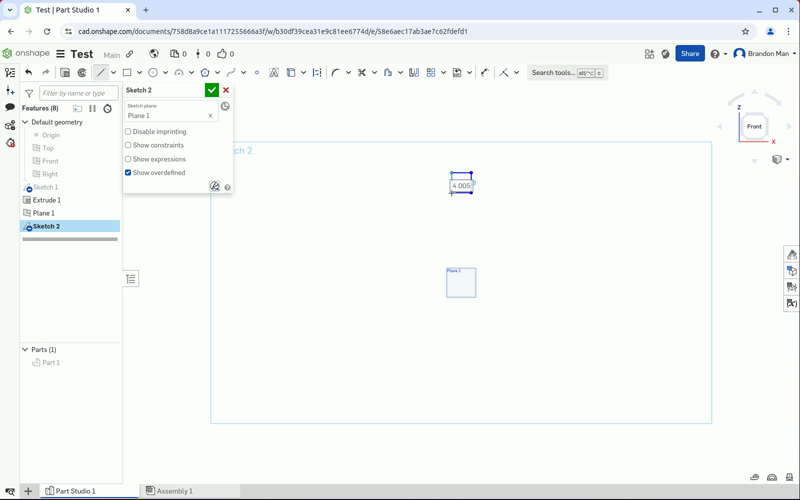
click(451, 192)
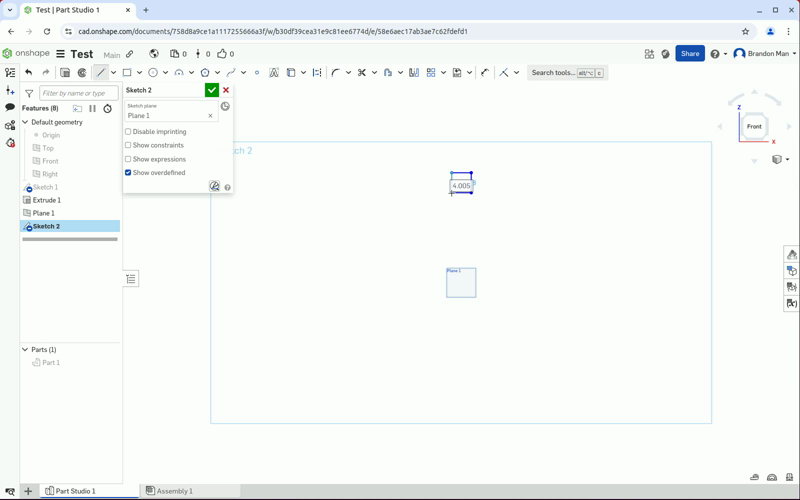
key(esc)
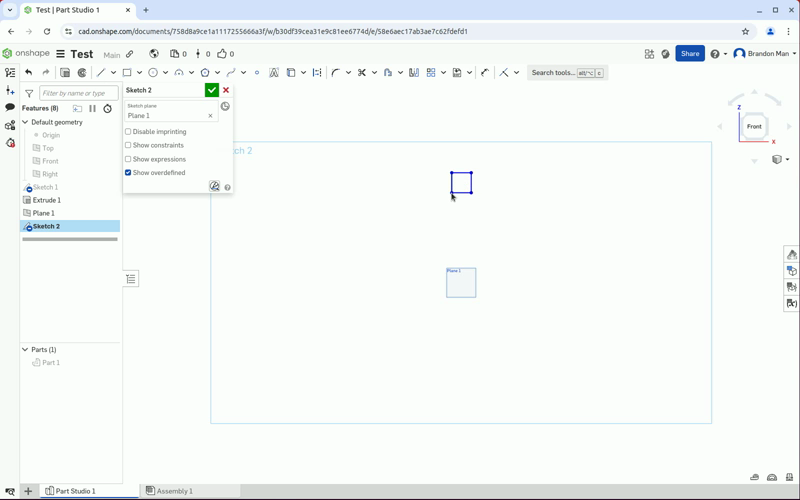
mouse_move(460, 180)
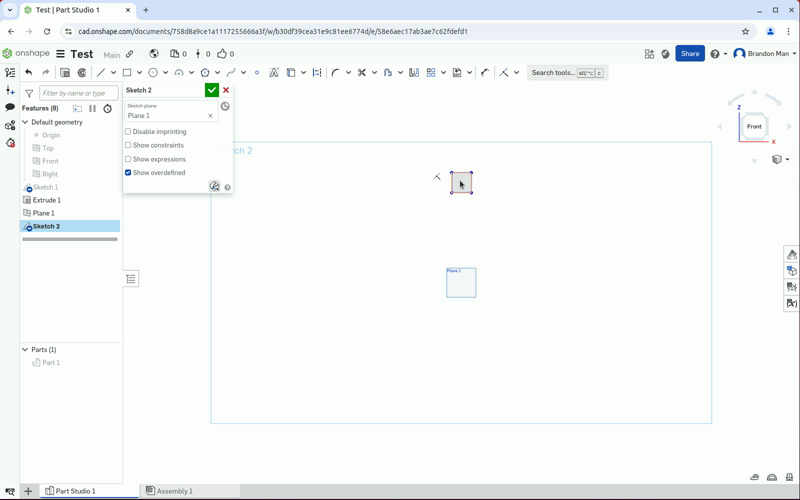
scroll(6)
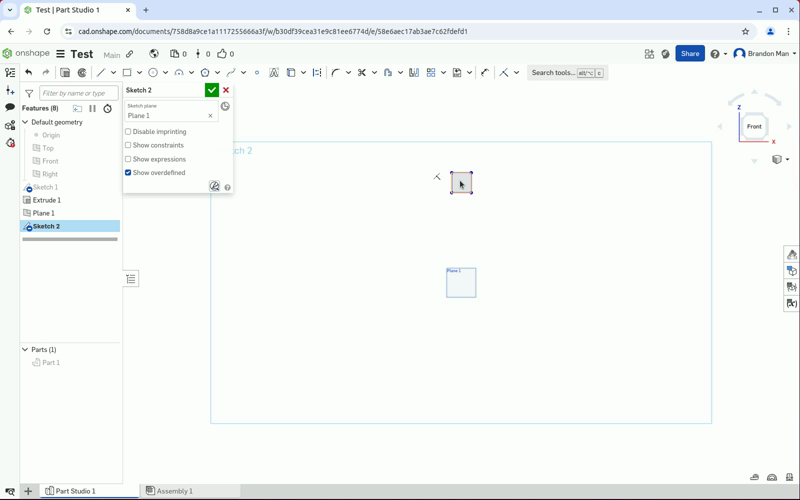
scroll(6)
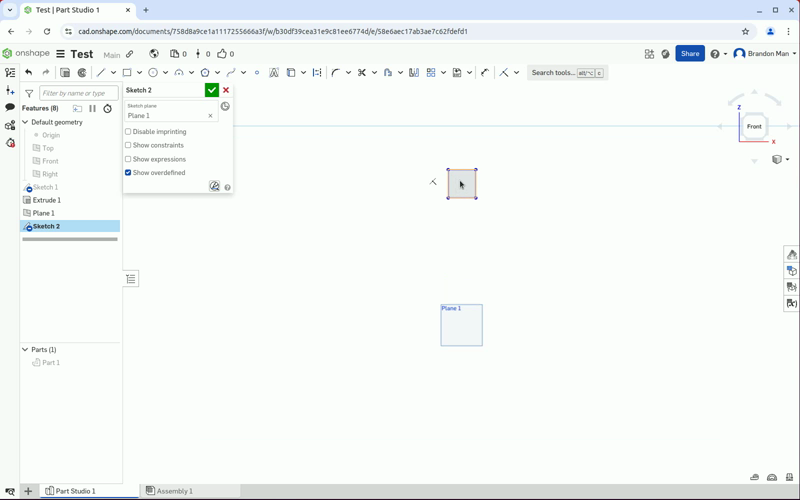
scroll(6)
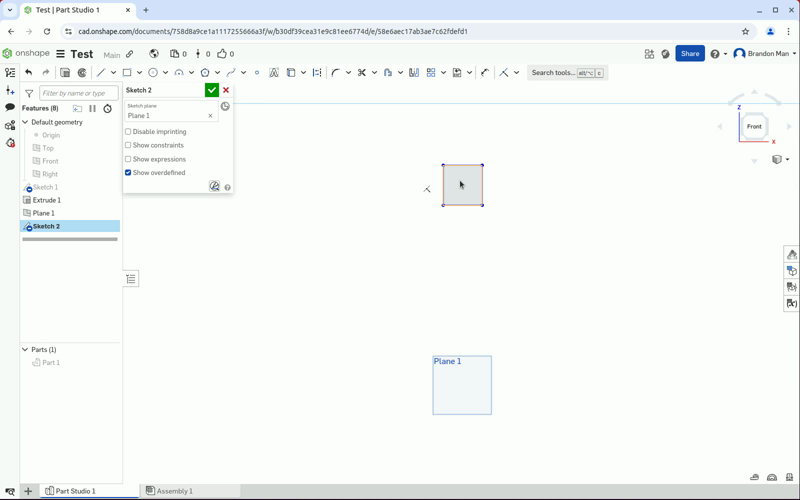
scroll(6)
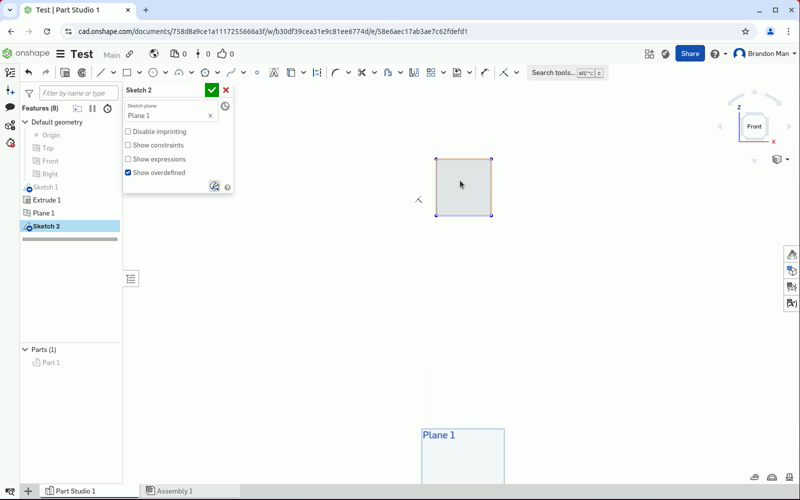
scroll(6)
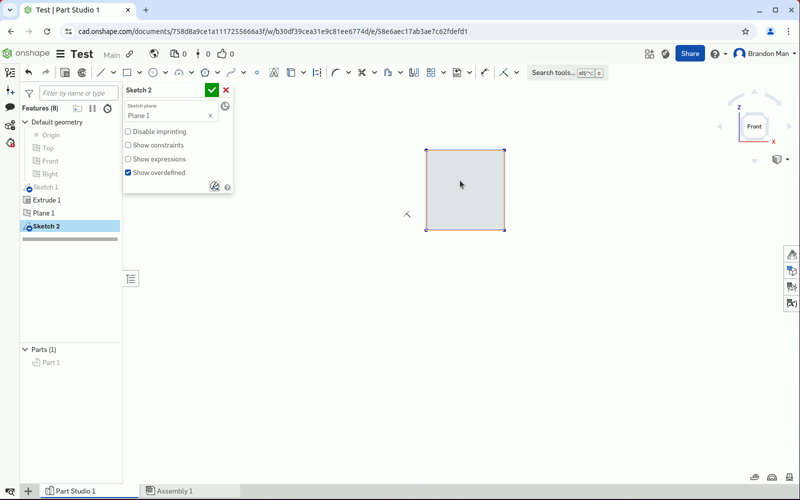
scroll(6)
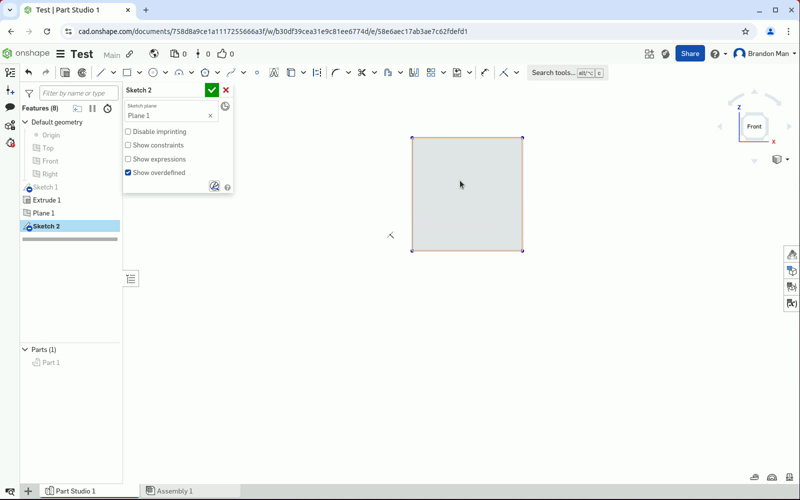
scroll(6)
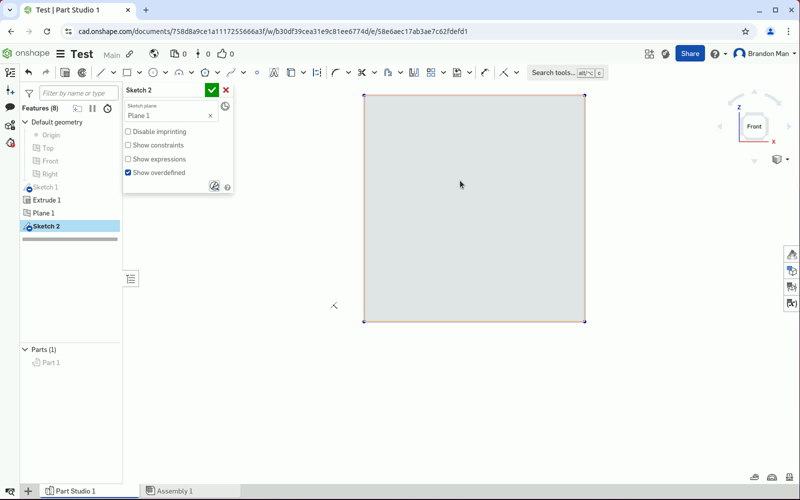
click(460, 180)
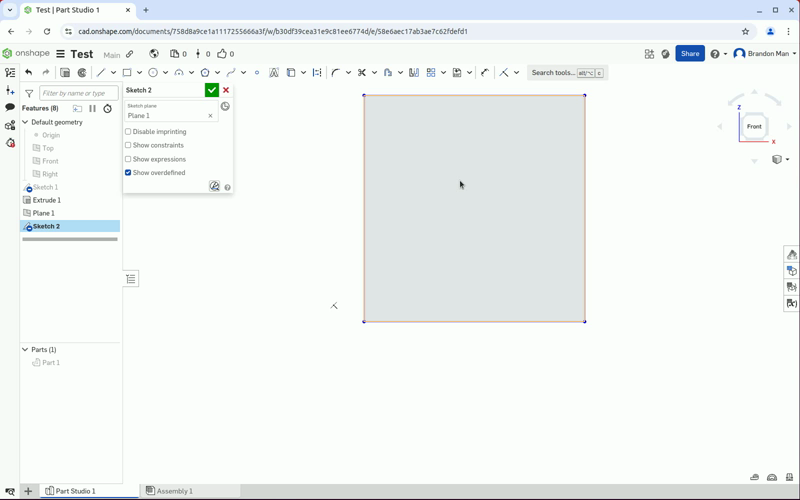
scroll(-6)
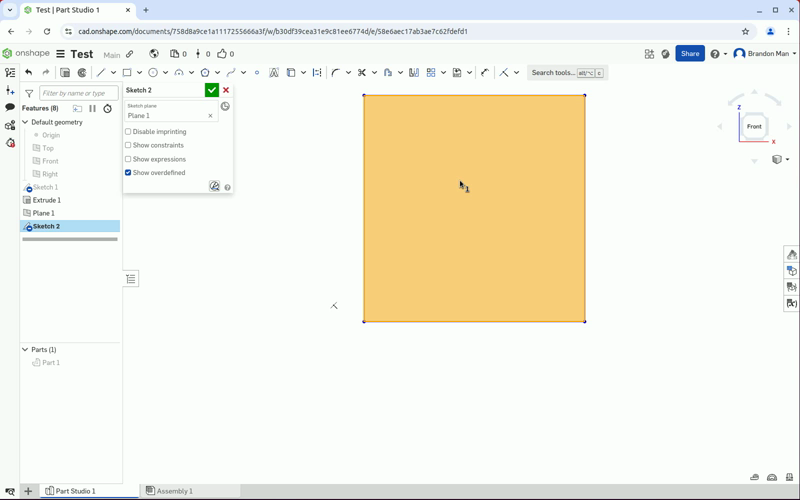
scroll(-6)
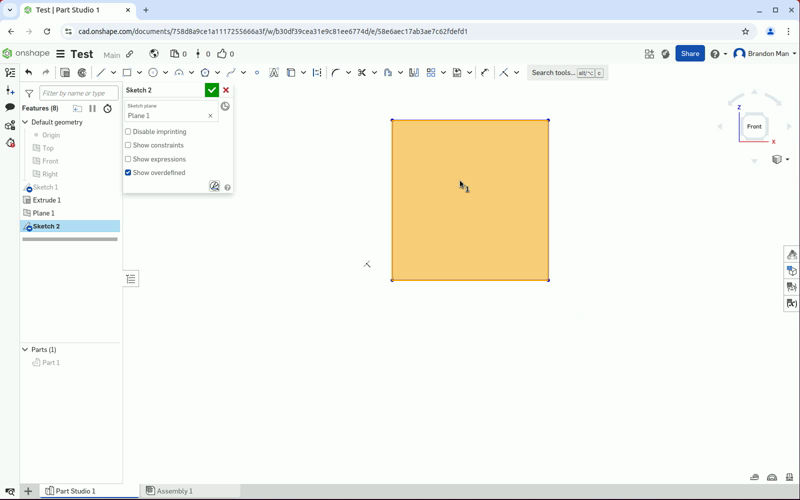
scroll(-6)
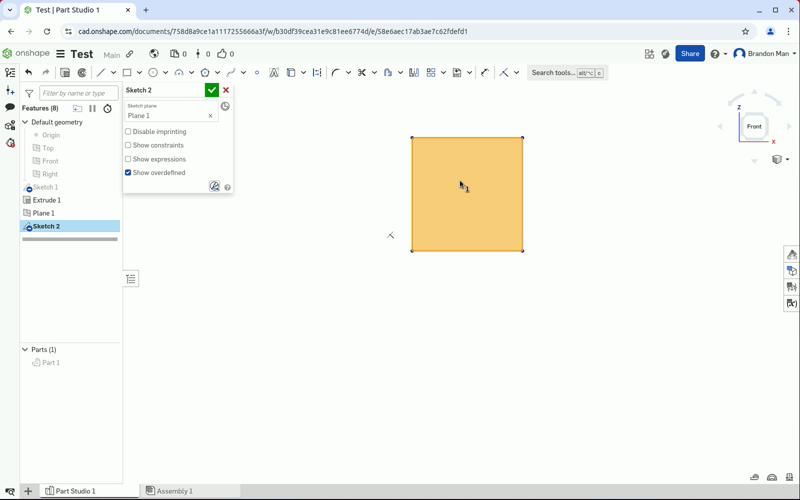
scroll(-6)
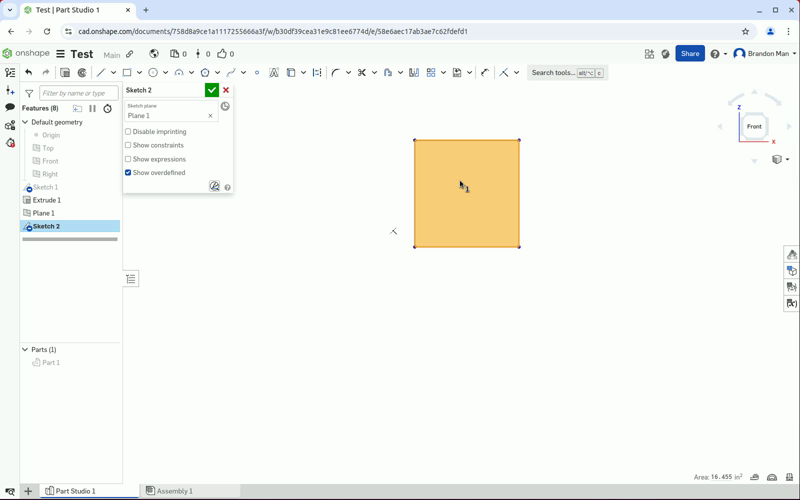
scroll(-6)
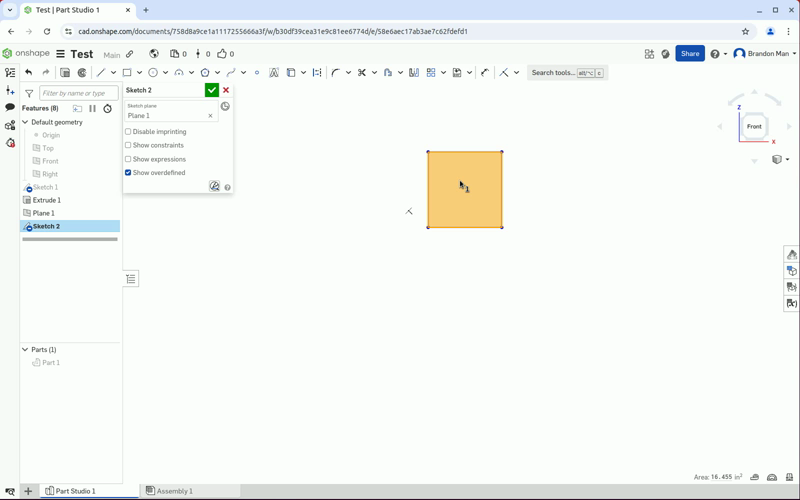
scroll(-6)
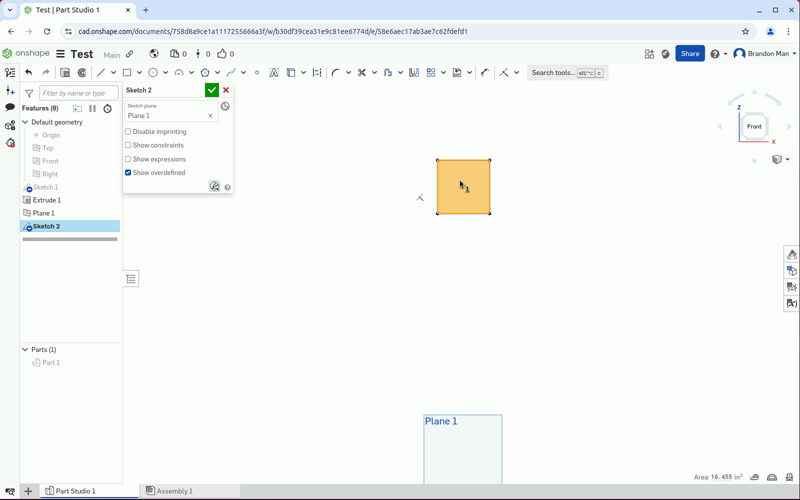
scroll(-6)
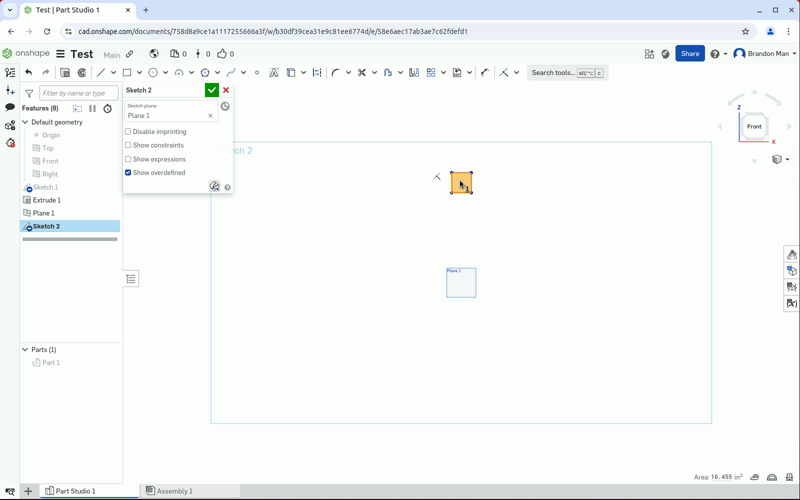
mouse_move(73, 352)
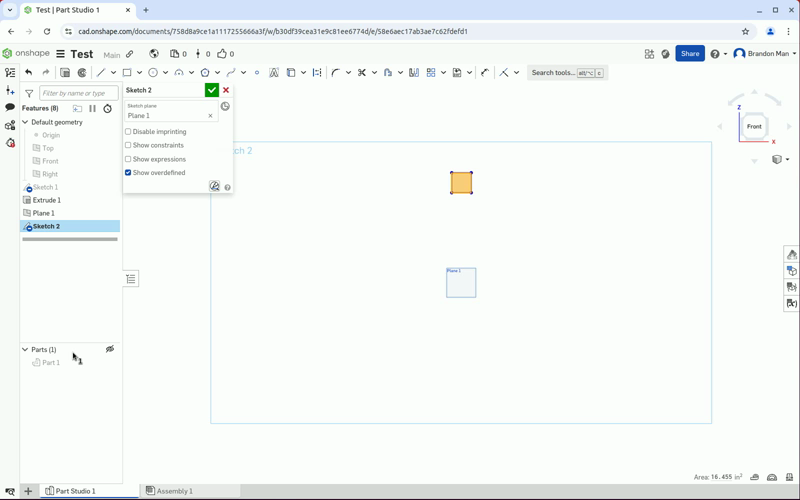
key(shift+y)
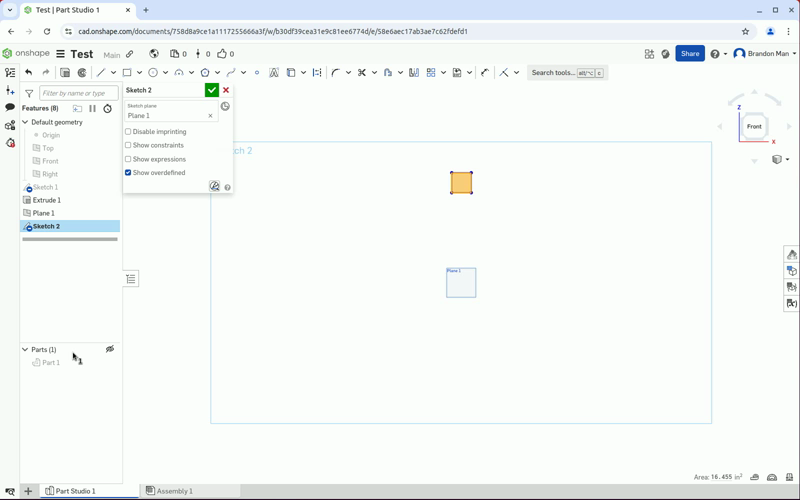
key(shift+e)
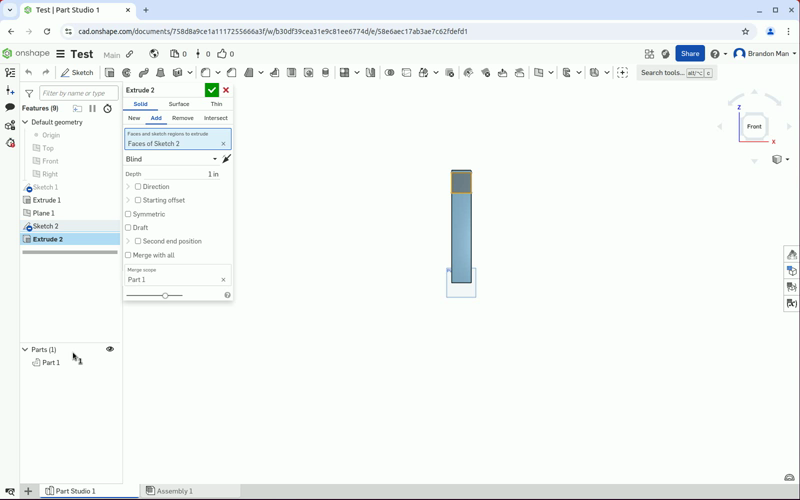
mouse_move(143, 106)
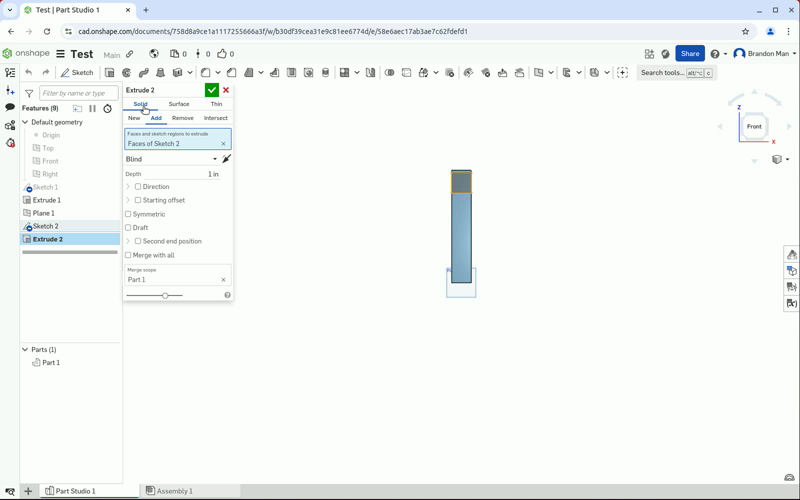
click(143, 106)
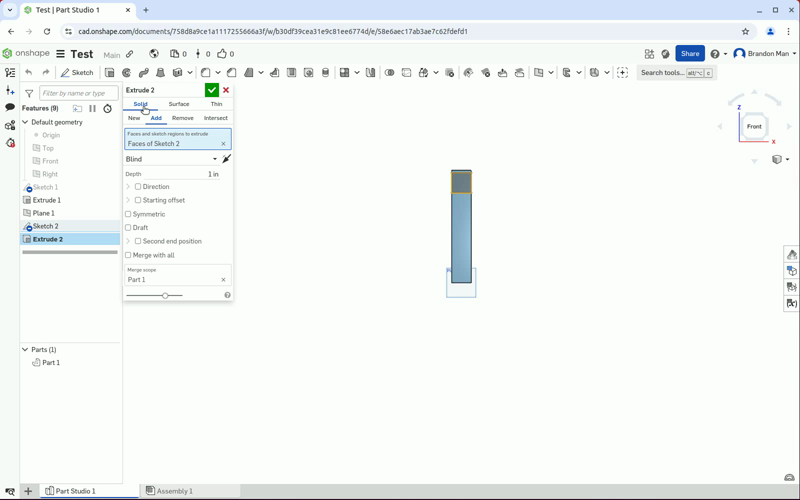
mouse_move(186, 120)
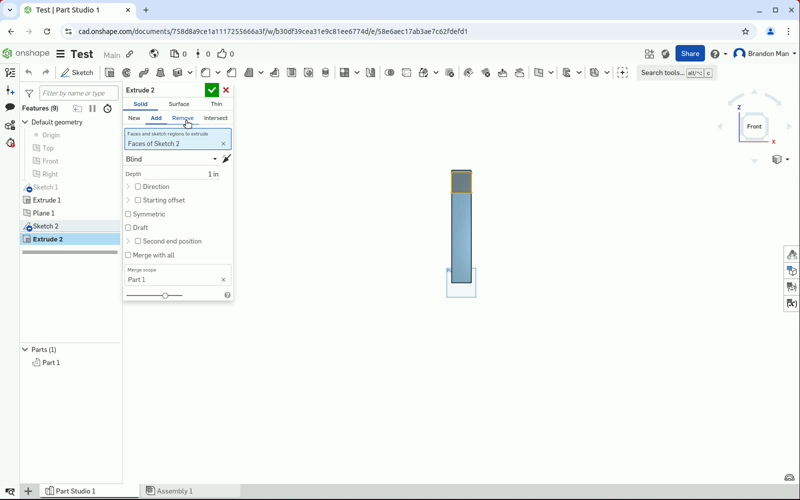
click(186, 120)
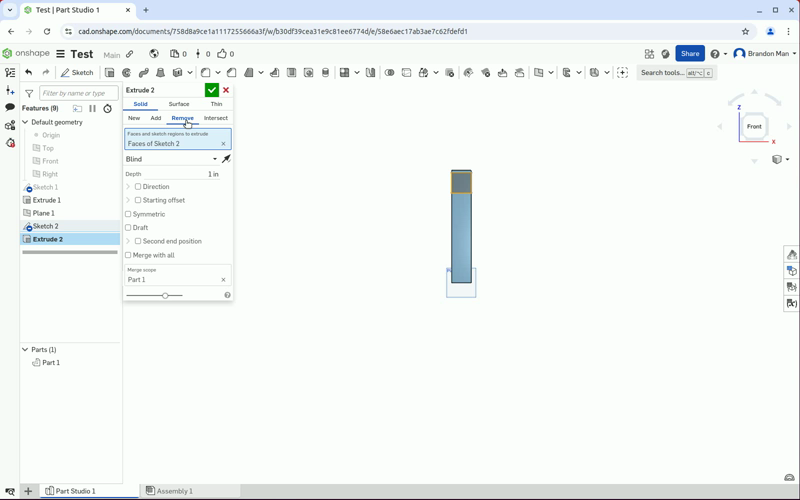
key(tab, 4)
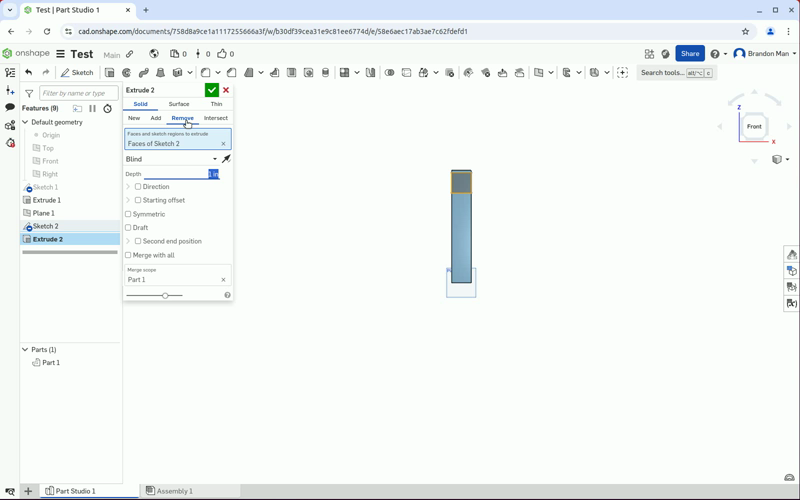
text(0.963)
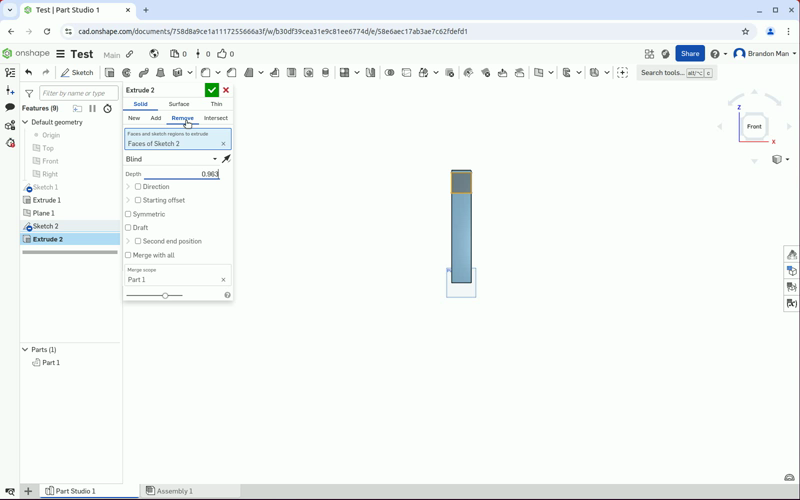
key(tab, 6)
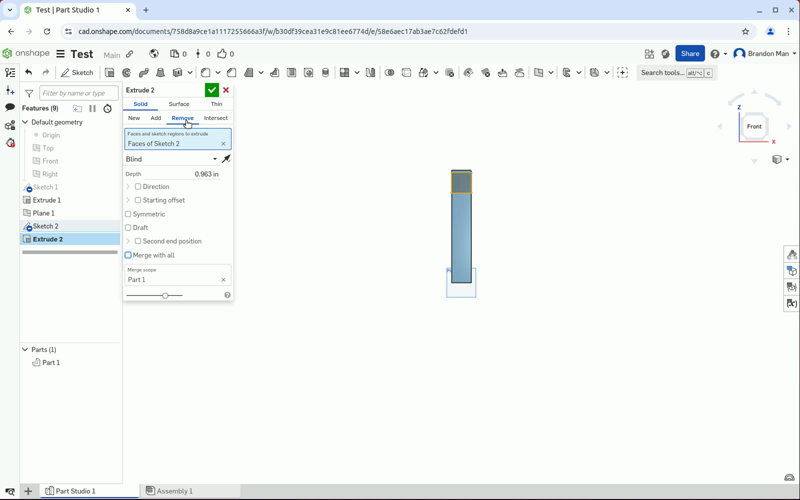
key(space)
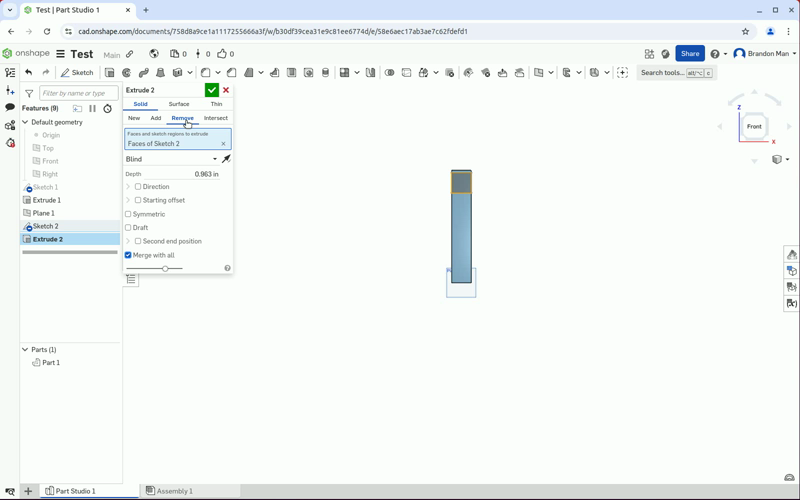
key(enter)
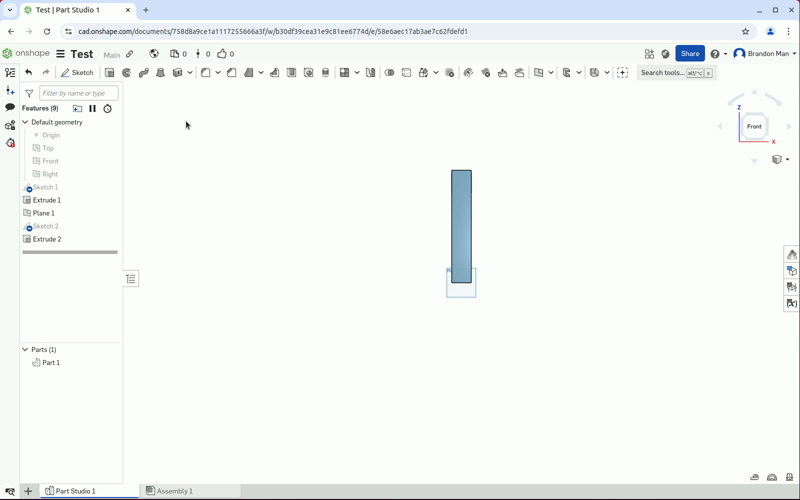
key(shift+h)
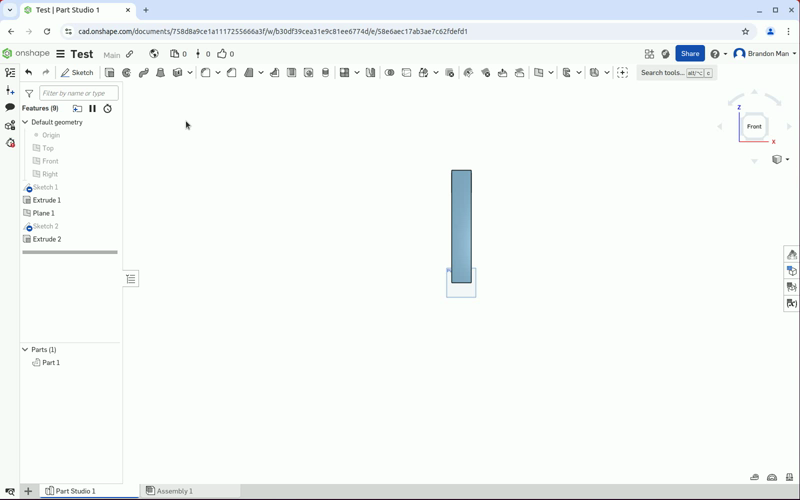
key(shift+h)
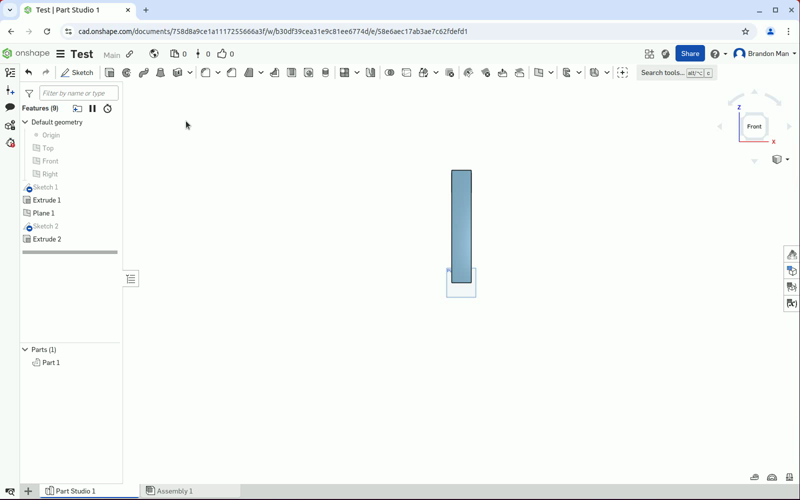
mouse_move(73, 189)
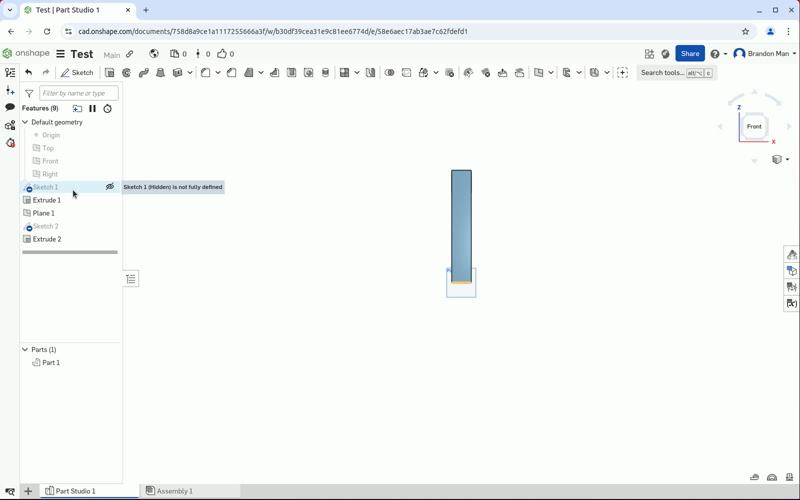
click(73, 189)
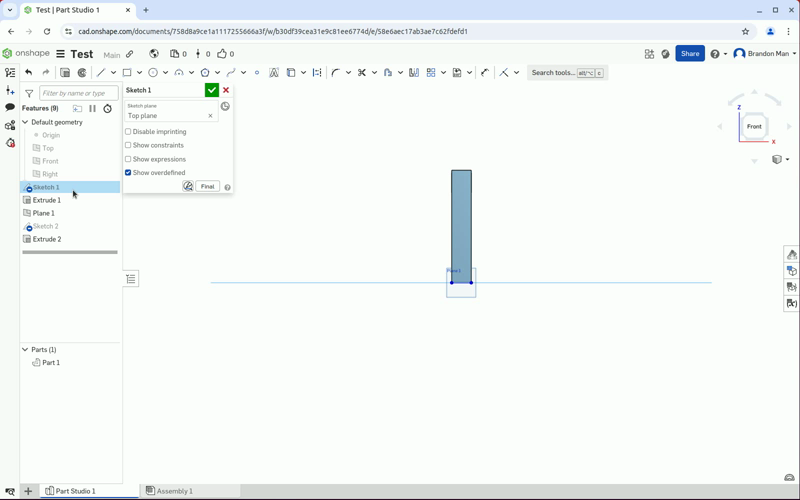
mouse_move(229, 92)
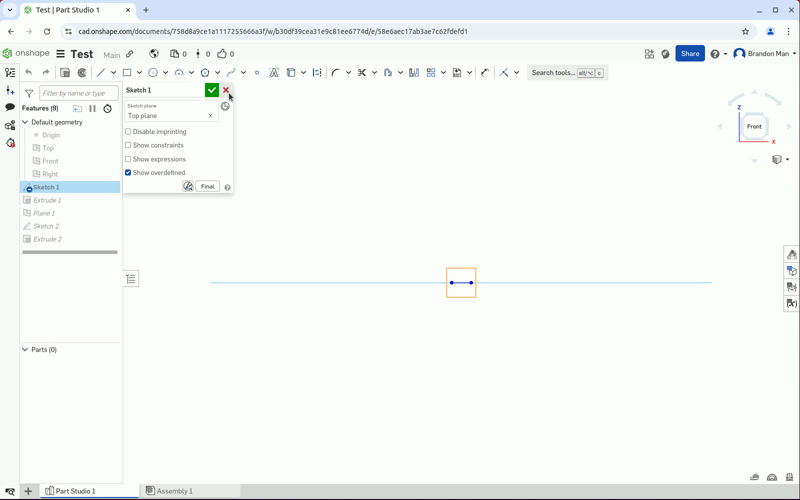
click(229, 92)
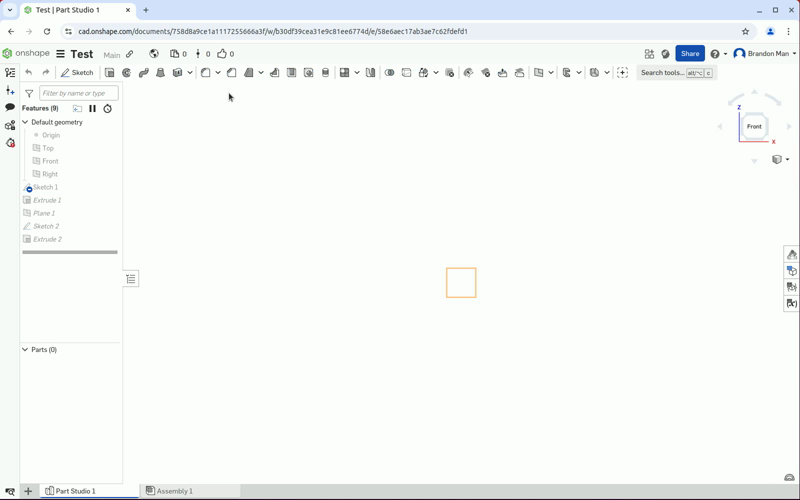
key(shift+s)
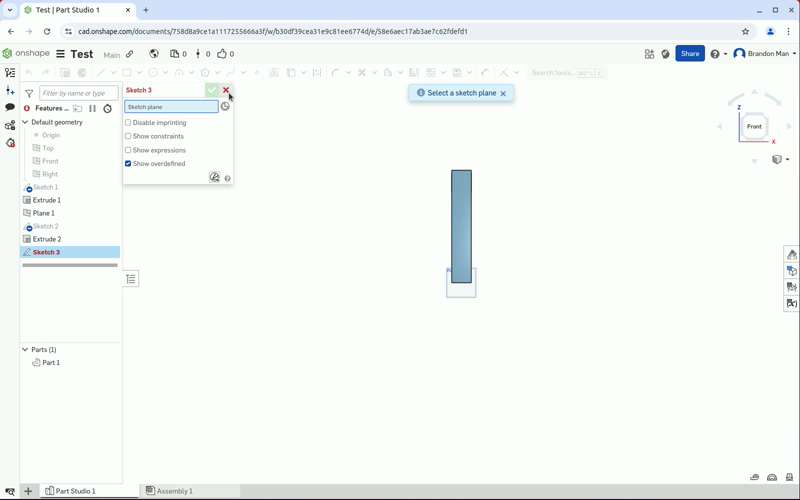
mouse_move(73, 215)
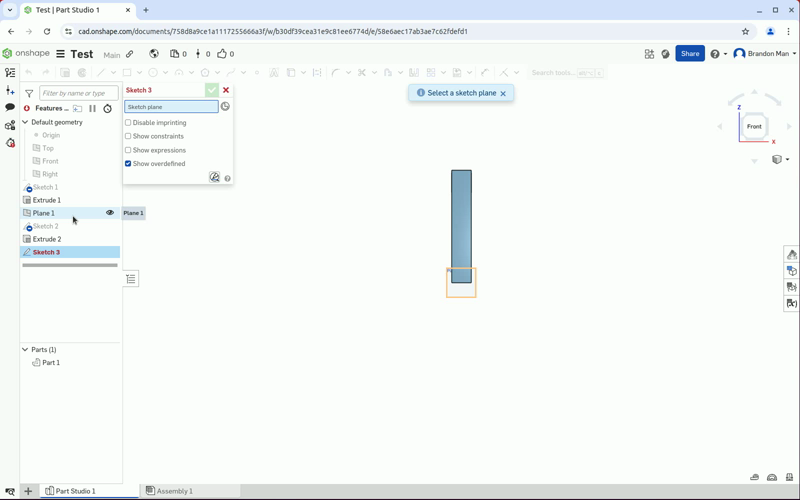
click(73, 215)
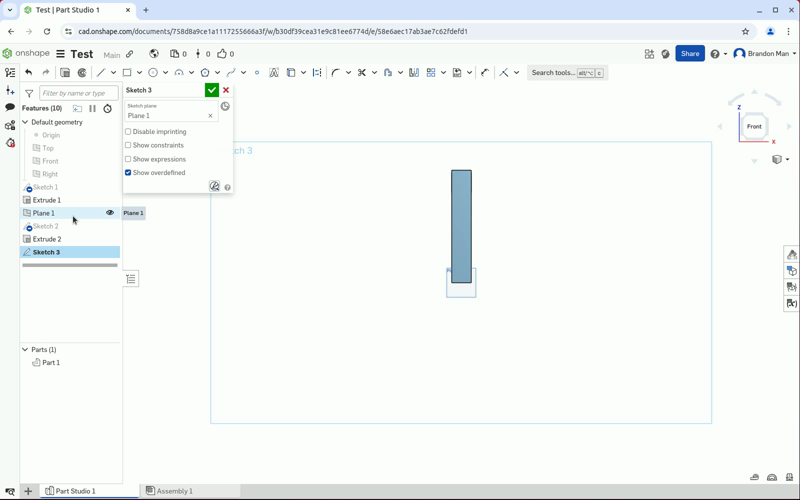
mouse_move(73, 352)
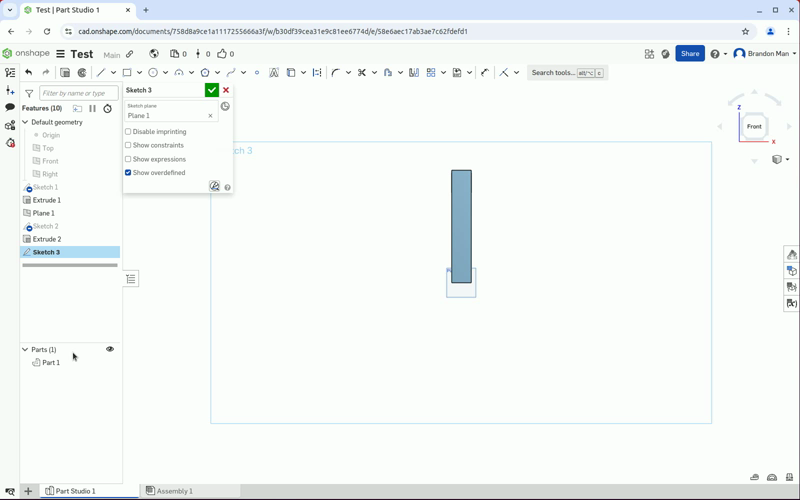
key(y)
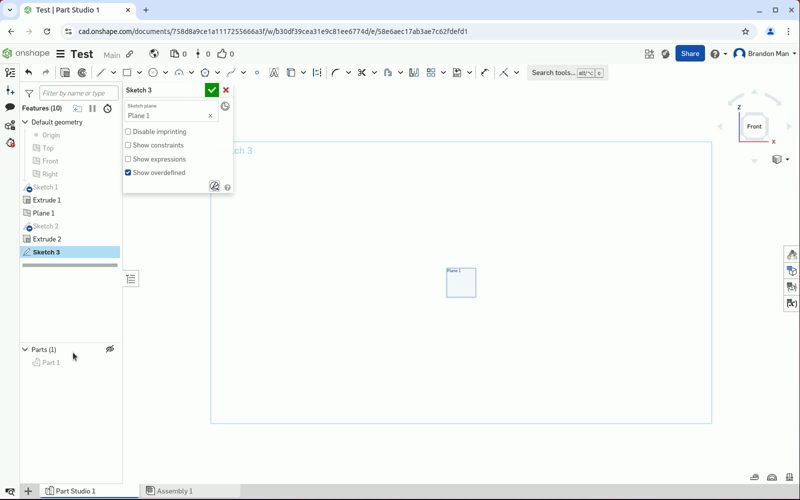
key(l)
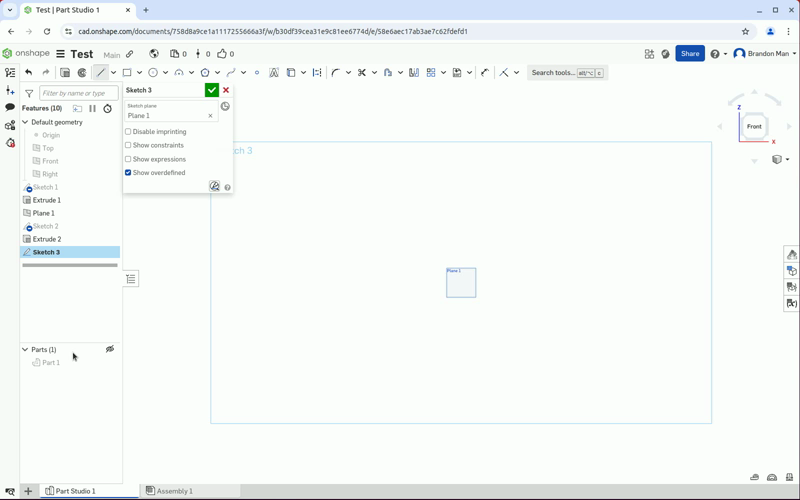
key_down(shift)
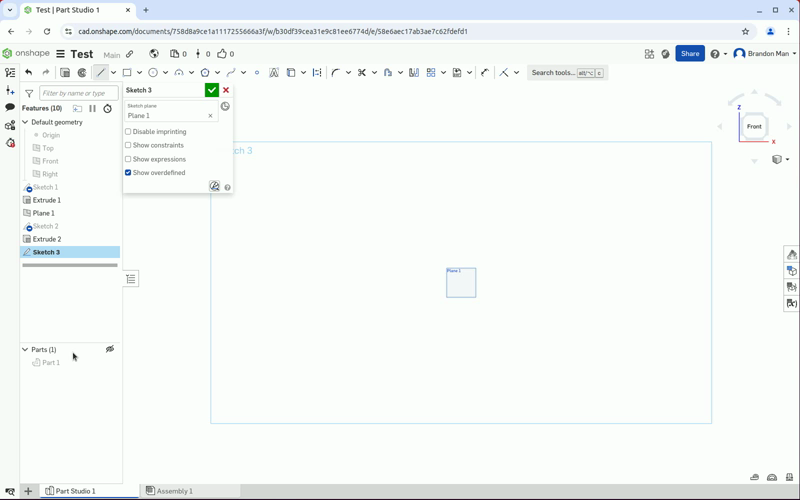
mouse_move(451, 238)
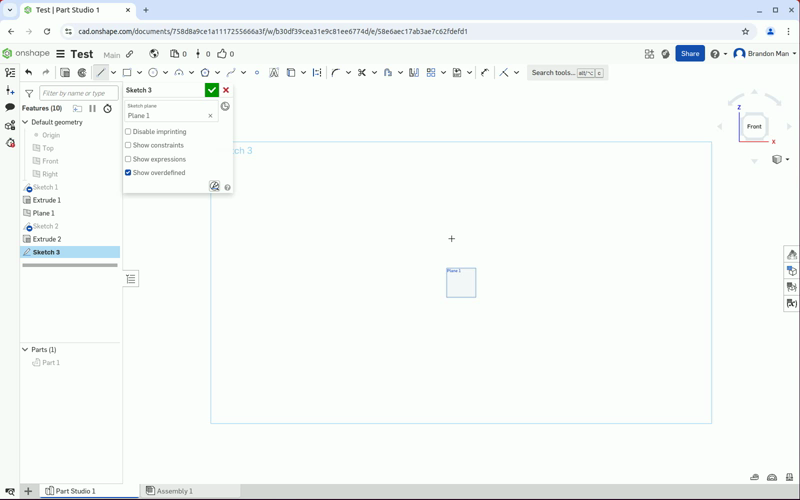
click(451, 238)
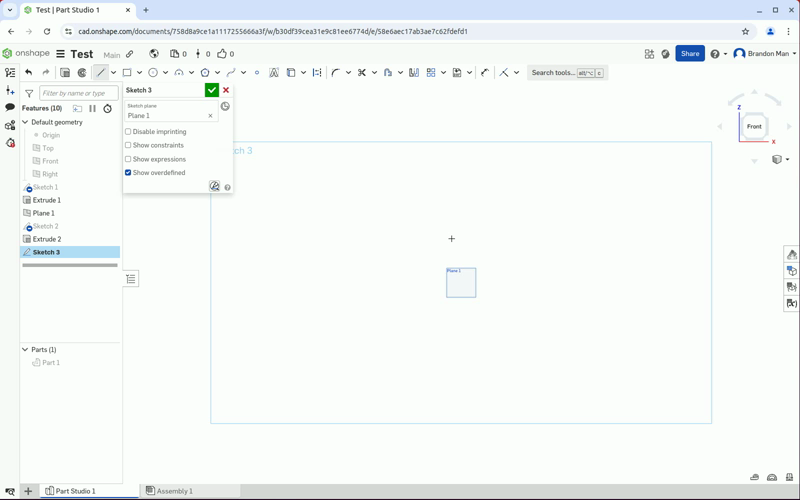
key_up(shift)
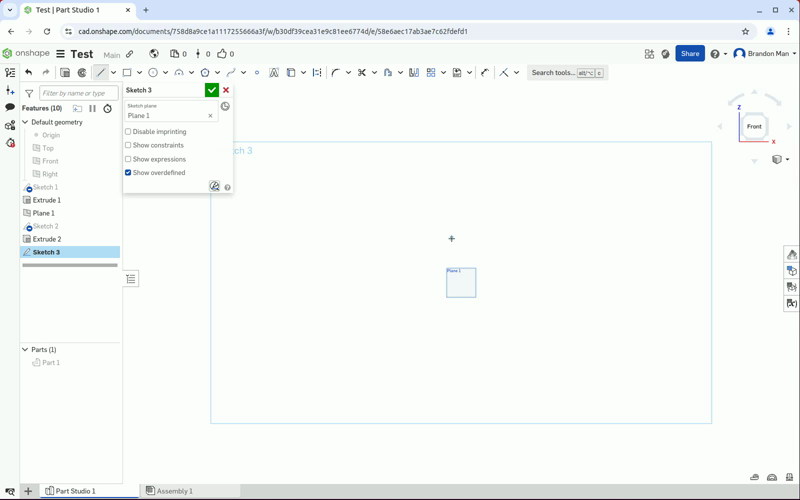
key_down(shift)
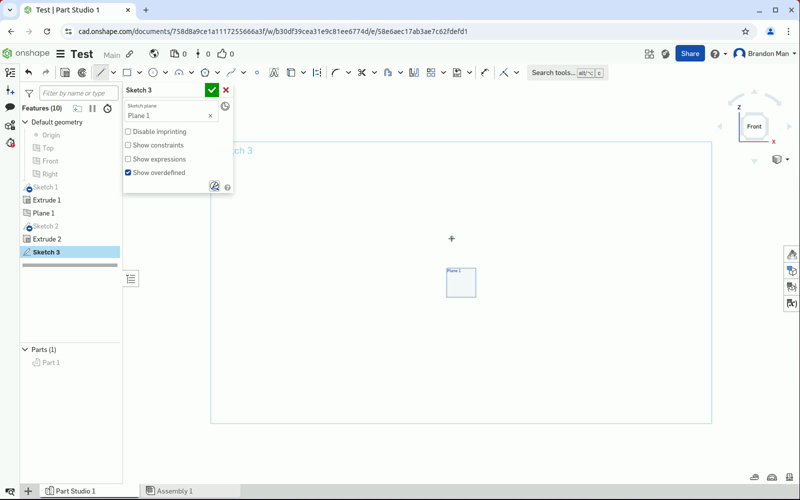
mouse_move(481, 238)
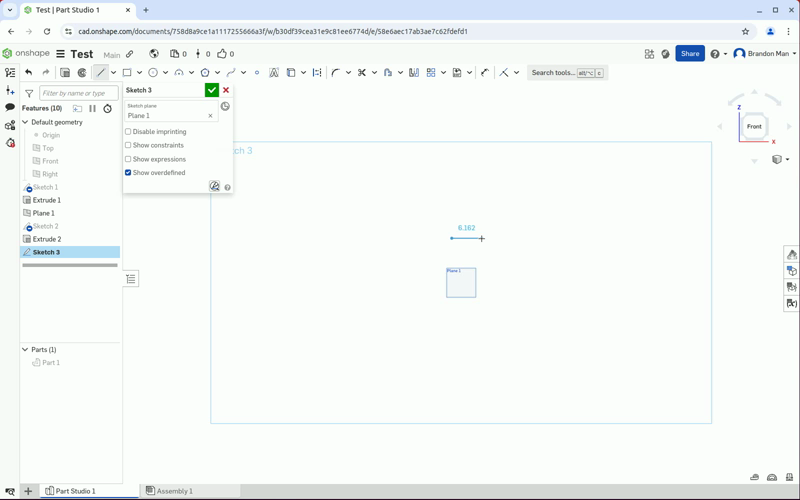
mouse_move(471, 238)
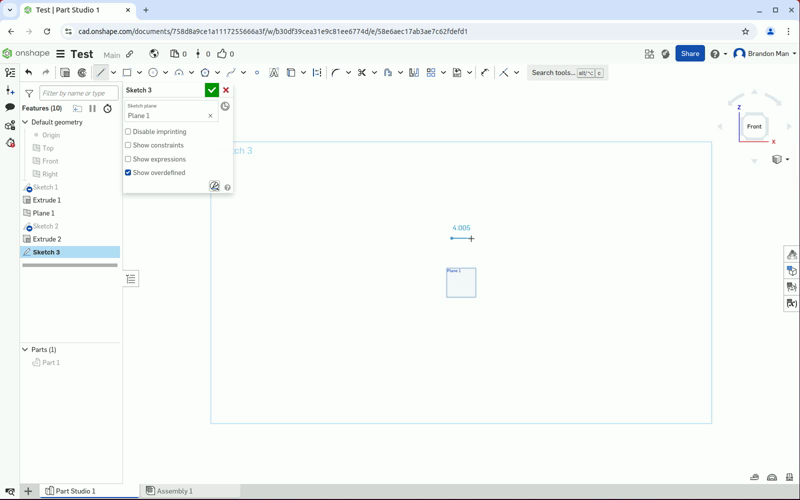
click(471, 238)
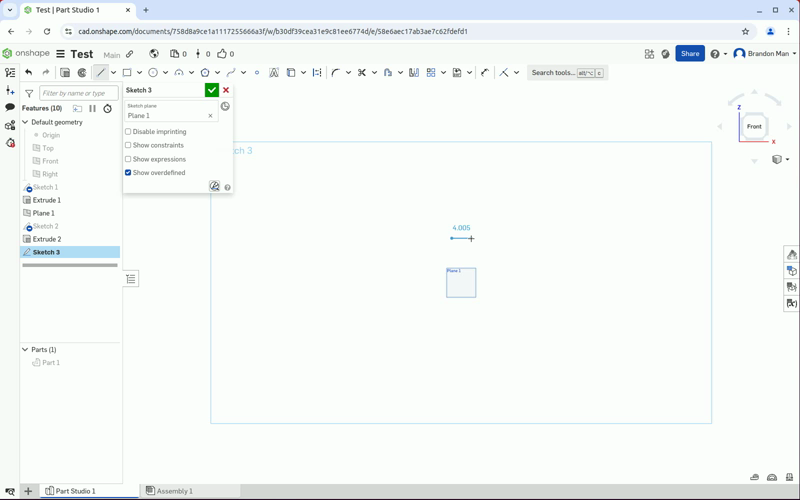
key_up(shift)
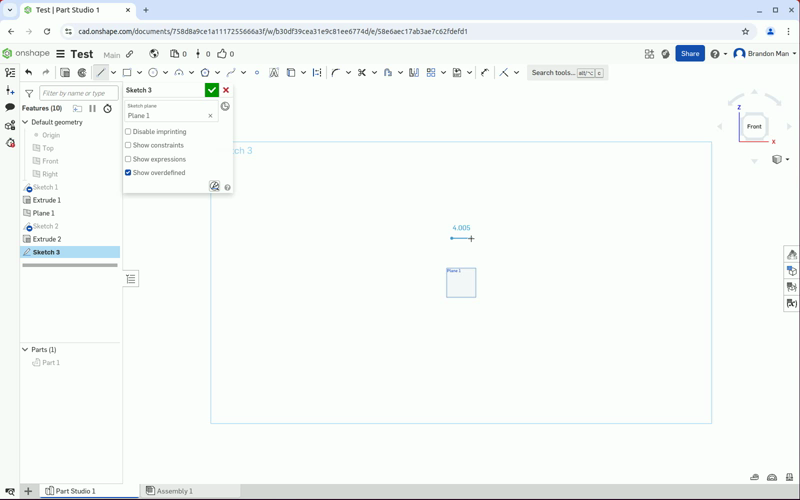
key_down(shift)
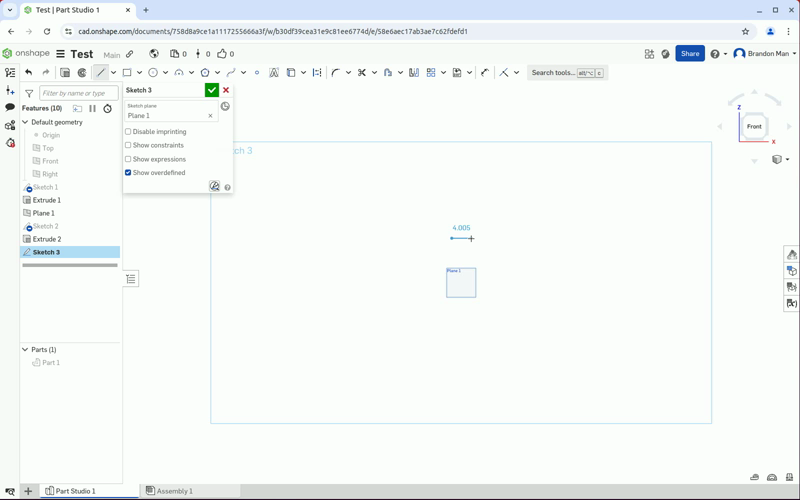
mouse_move(501, 238)
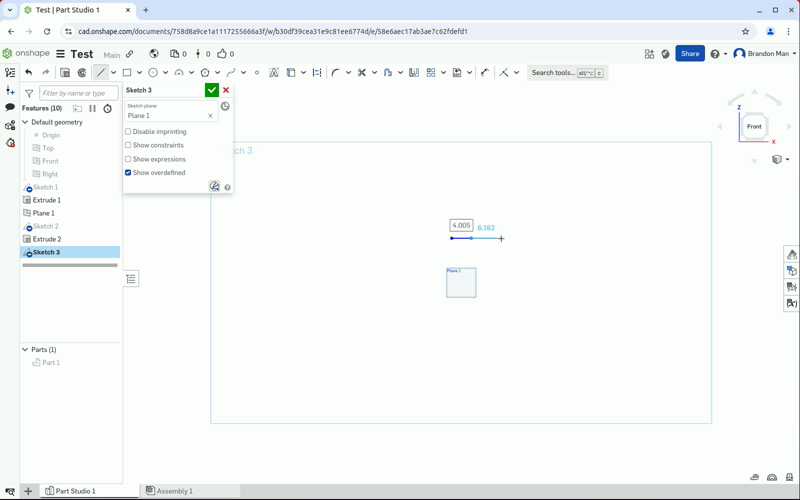
mouse_move(471, 218)
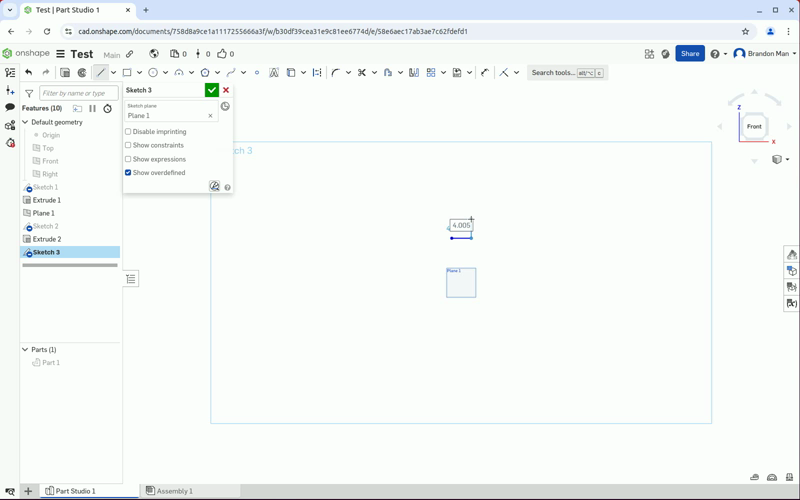
click(471, 218)
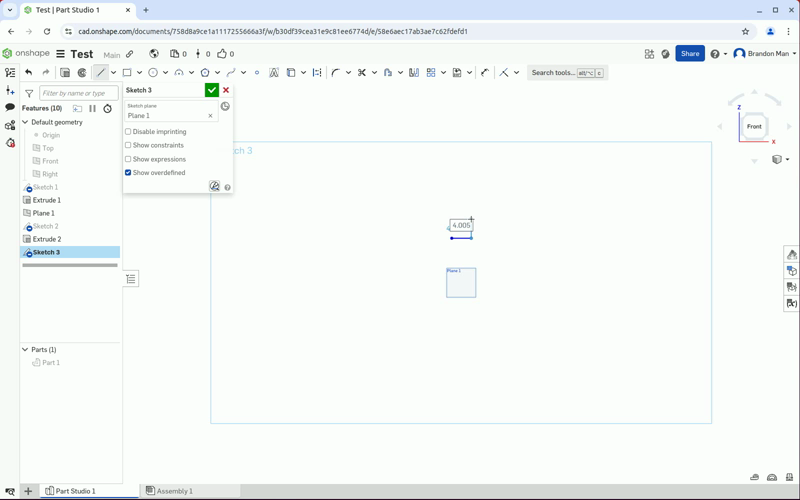
key_up(shift)
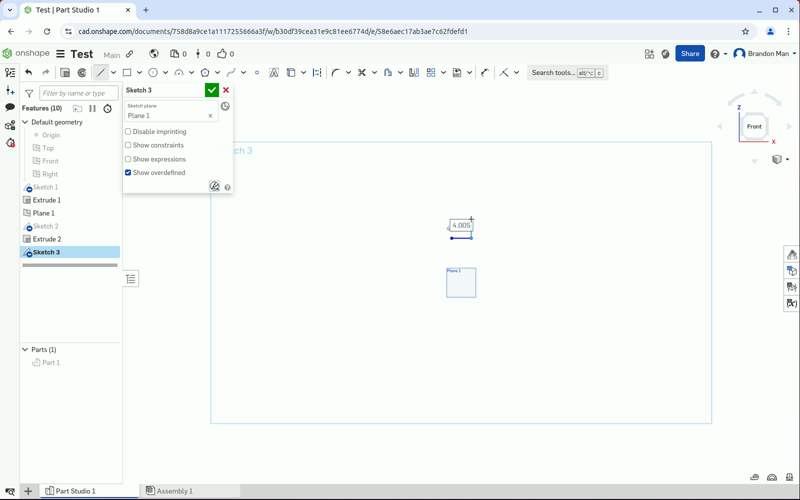
key_down(shift)
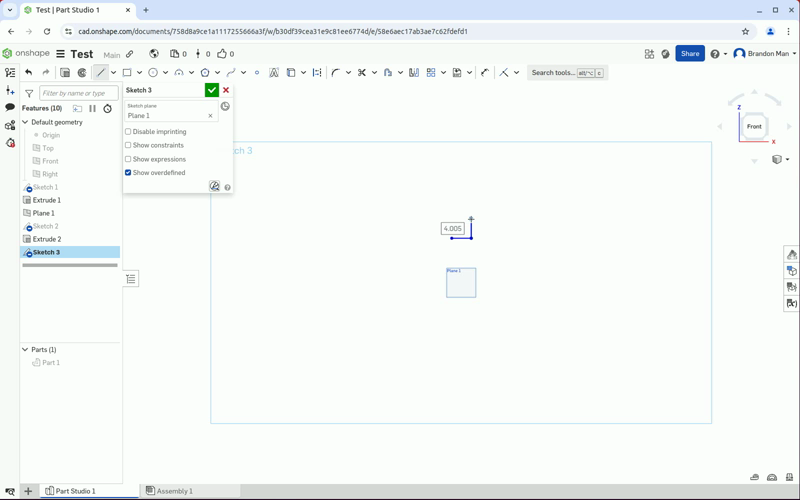
mouse_move(501, 218)
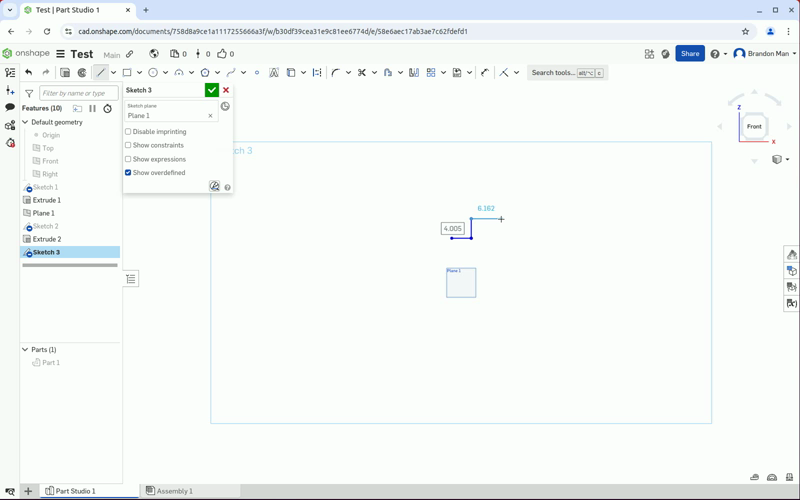
mouse_move(451, 218)
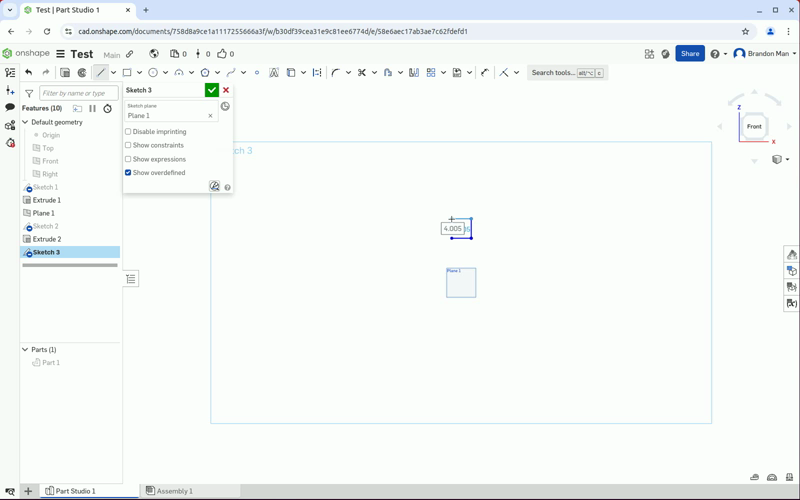
click(451, 218)
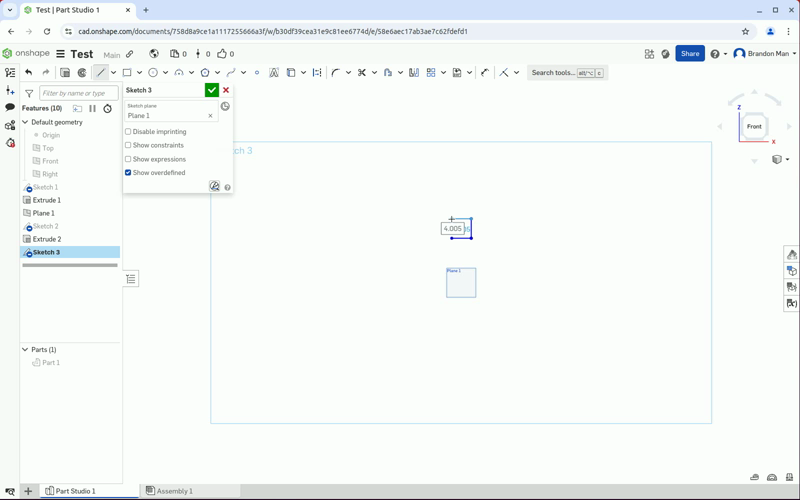
key_up(shift)
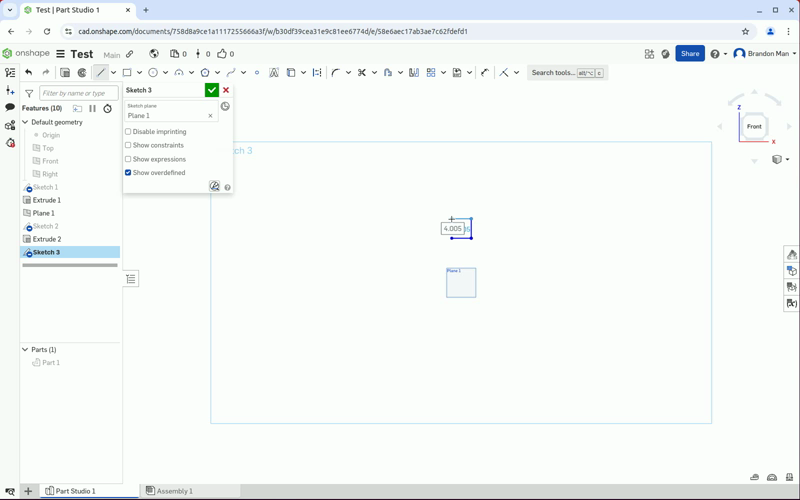
mouse_move(481, 218)
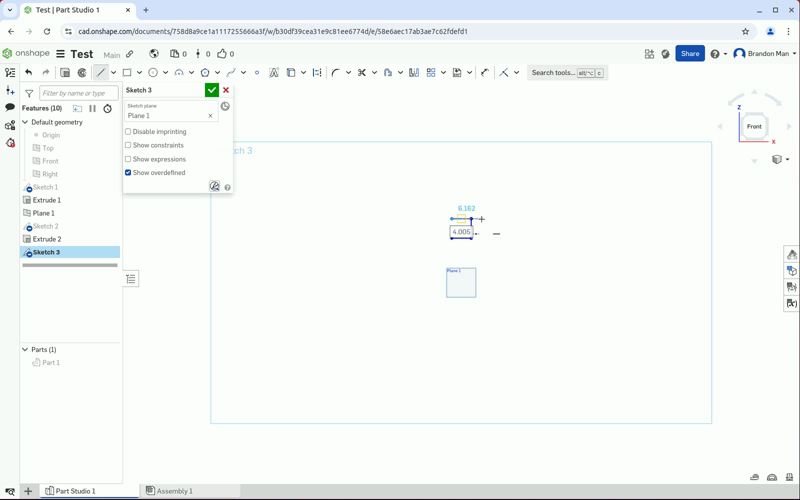
key_down(shift)
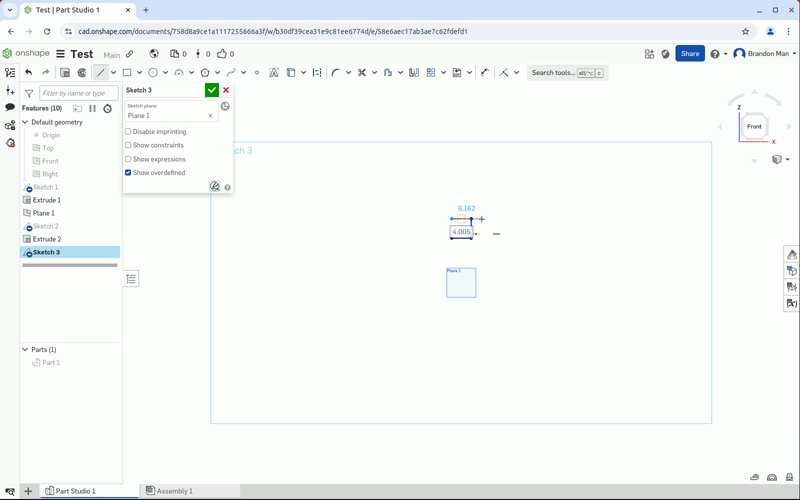
mouse_move(451, 238)
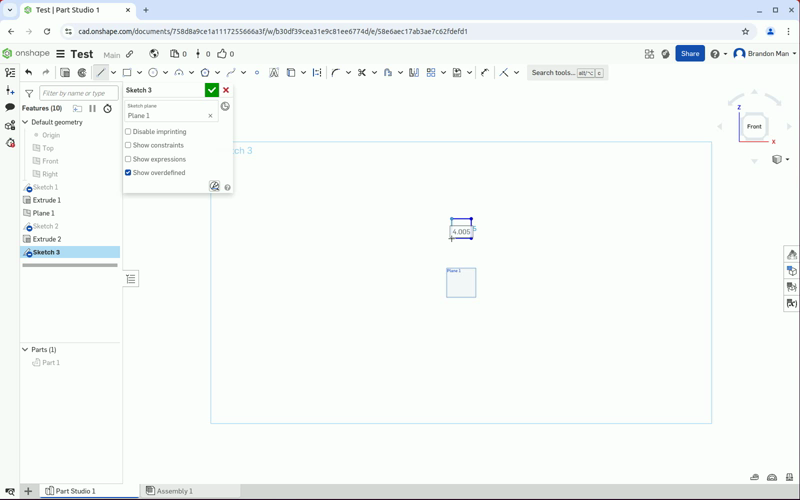
key_up(shift)
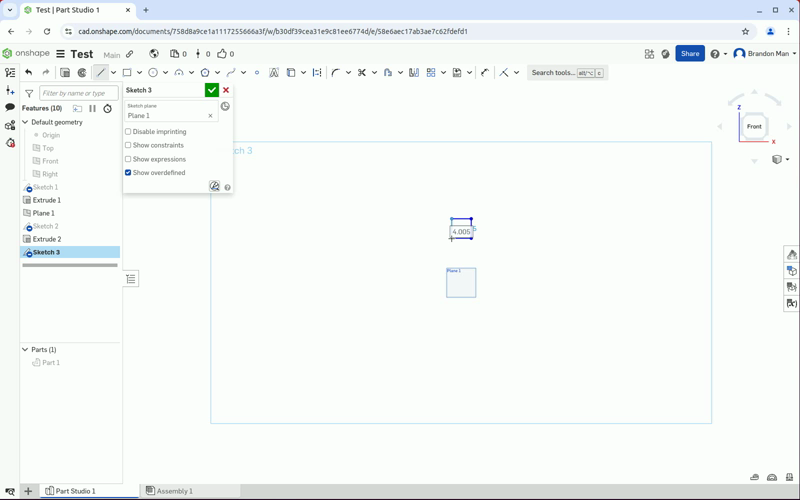
click(451, 238)
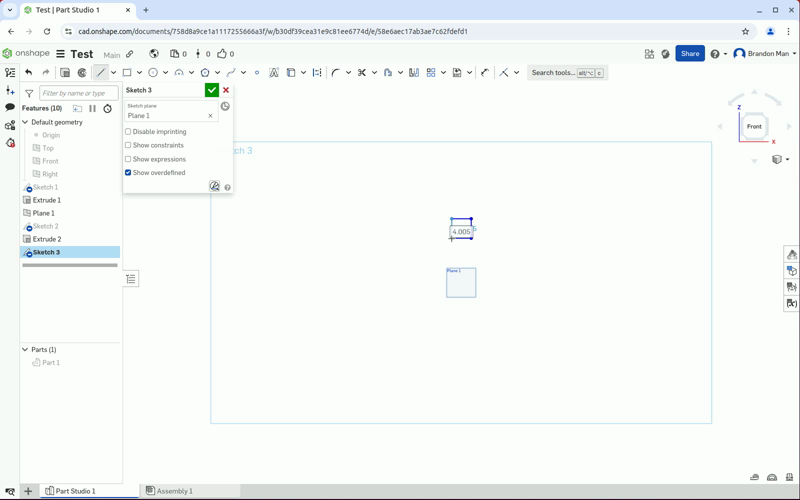
key(esc)
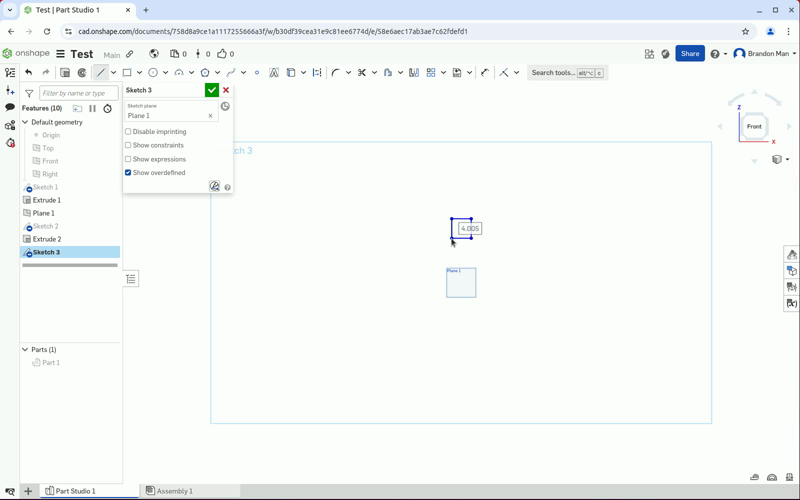
mouse_move(462, 220)
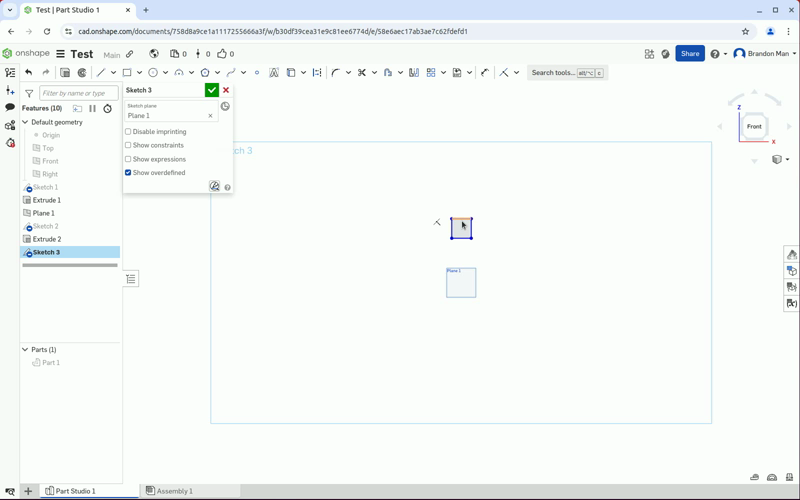
scroll(6)
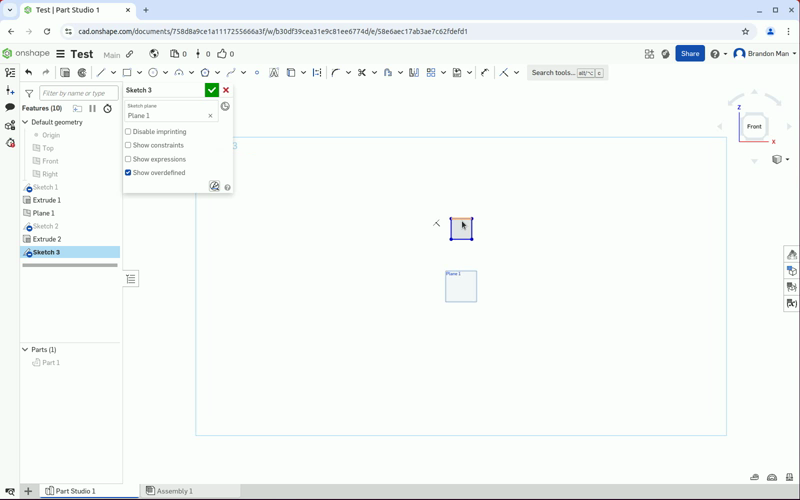
scroll(6)
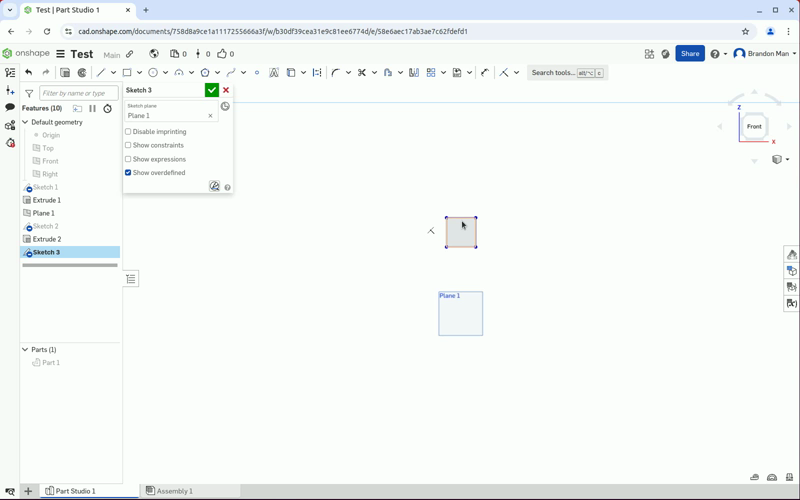
scroll(6)
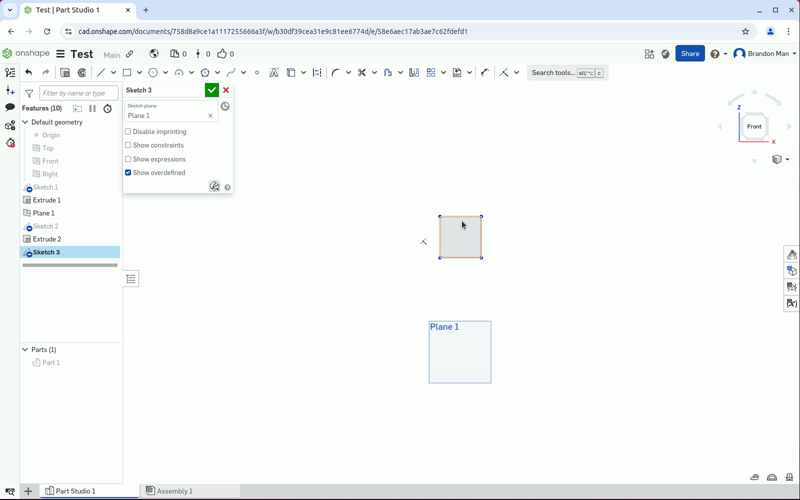
scroll(6)
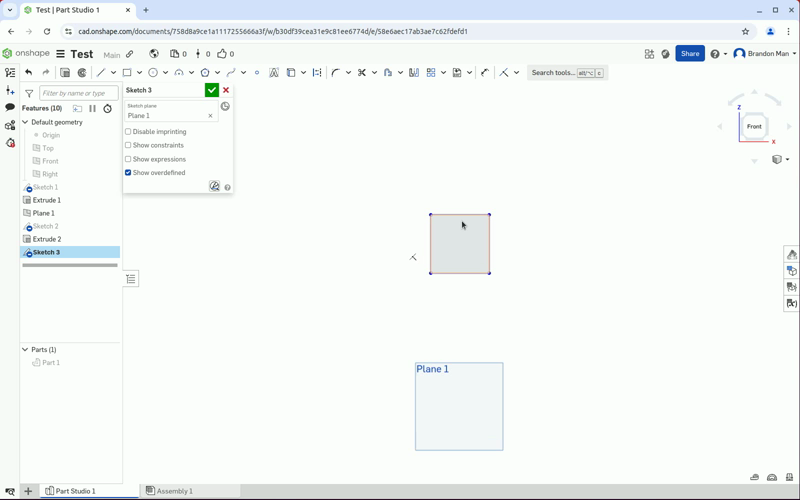
scroll(6)
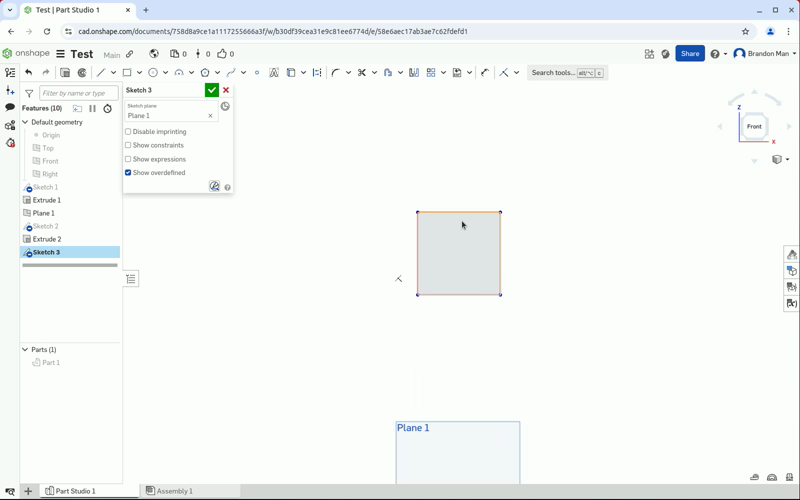
scroll(6)
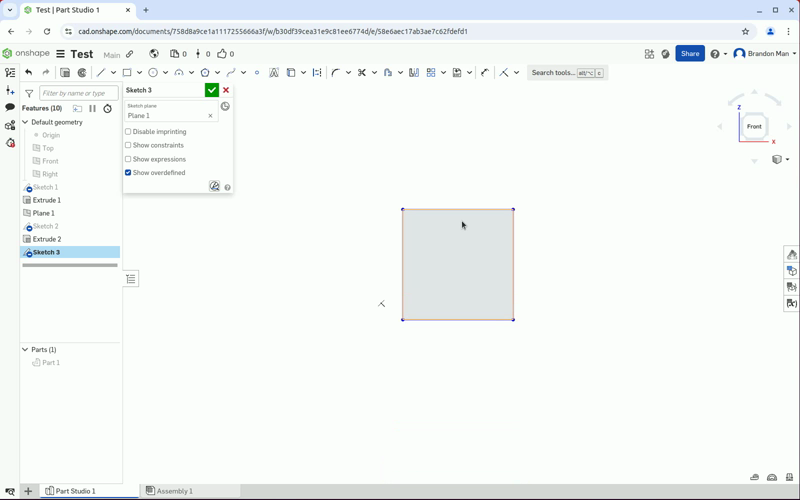
scroll(6)
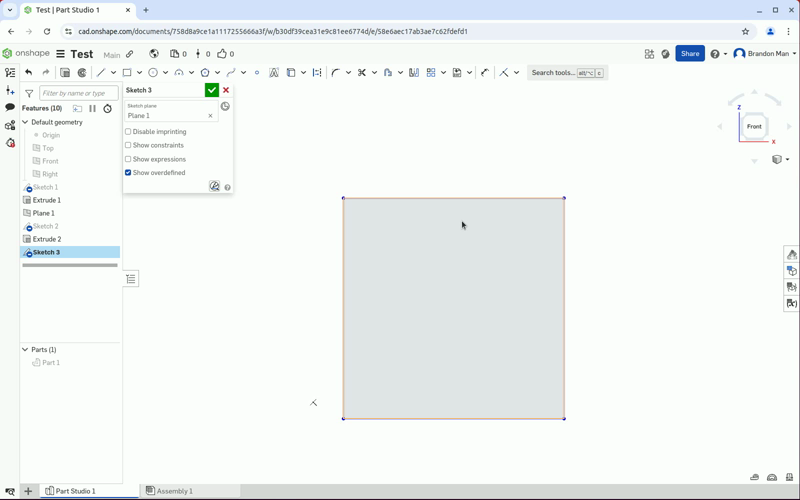
click(462, 220)
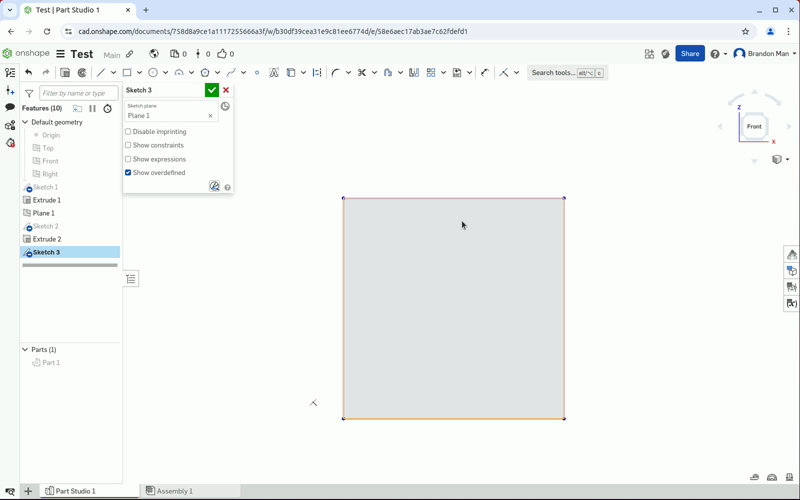
scroll(-6)
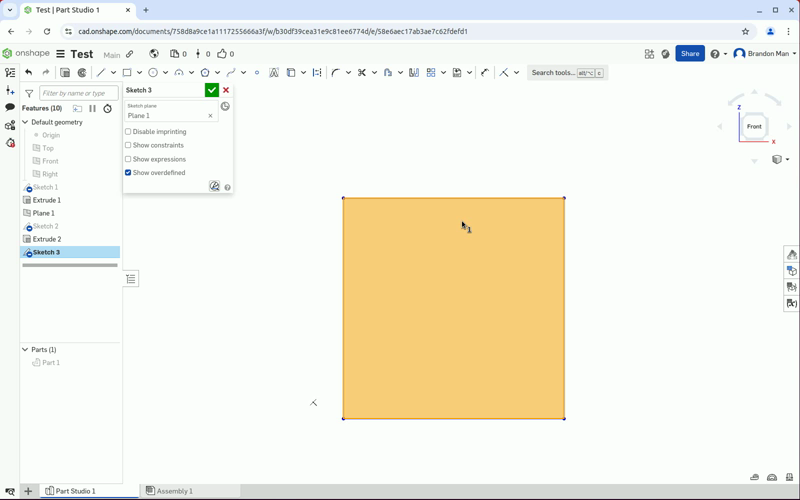
scroll(-6)
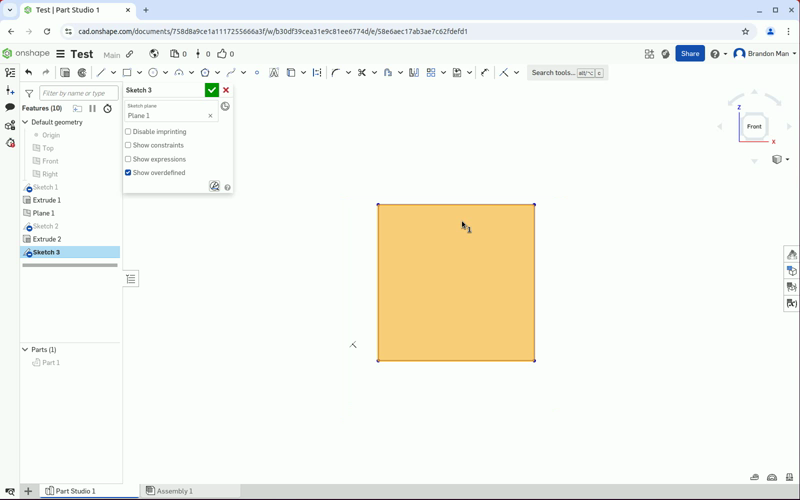
scroll(-6)
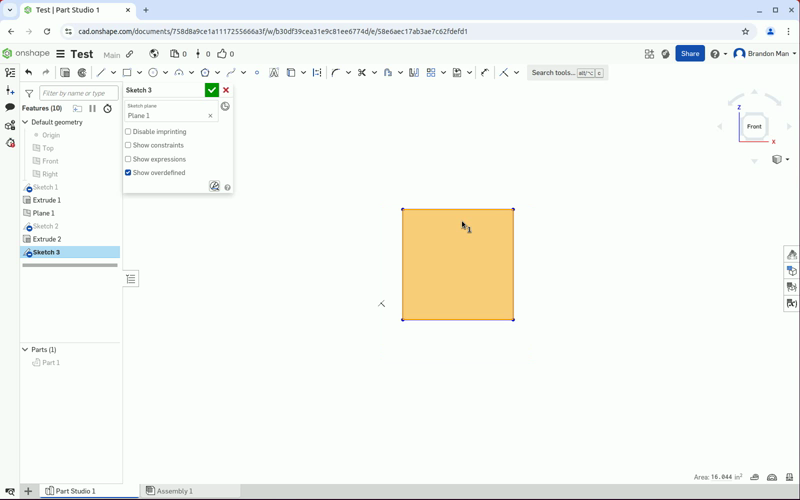
scroll(-6)
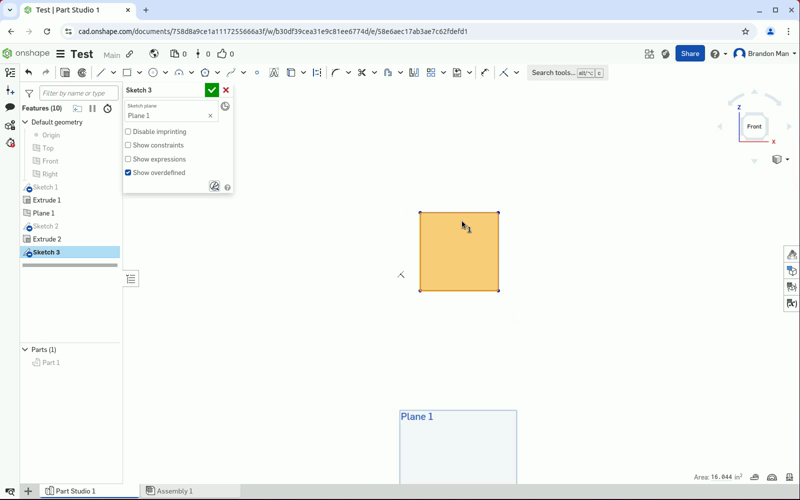
scroll(-6)
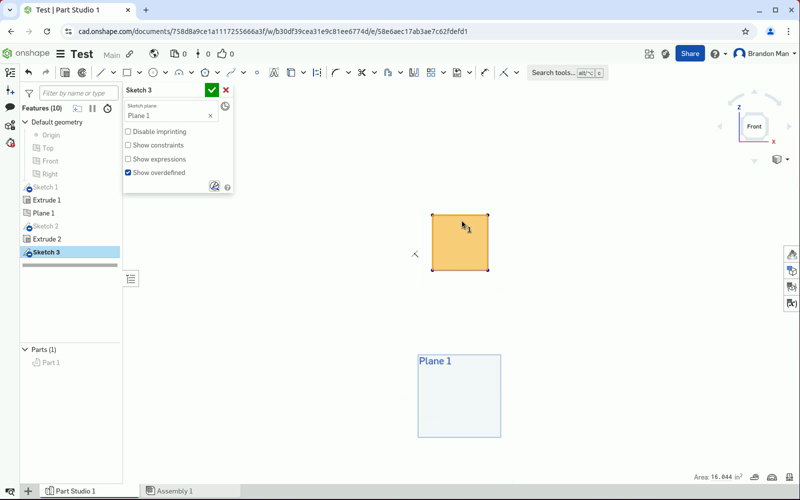
scroll(-6)
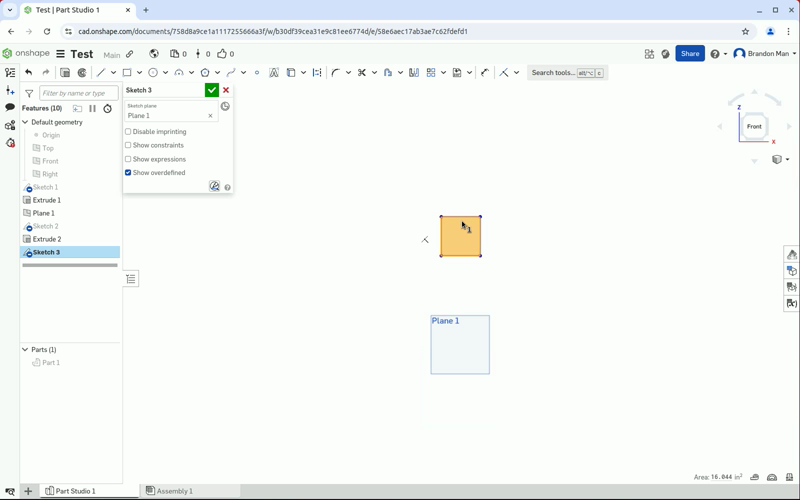
scroll(-6)
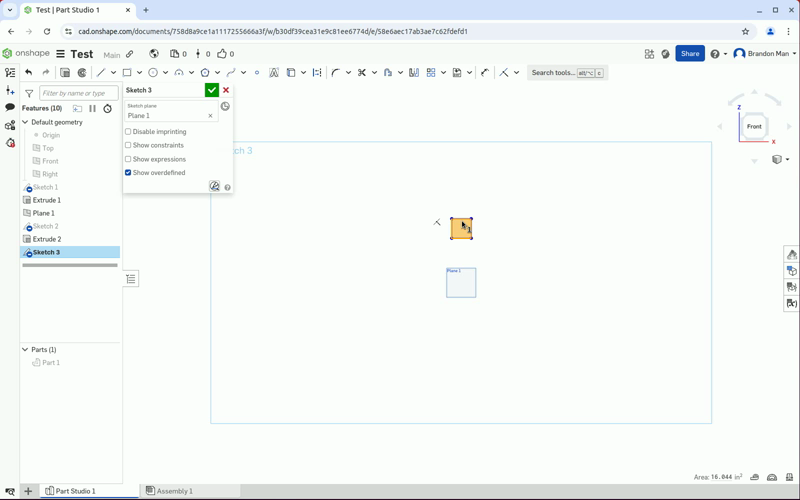
mouse_move(73, 352)
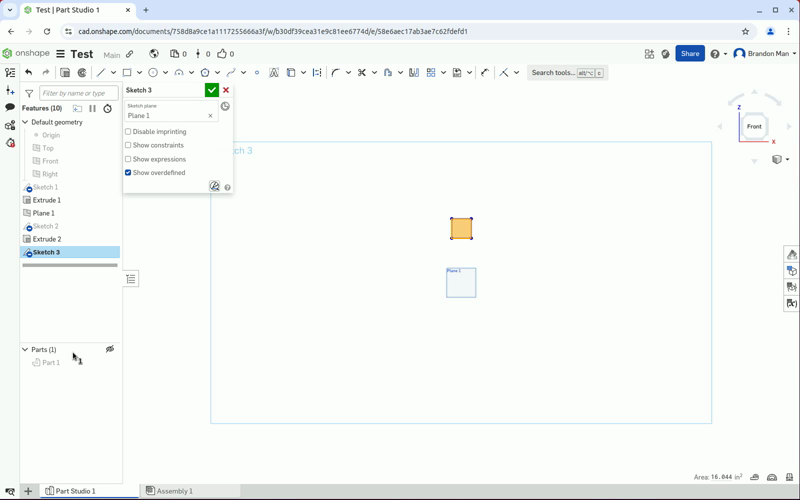
key(shift+y)
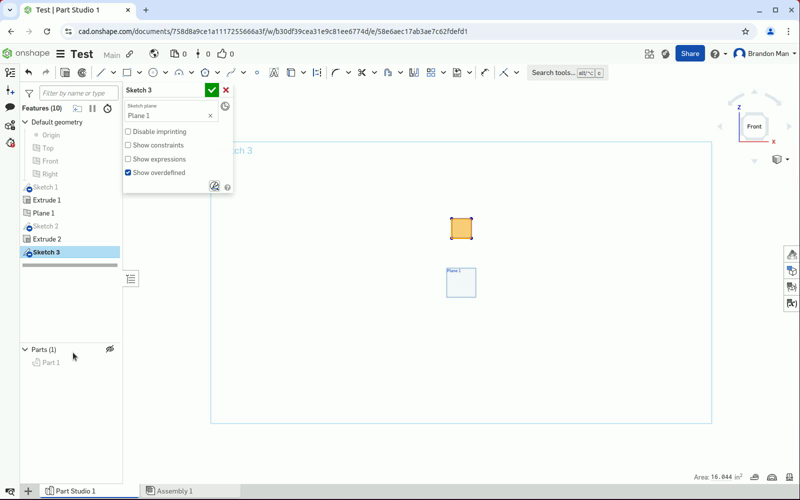
key(shift+e)
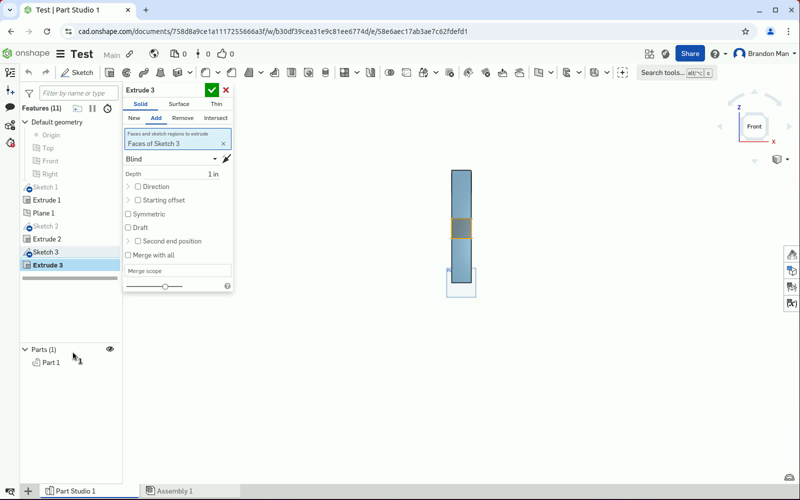
mouse_move(143, 106)
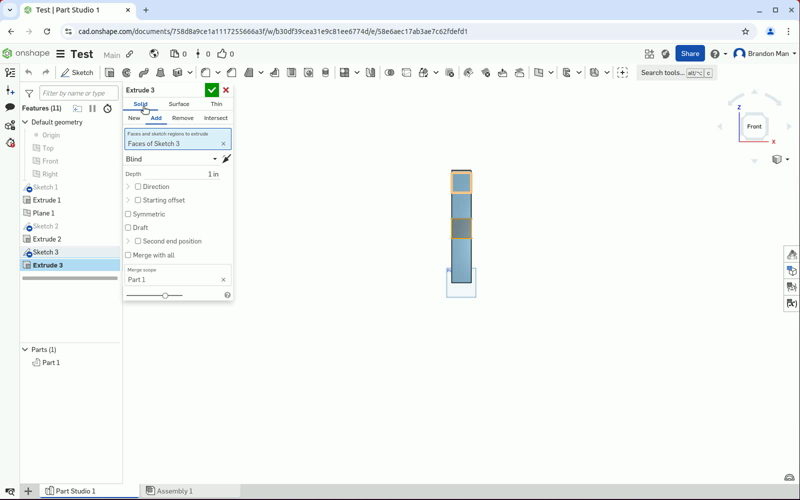
click(143, 106)
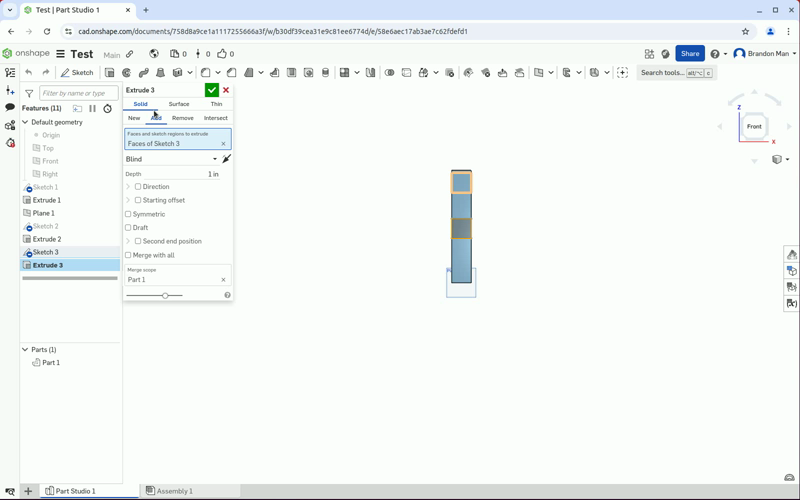
mouse_move(186, 120)
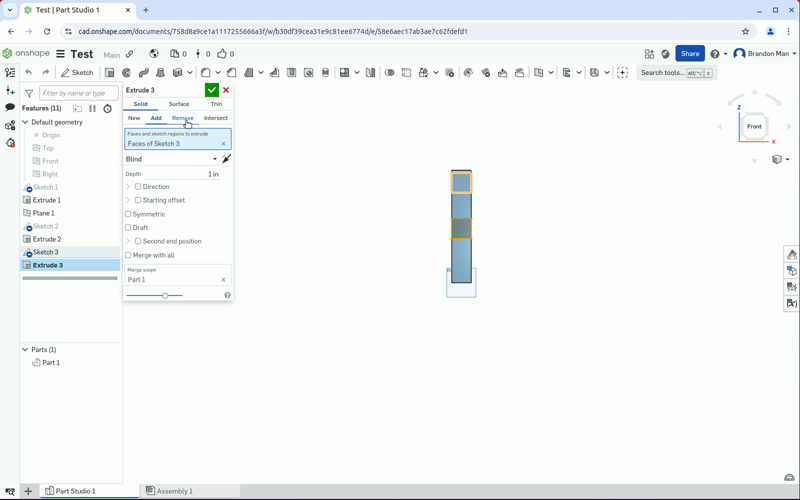
click(186, 120)
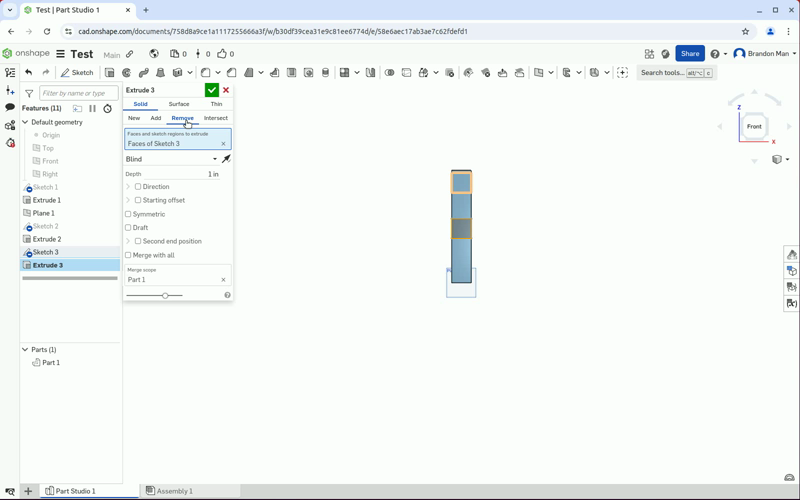
key(tab, 4)
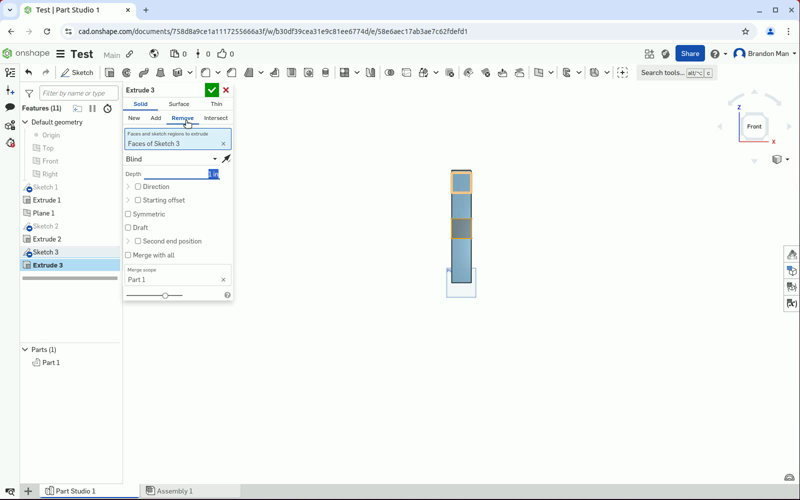
text(0.963)
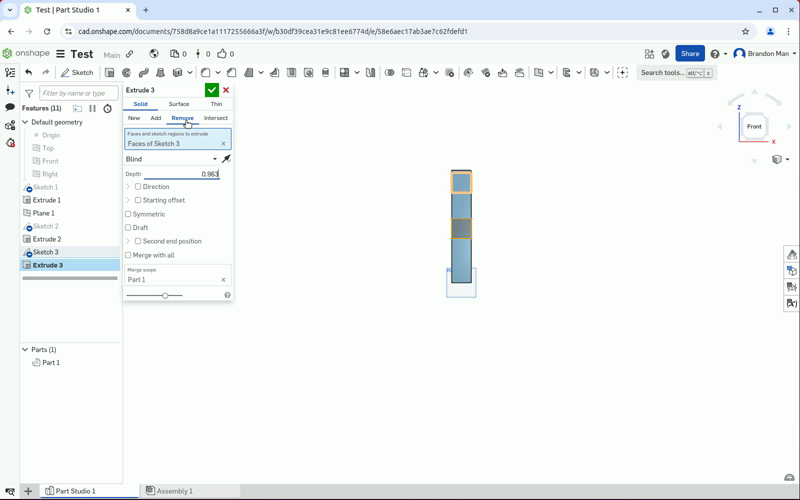
key(tab, 6)
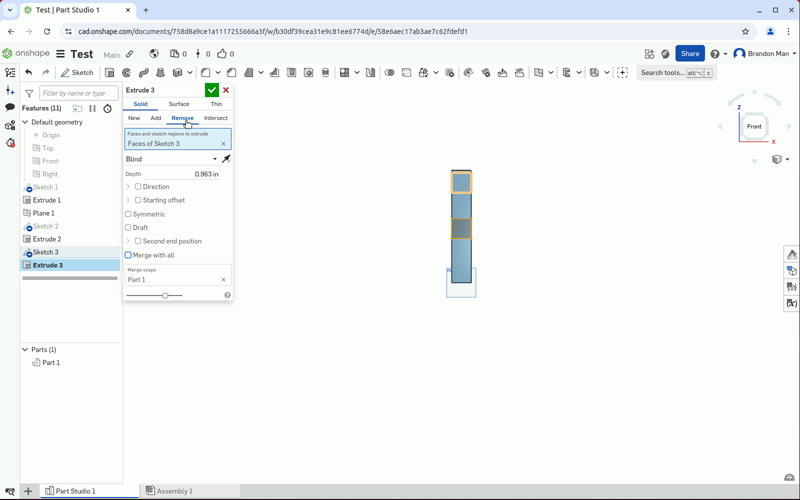
key(space)
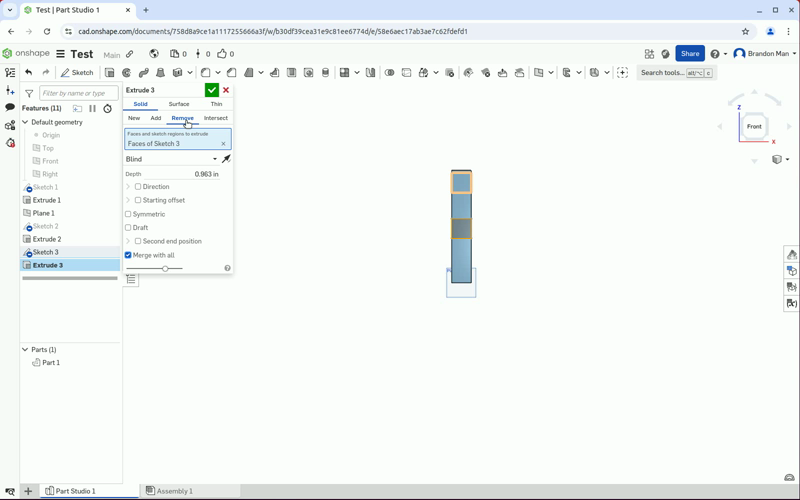
key(enter)
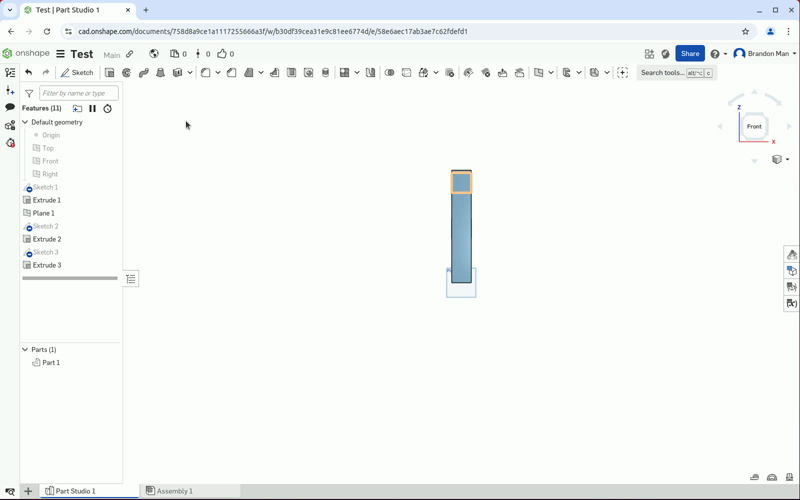
key(shift+h)
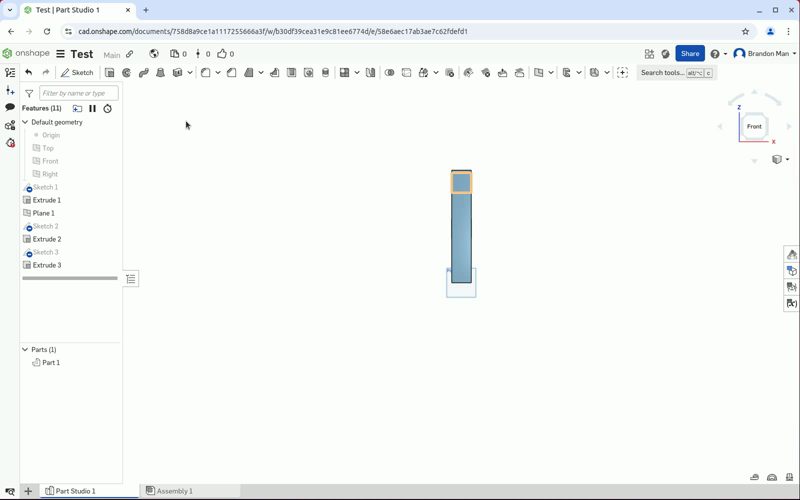
key(shift+h)
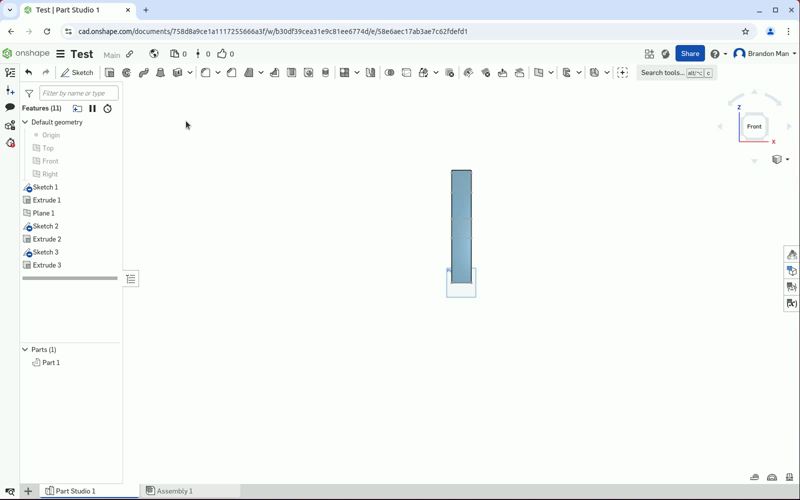
key(shift+7)
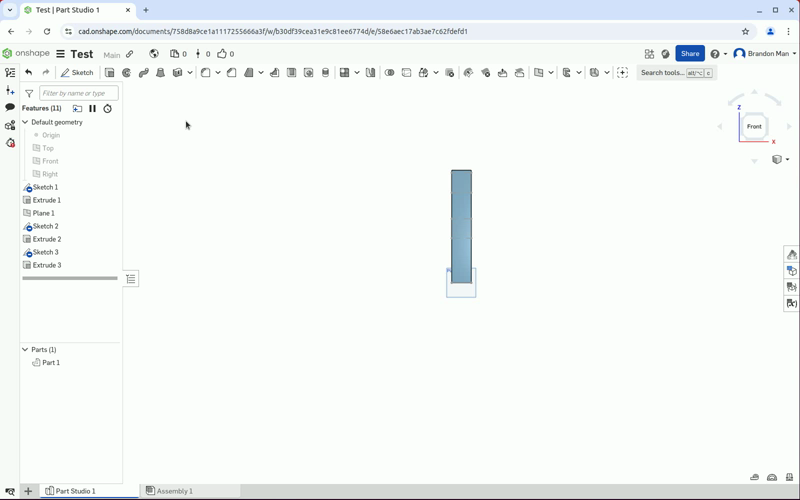
key(left, 2)
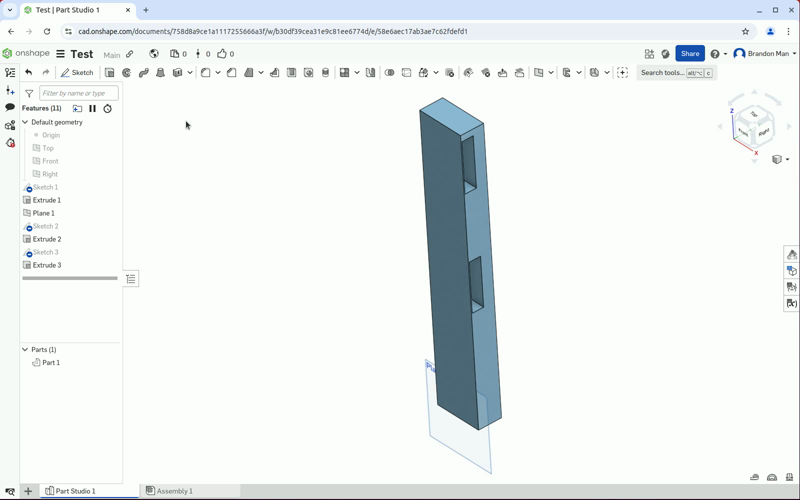
key(down, 2)
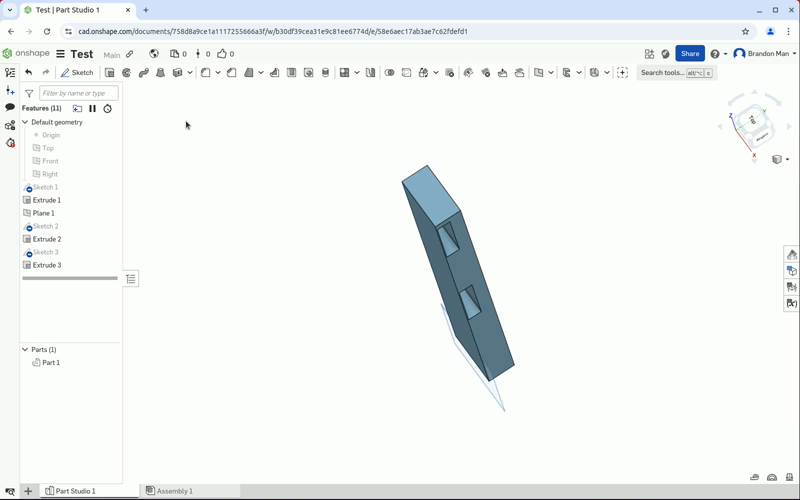
key(up, 2)
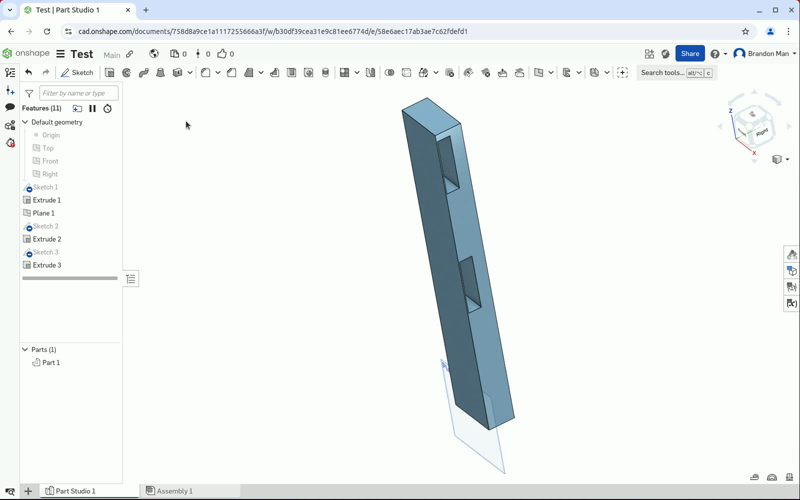
key(right, 2)
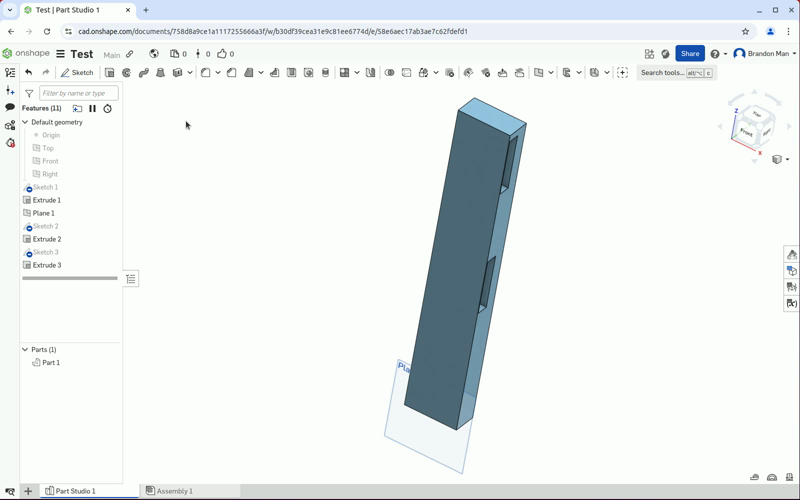
mouse_move(73, 189)
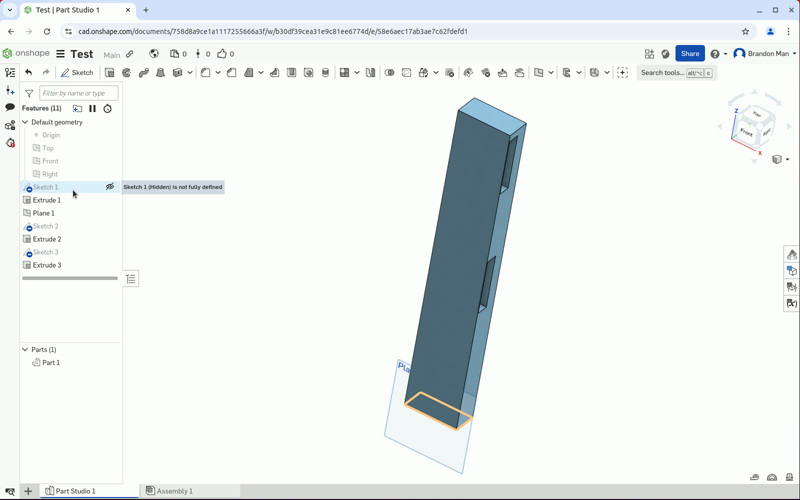
click(73, 189)